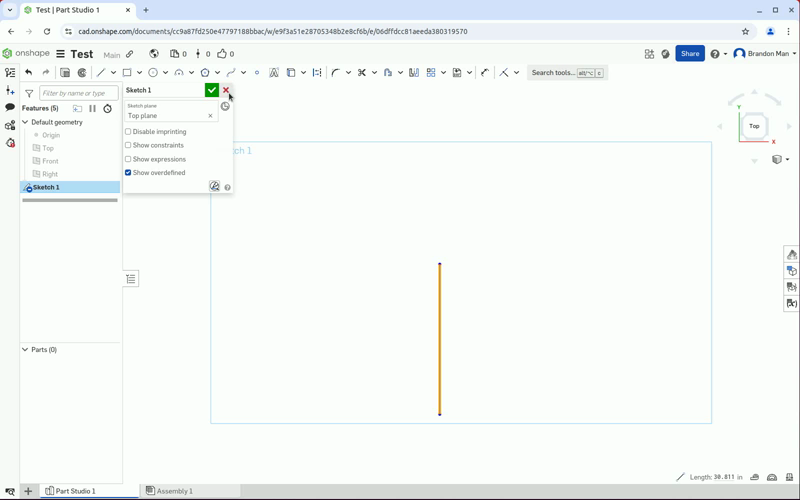
key(shift+h)
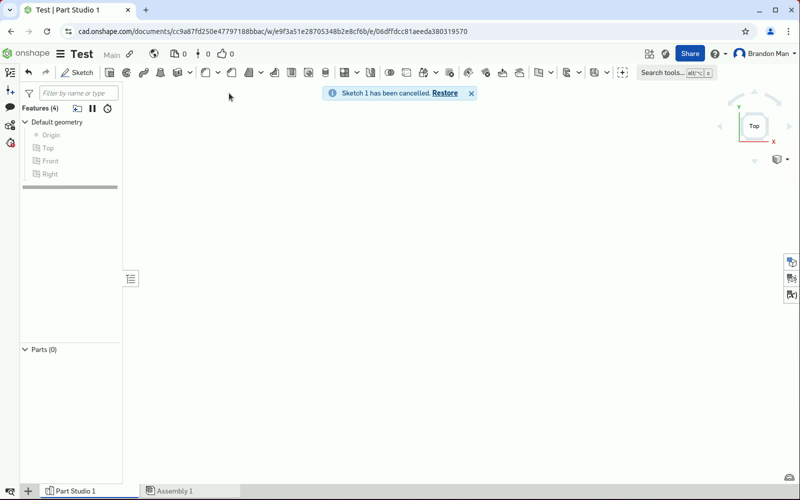
mouse_move(73, 352)
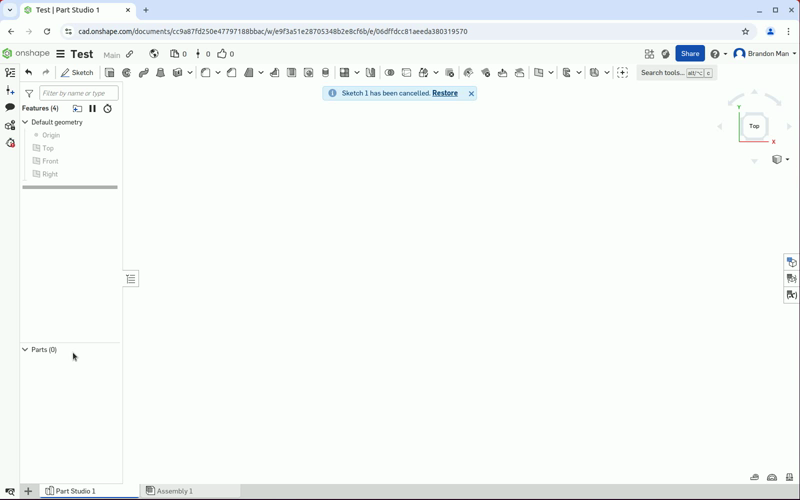
key(y)
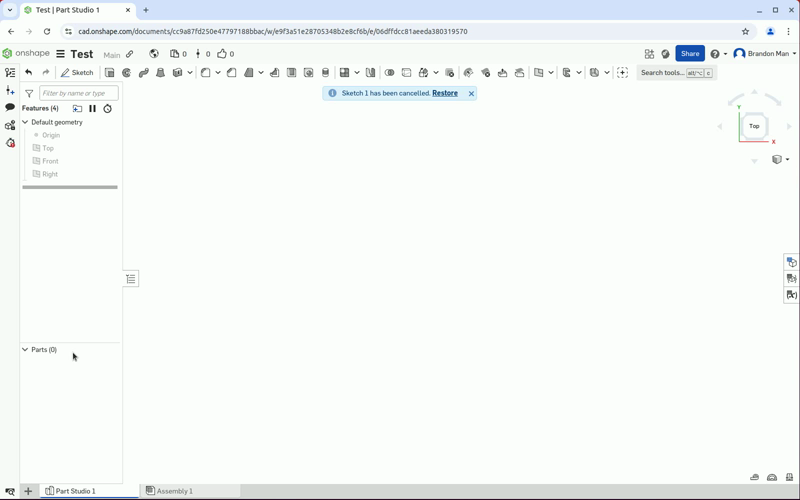
key(shift+p)
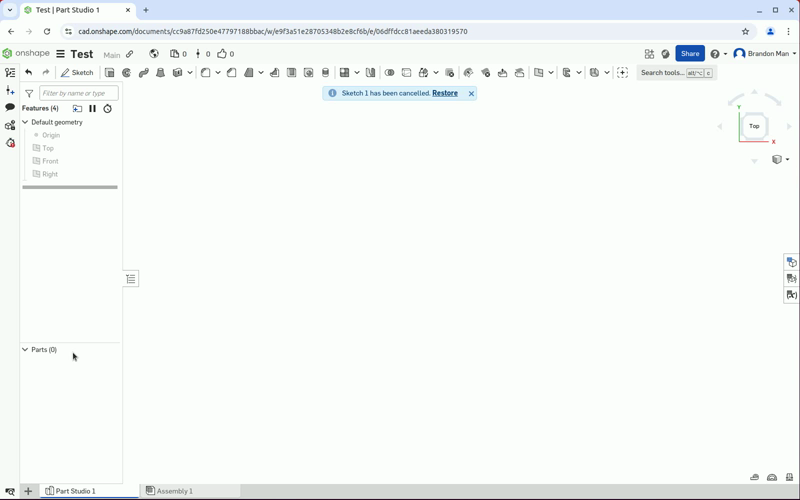
key(space)
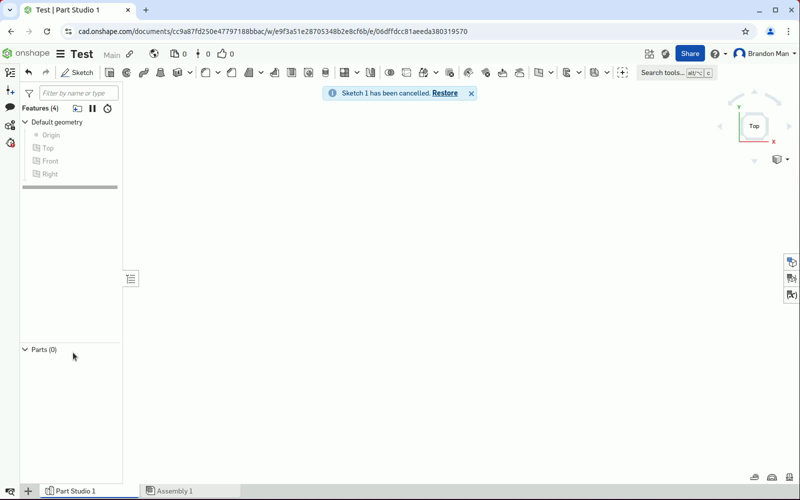
key_down(shift)
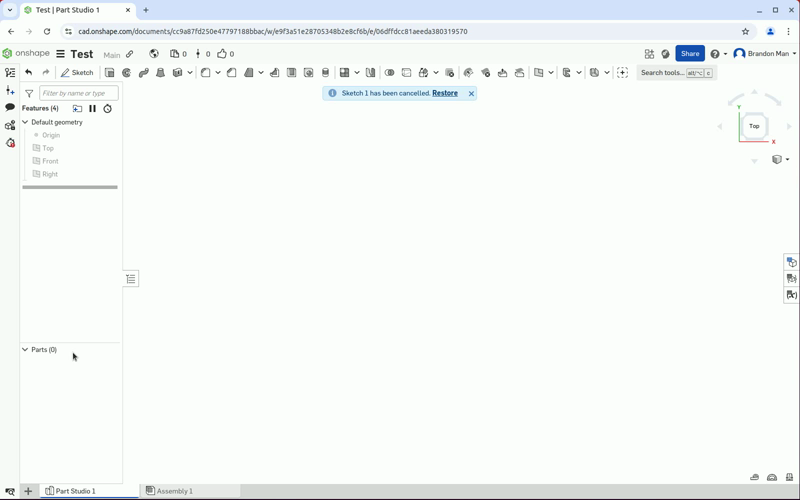
key(up)
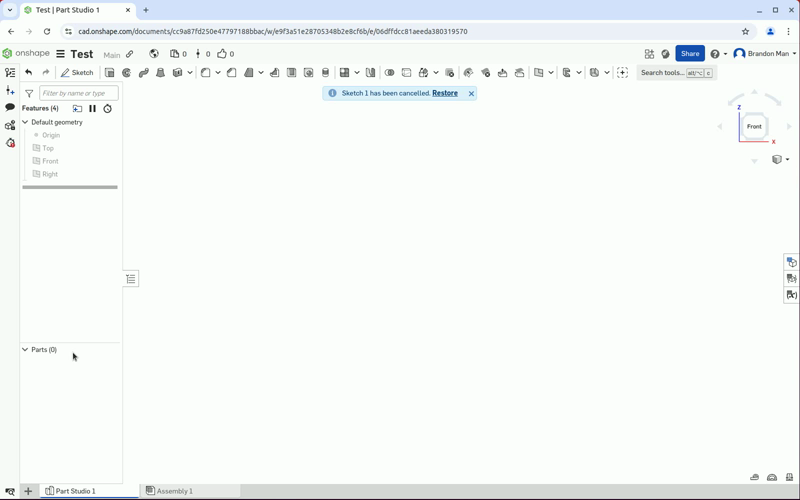
key_up(shift)
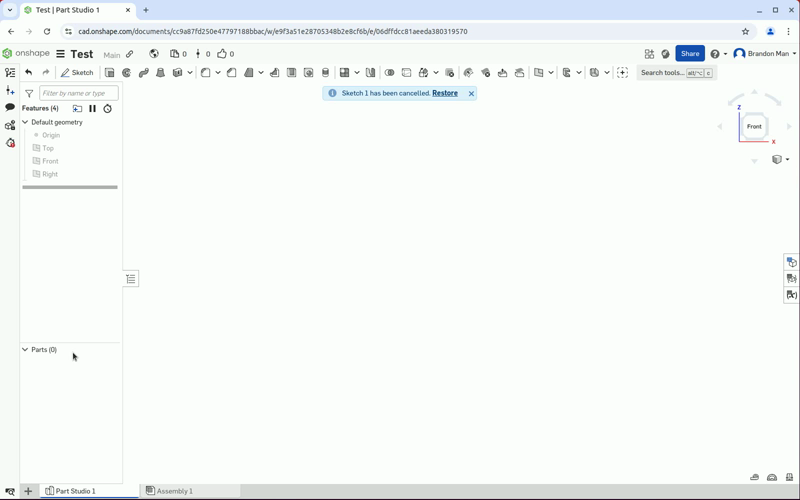
key(space)
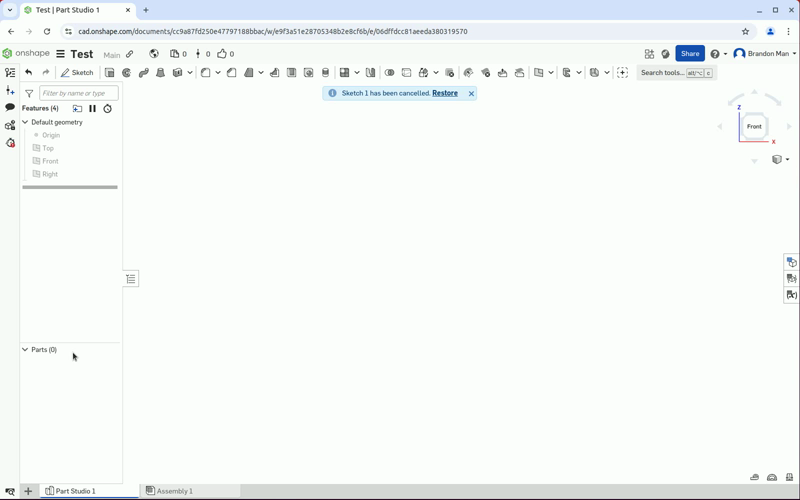
key_down(shift)
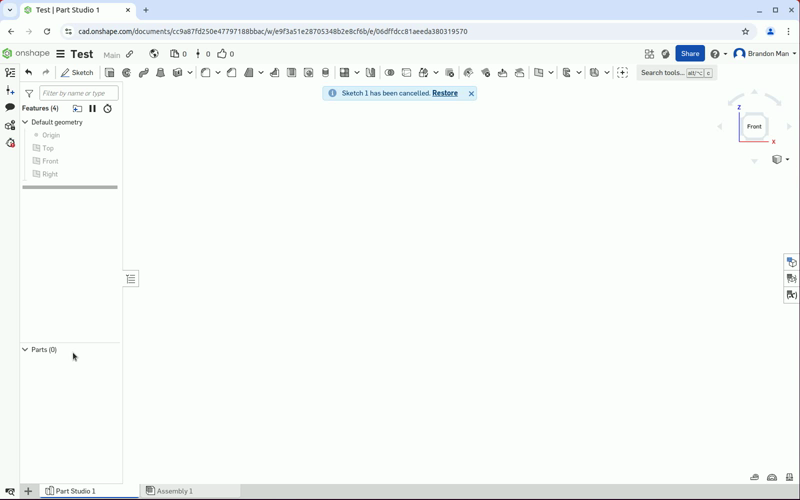
key(left)
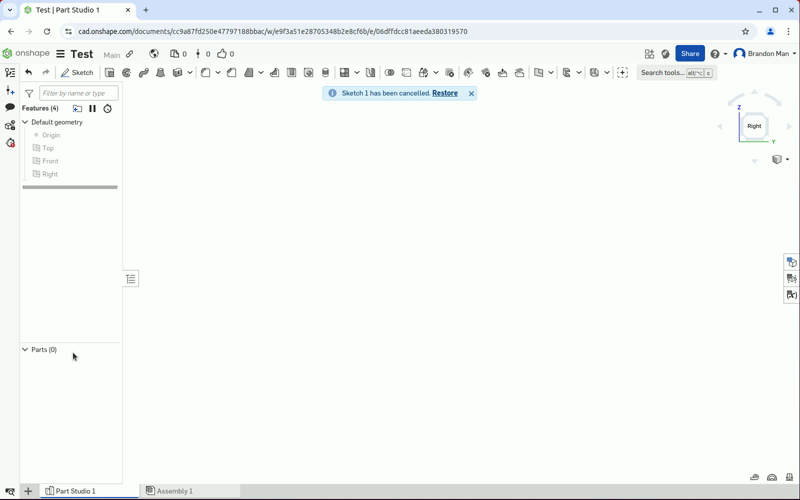
key_up(shift)
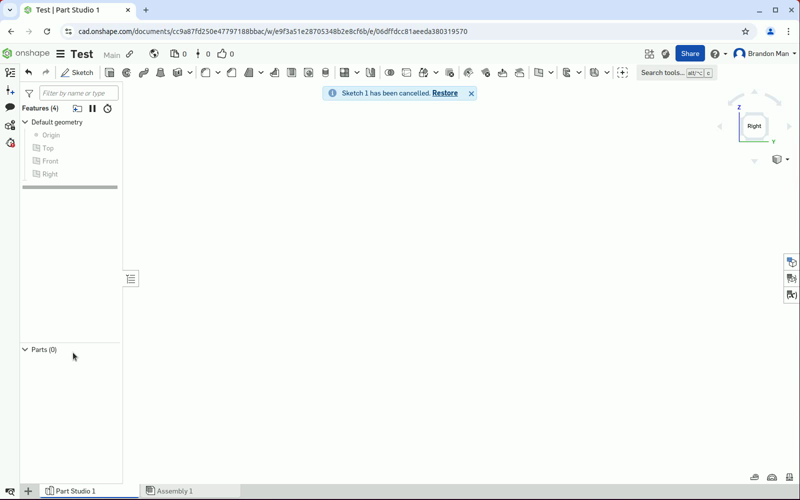
mouse_move(73, 352)
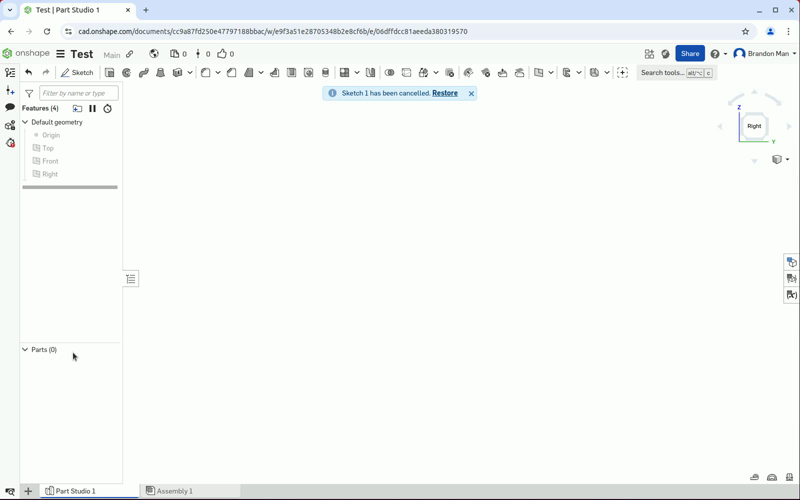
key(shift+y)
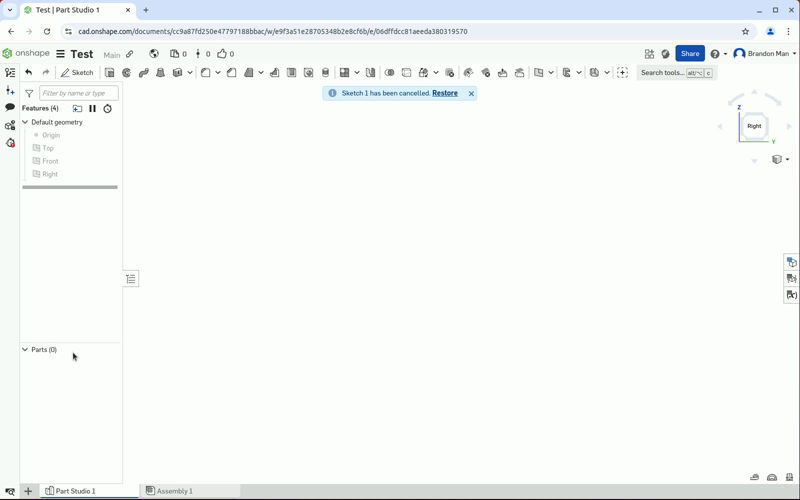
key(shift+s)
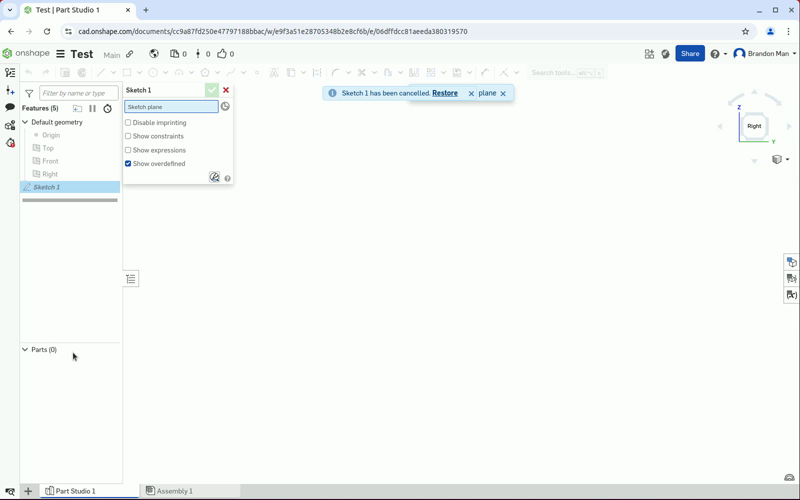
mouse_move(73, 176)
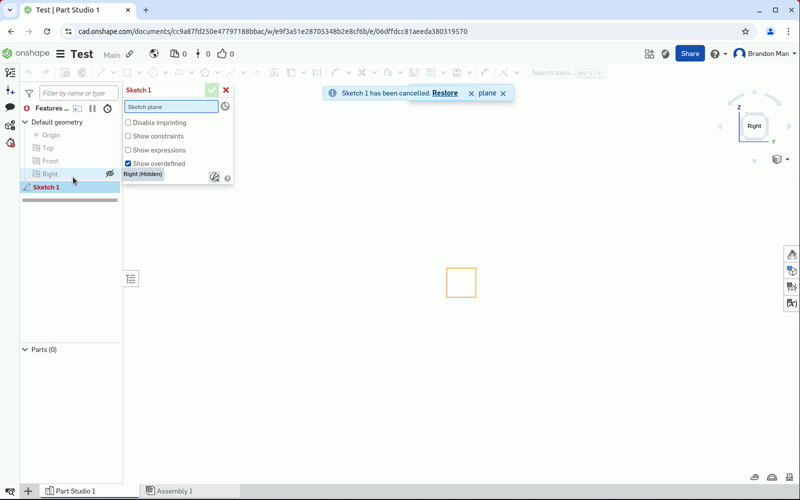
click(73, 176)
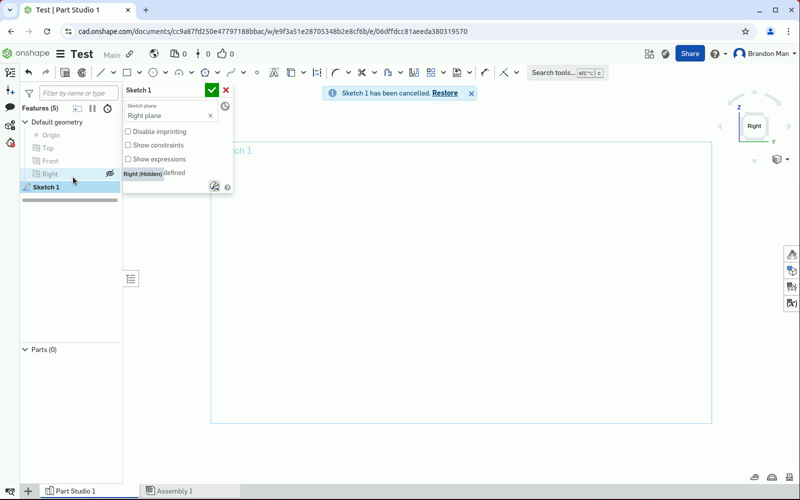
mouse_move(73, 352)
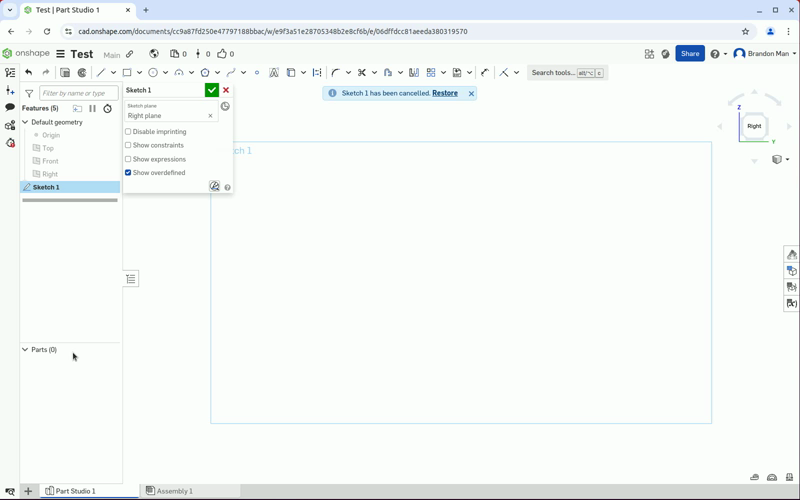
key(y)
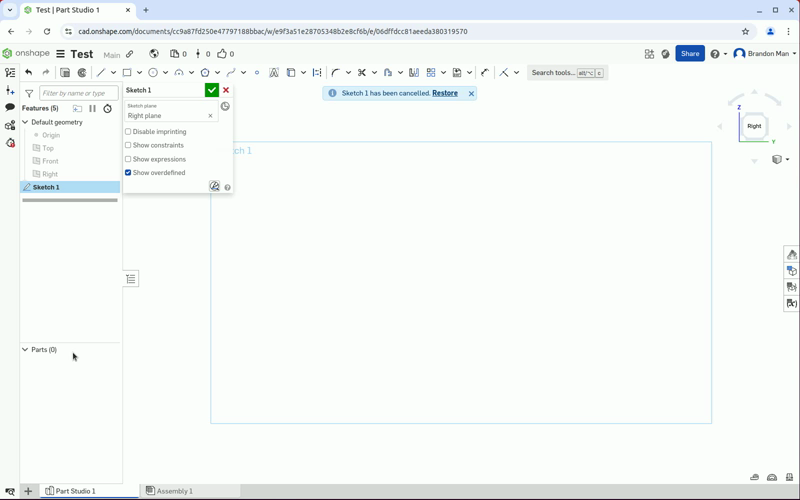
key(l)
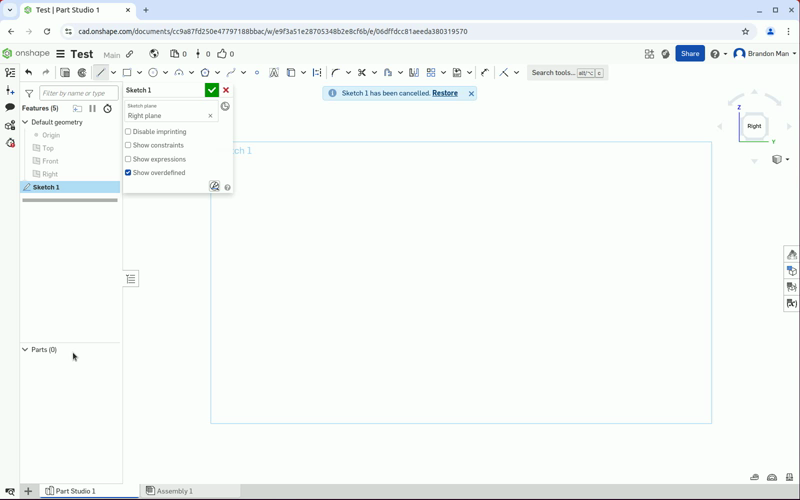
key_down(shift)
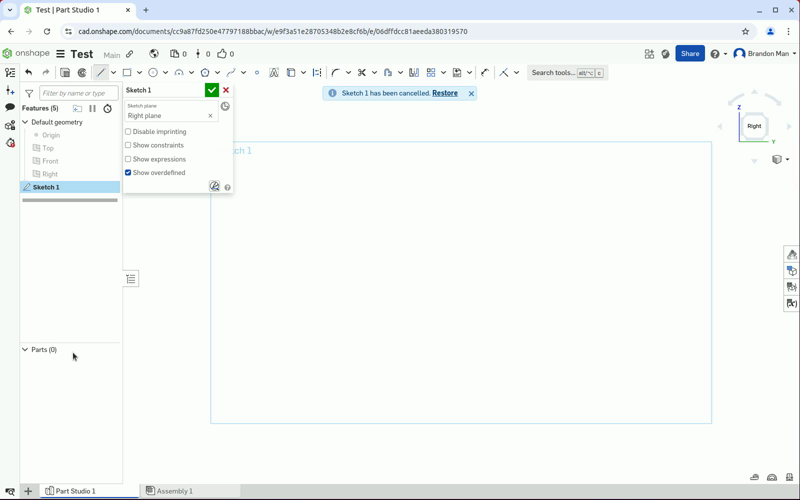
mouse_move(460, 282)
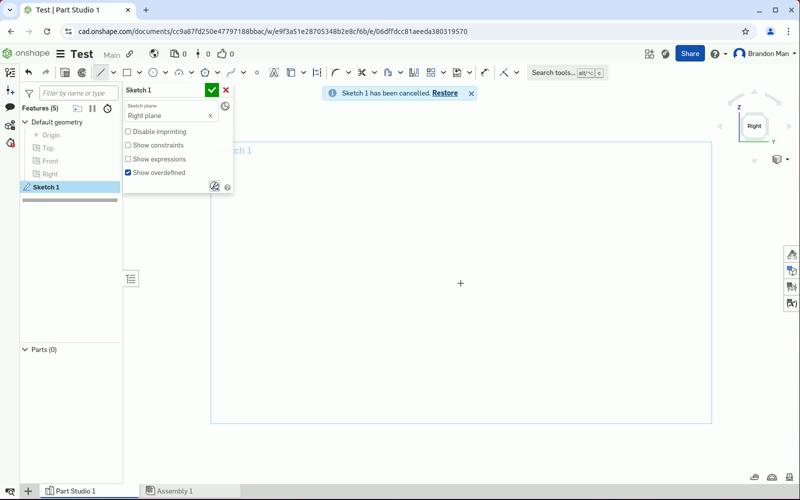
click(460, 282)
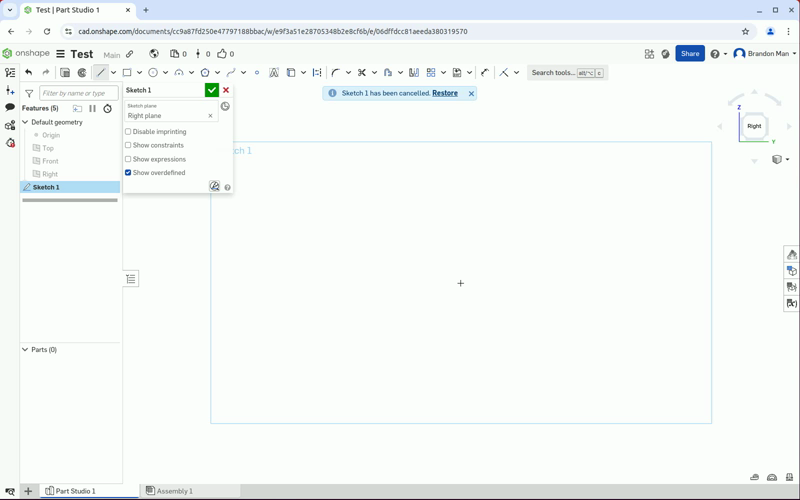
key_up(shift)
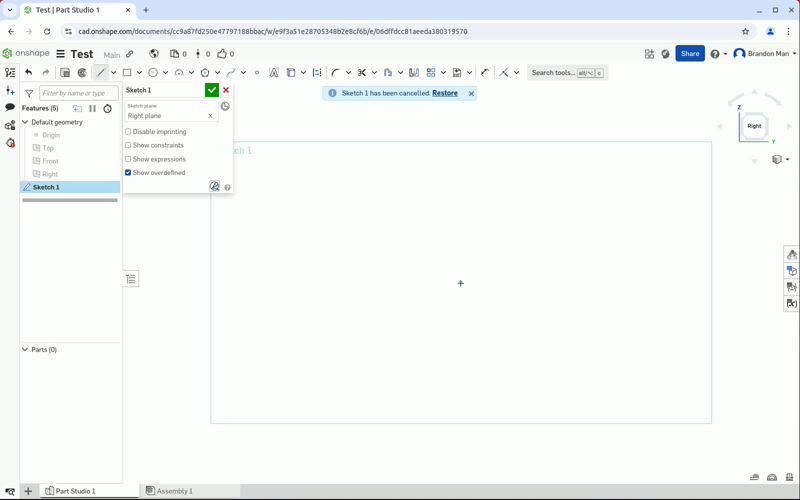
key_down(shift)
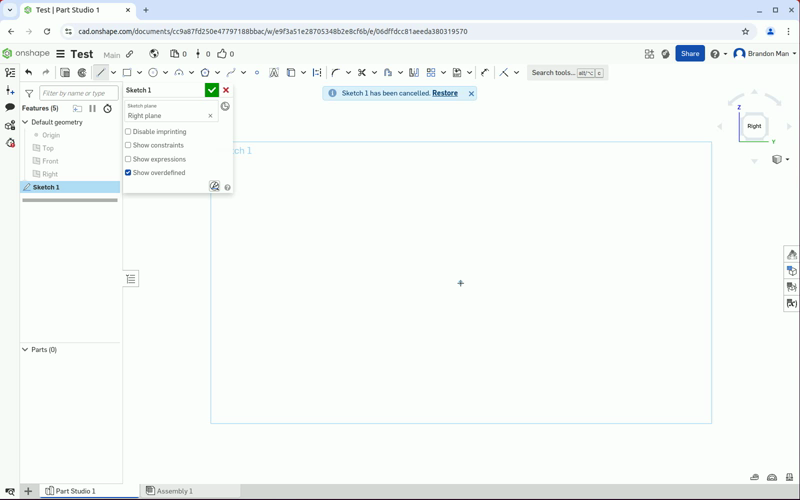
mouse_move(531, 282)
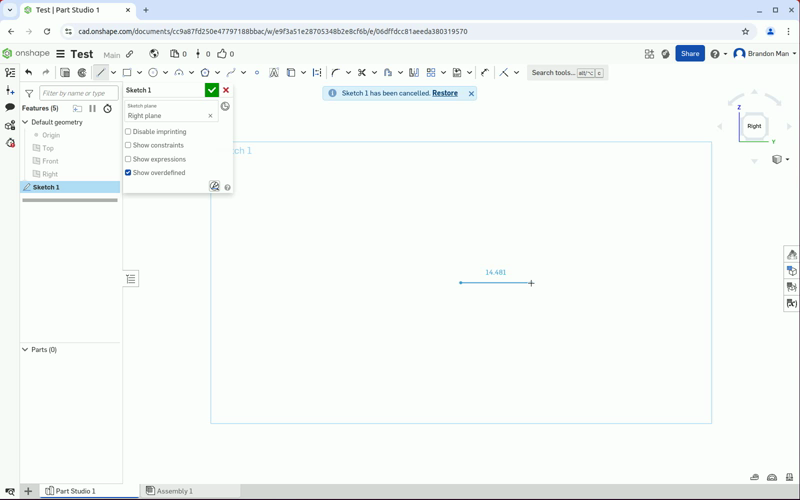
click(531, 282)
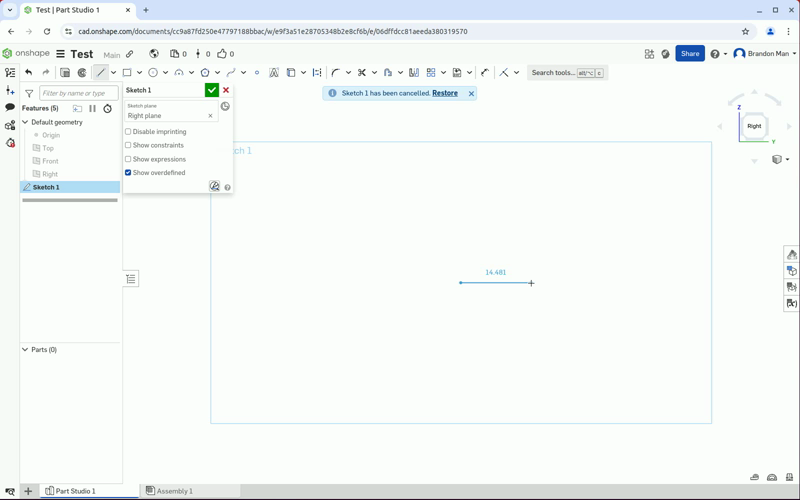
key_up(shift)
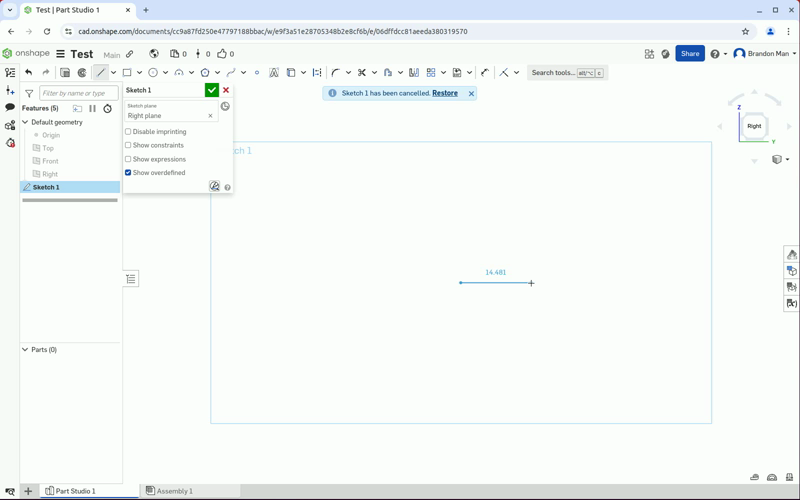
key_down(shift)
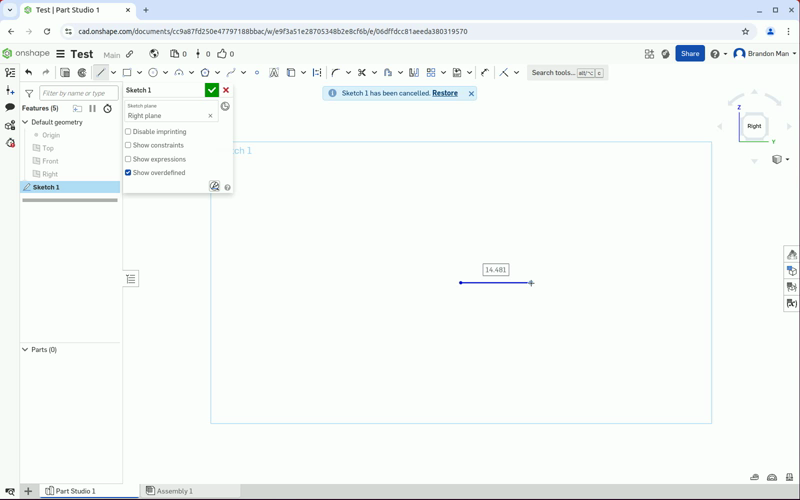
mouse_move(531, 198)
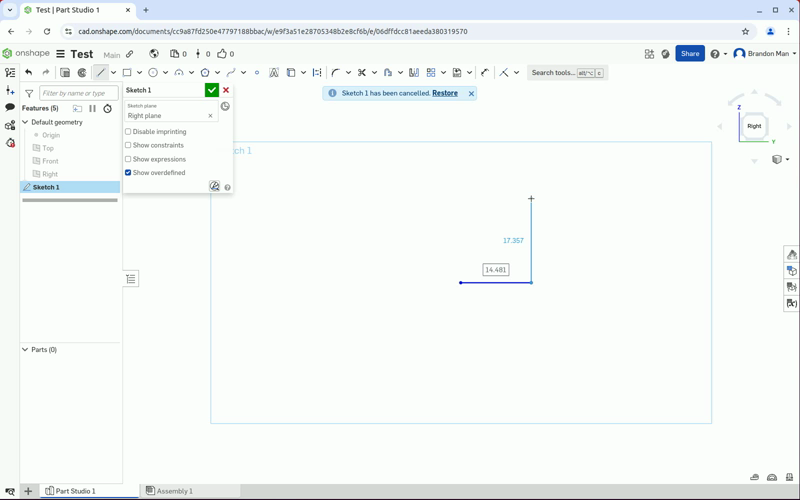
click(531, 198)
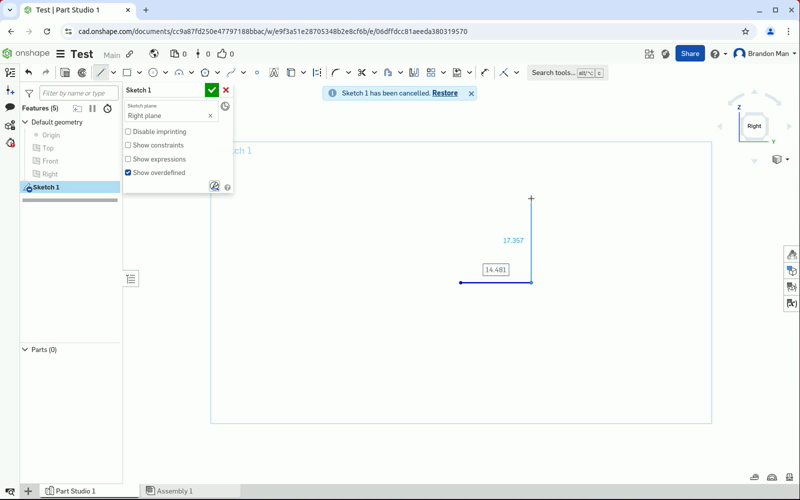
key_up(shift)
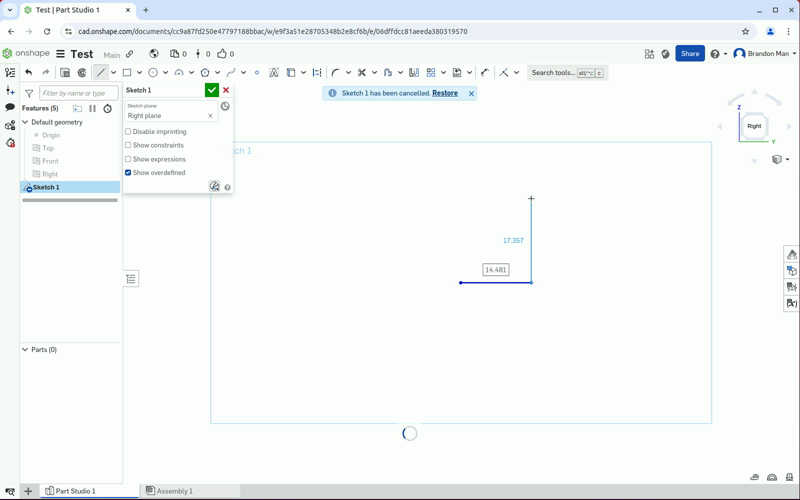
key_down(shift)
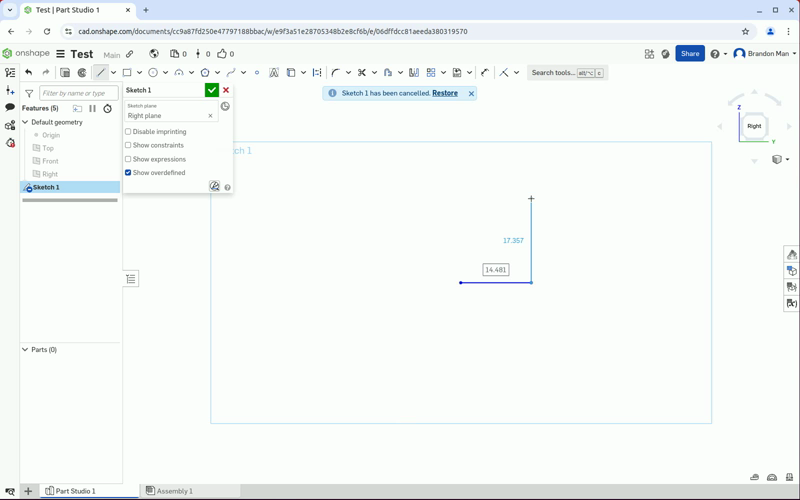
mouse_move(561, 198)
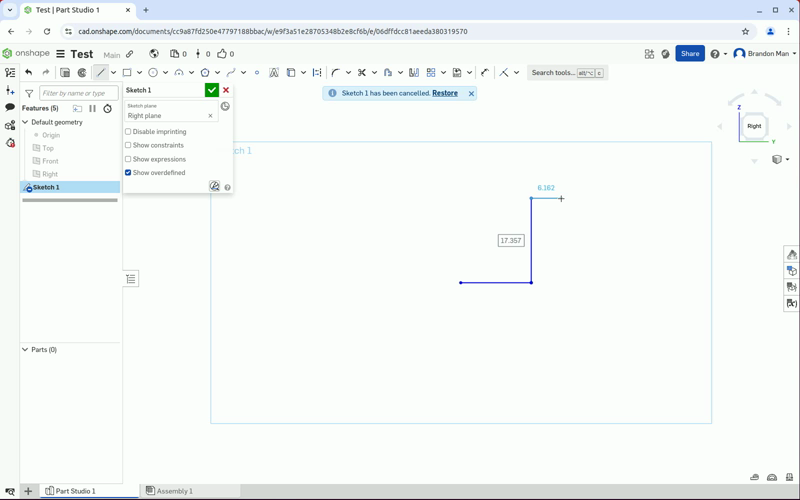
mouse_move(516, 198)
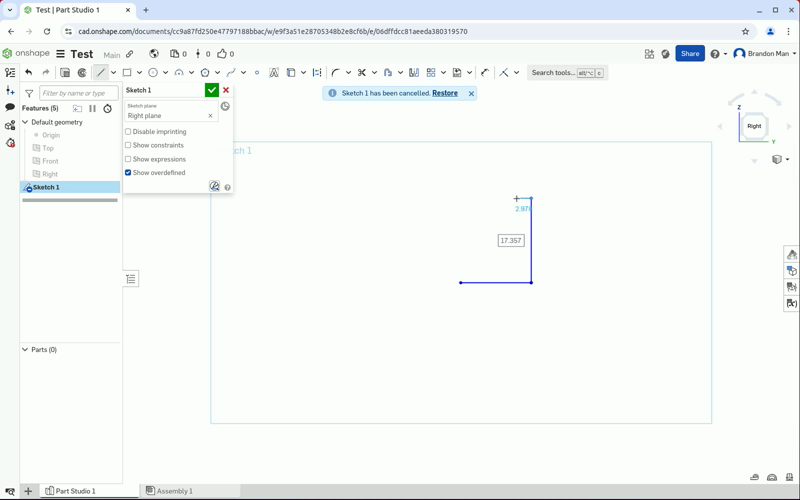
click(516, 198)
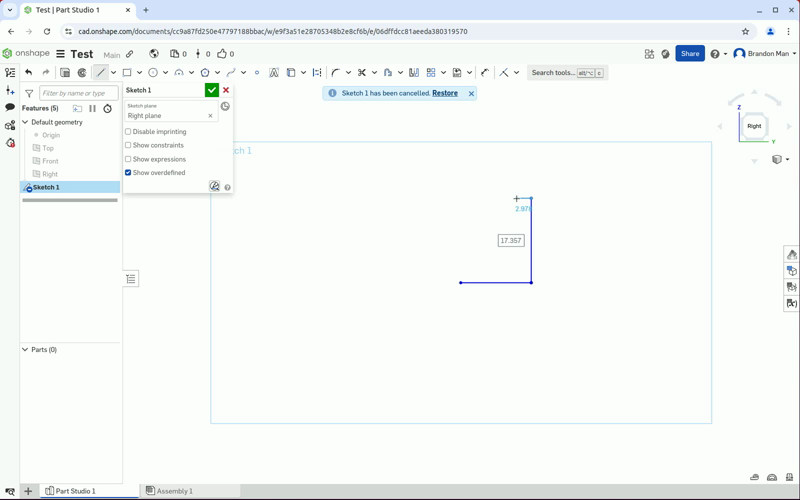
key_up(shift)
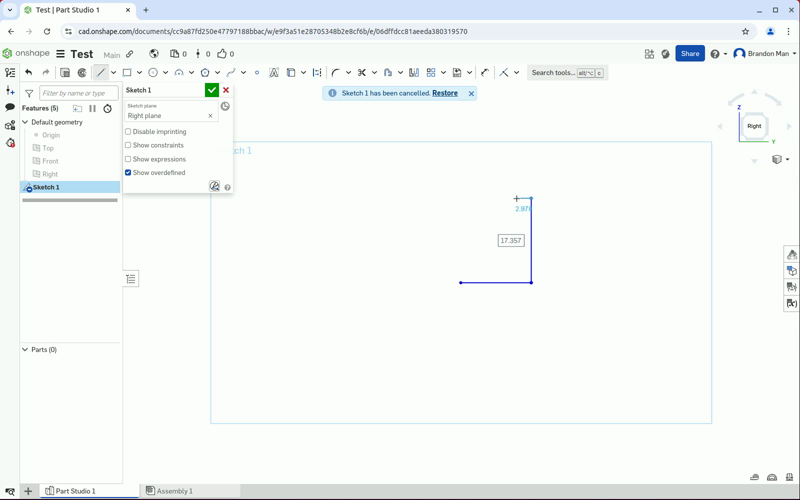
key(esc)
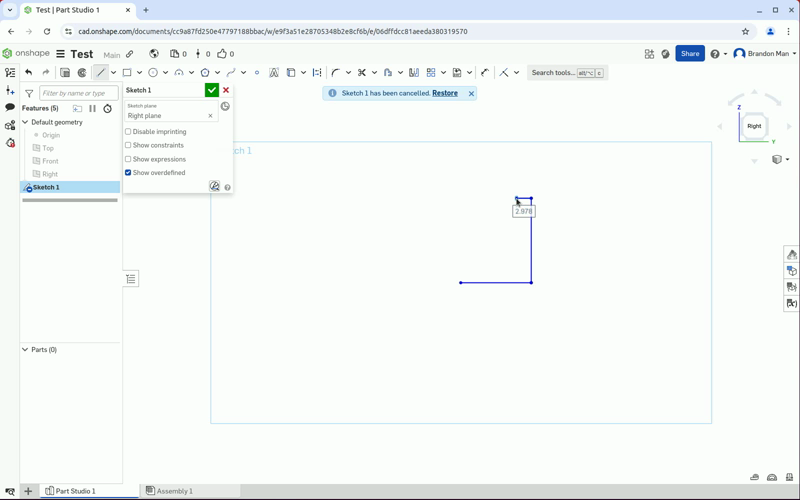
key(a)
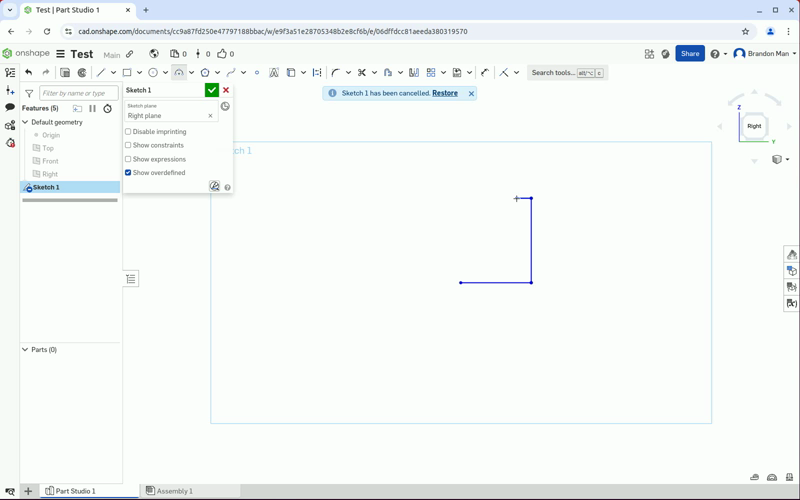
mouse_move(516, 198)
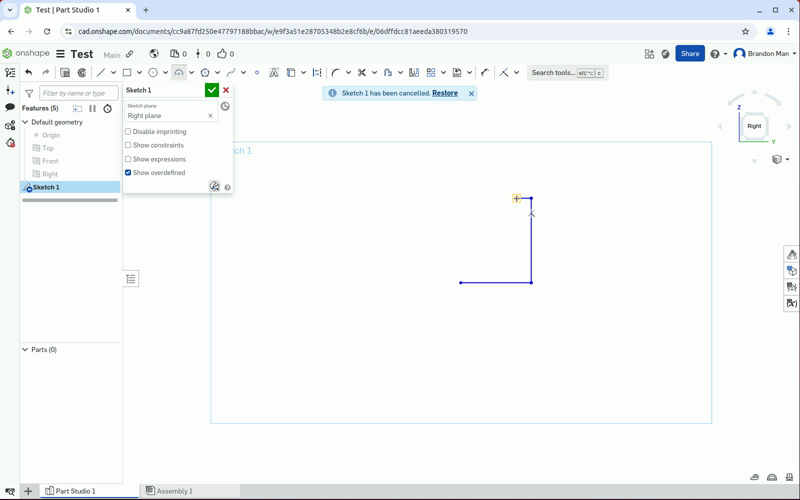
click(516, 198)
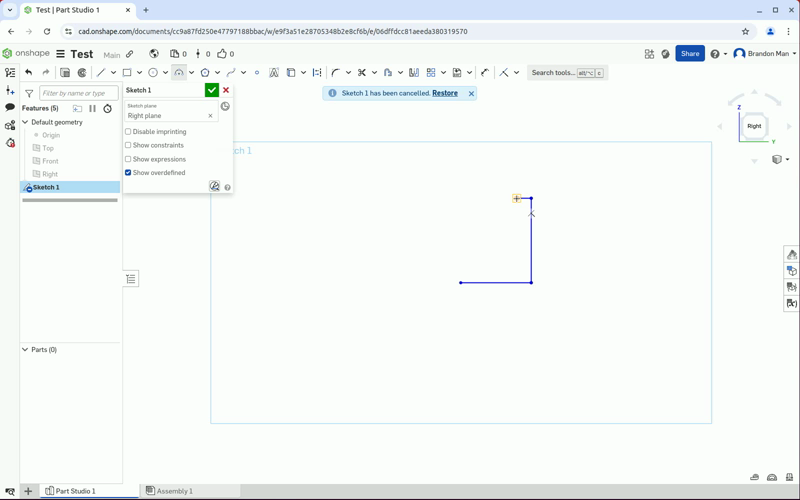
key_down(shift)
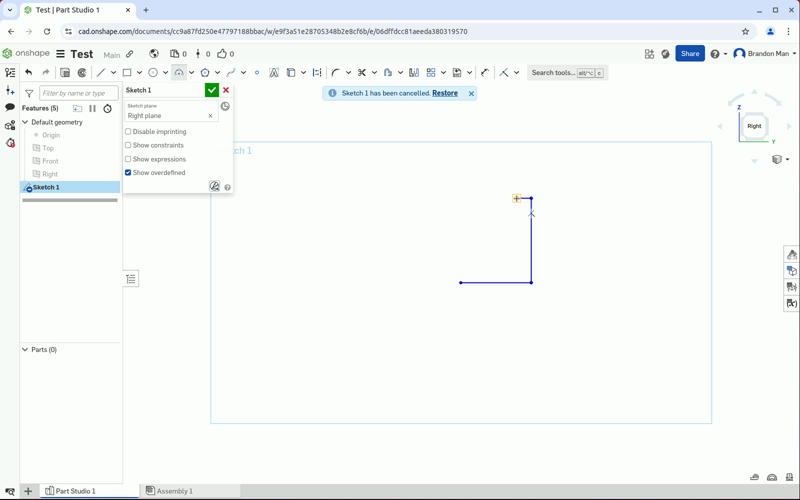
mouse_move(460, 254)
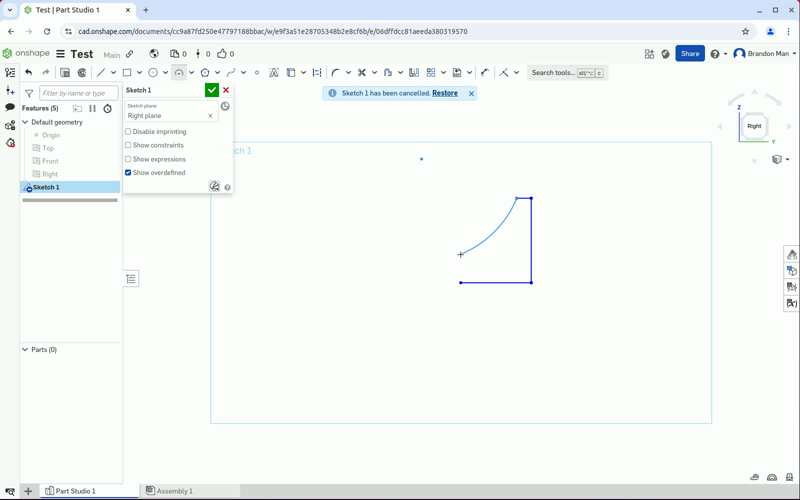
click(460, 254)
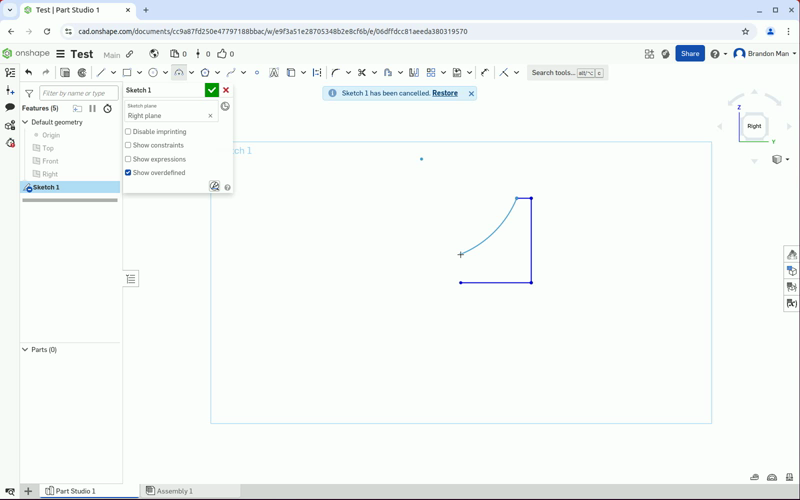
mouse_move(500, 237)
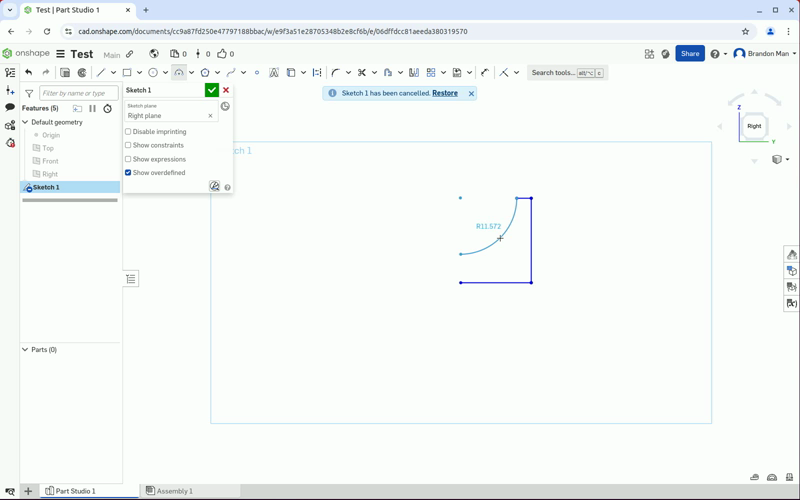
click(500, 237)
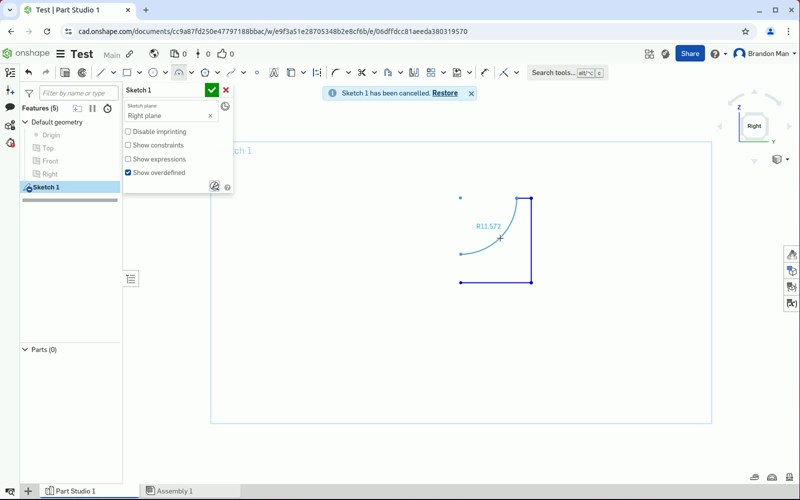
key_up(shift)
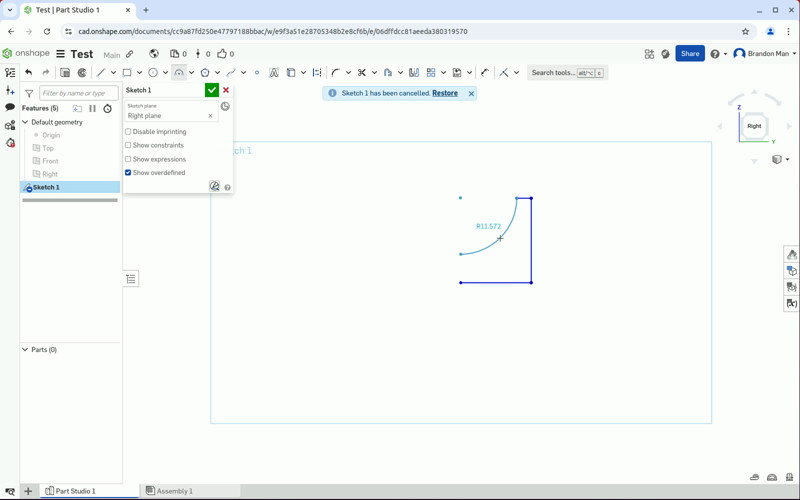
key(esc)
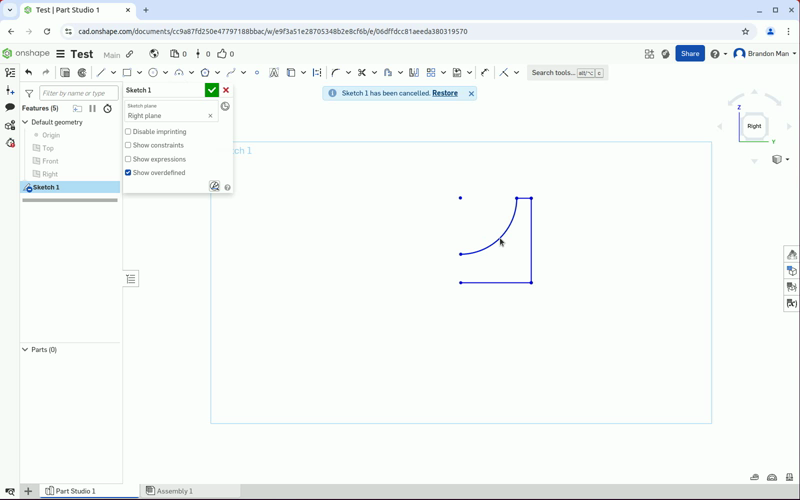
key(l)
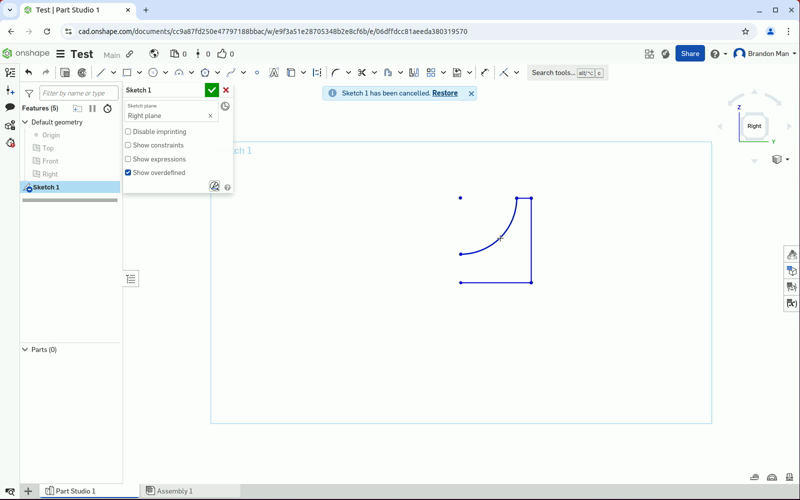
mouse_move(460, 254)
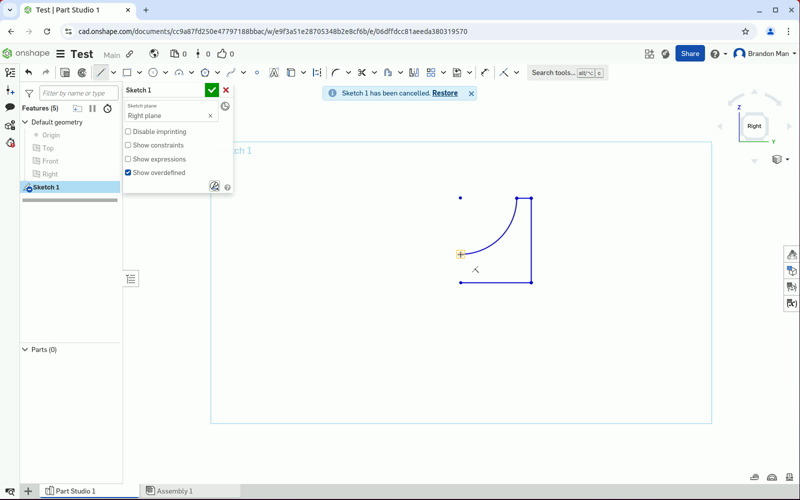
click(460, 254)
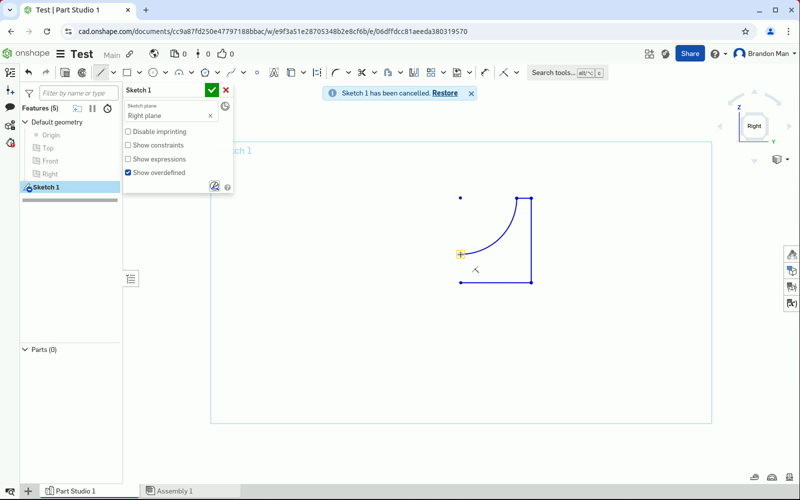
mouse_move(490, 254)
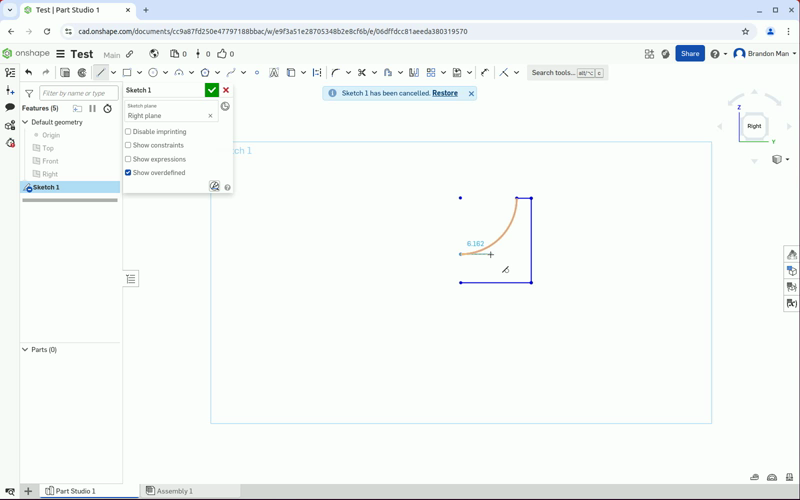
key_down(shift)
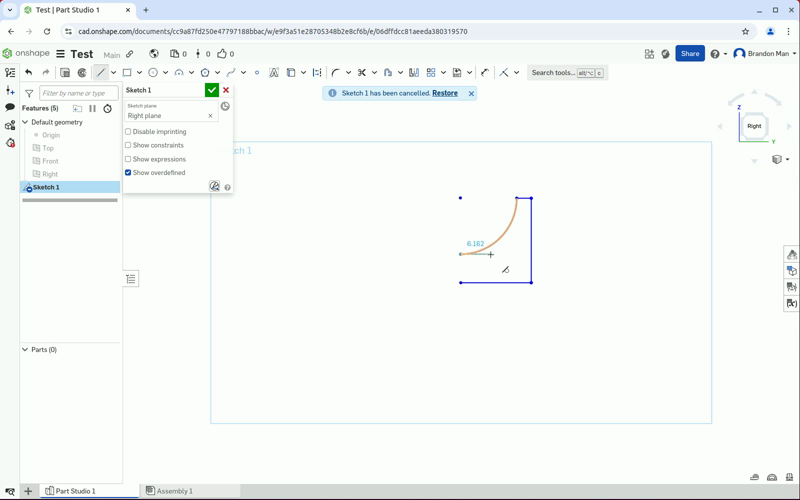
mouse_move(460, 282)
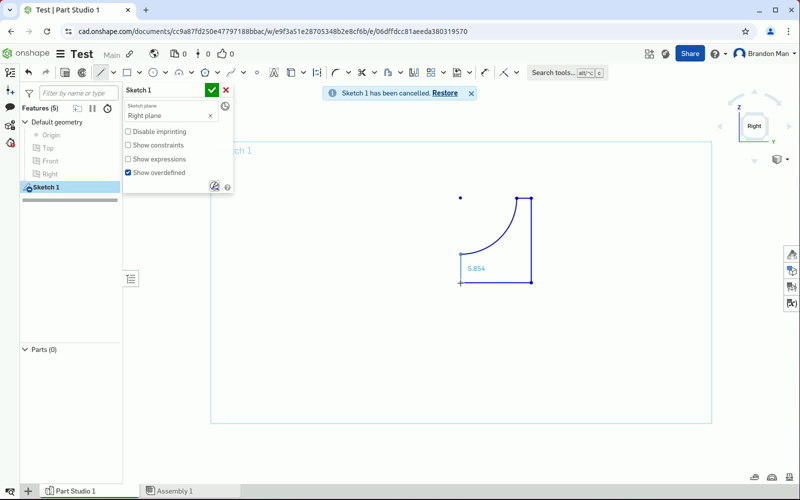
key_up(shift)
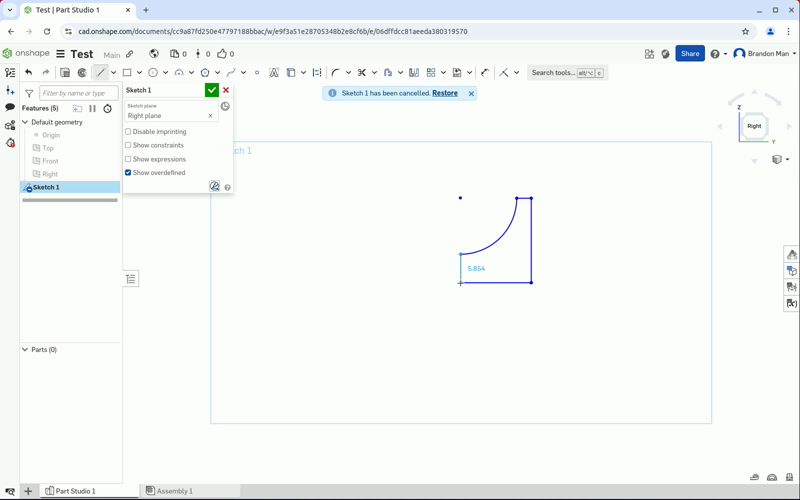
click(460, 282)
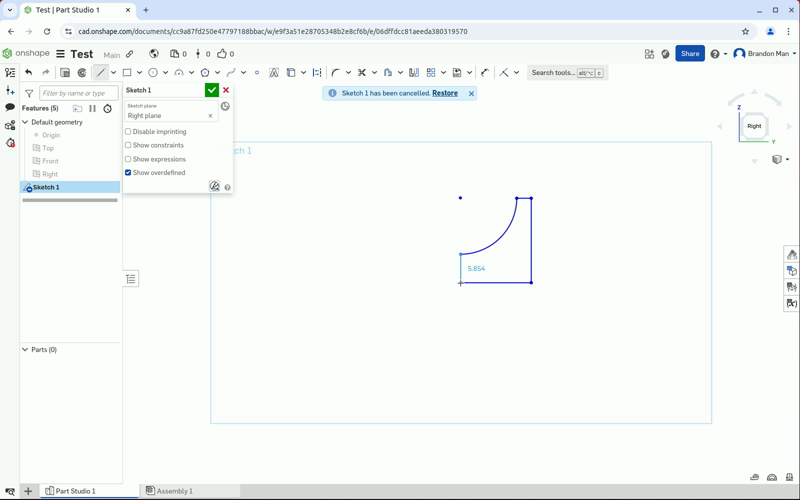
key(esc)
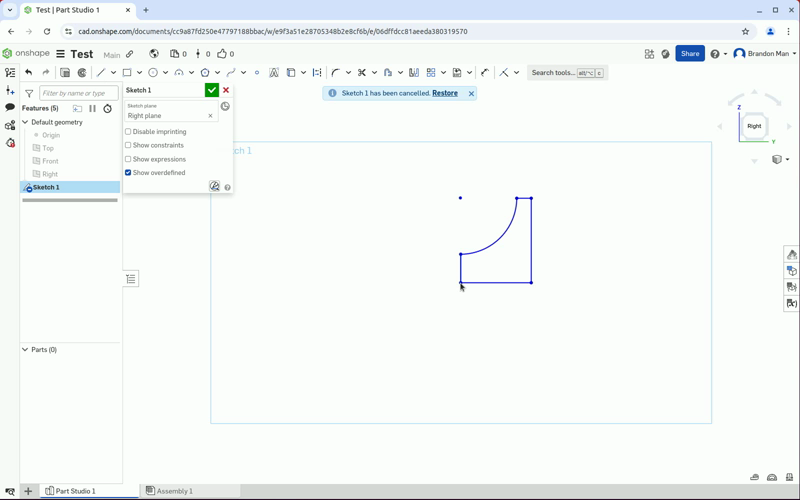
mouse_move(525, 235)
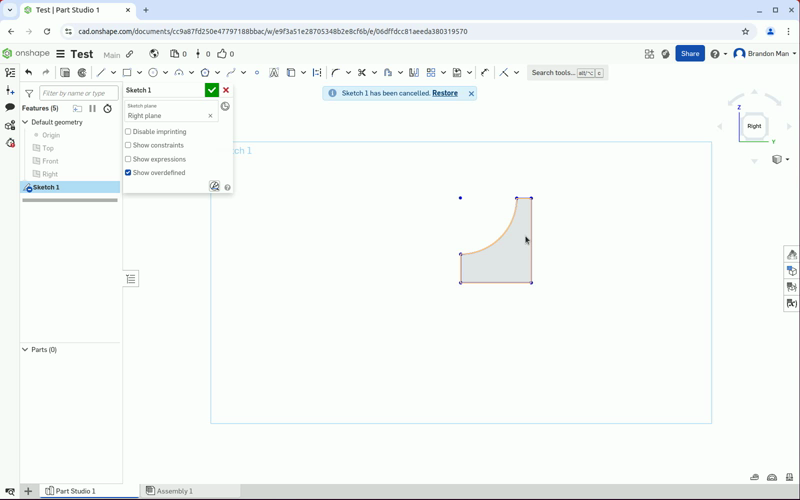
click(525, 235)
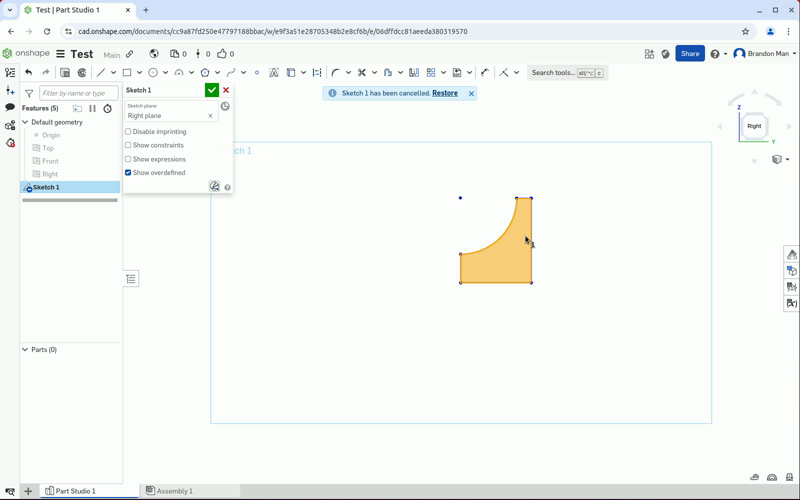
mouse_move(73, 352)
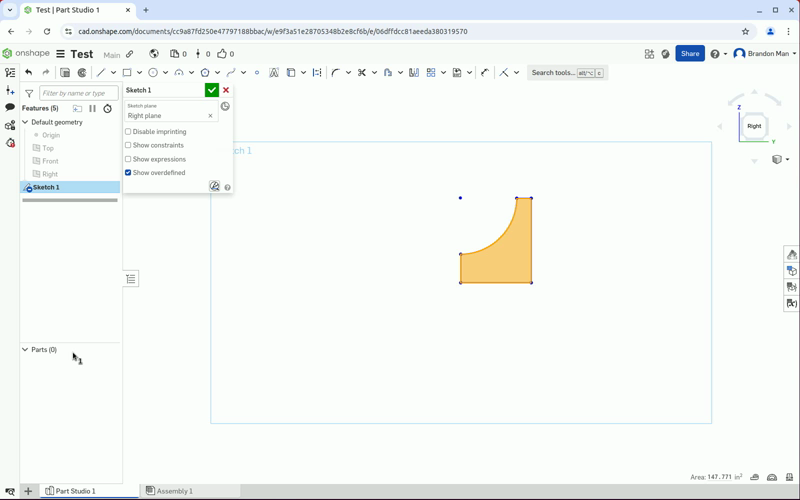
key(shift+y)
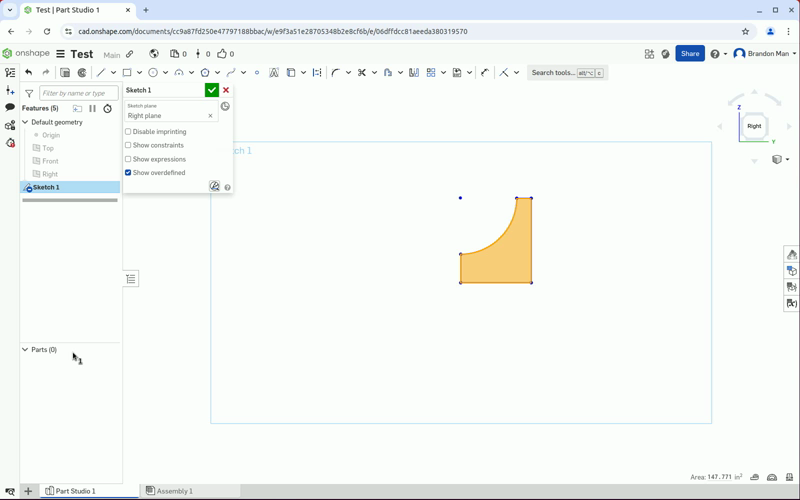
key(shift+e)
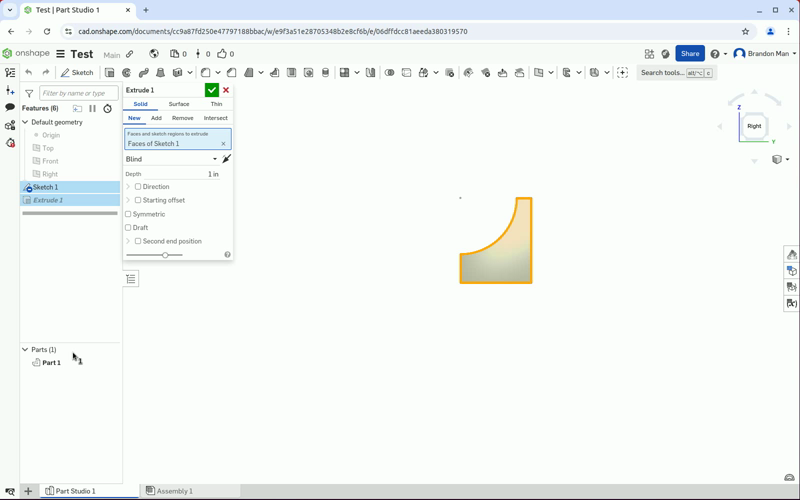
mouse_move(143, 106)
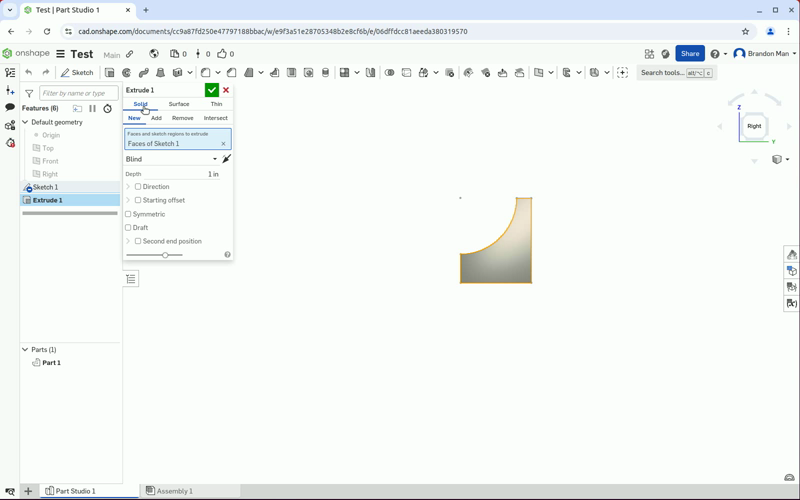
click(143, 106)
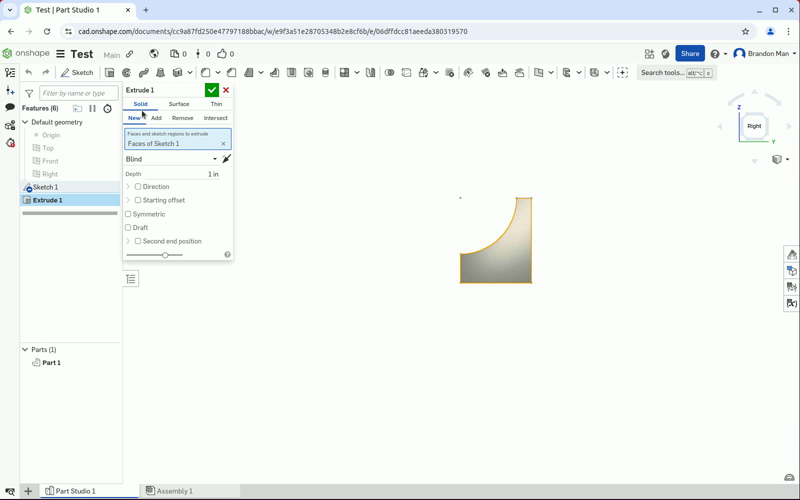
mouse_move(137, 120)
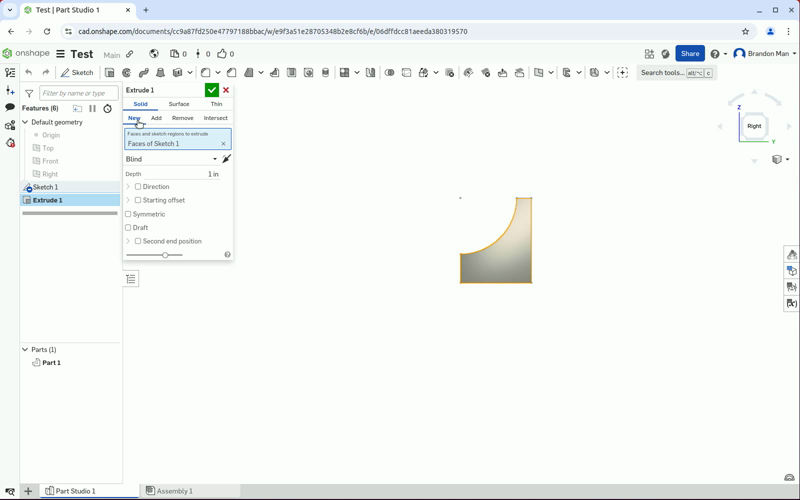
click(137, 120)
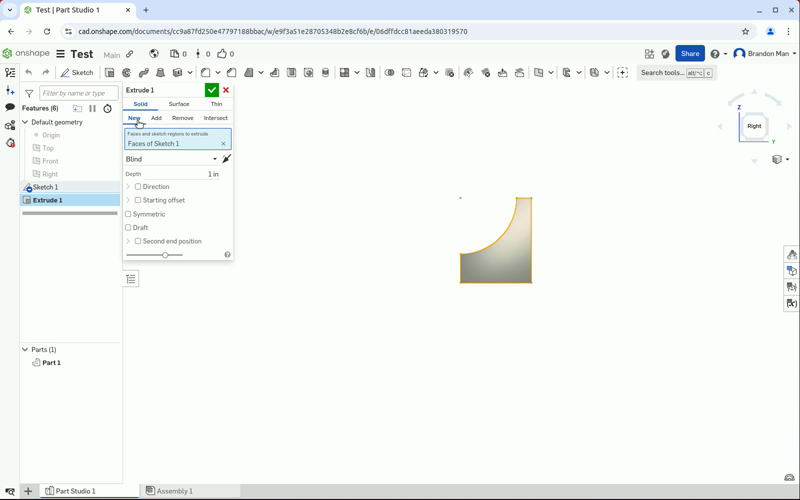
key(tab, 4)
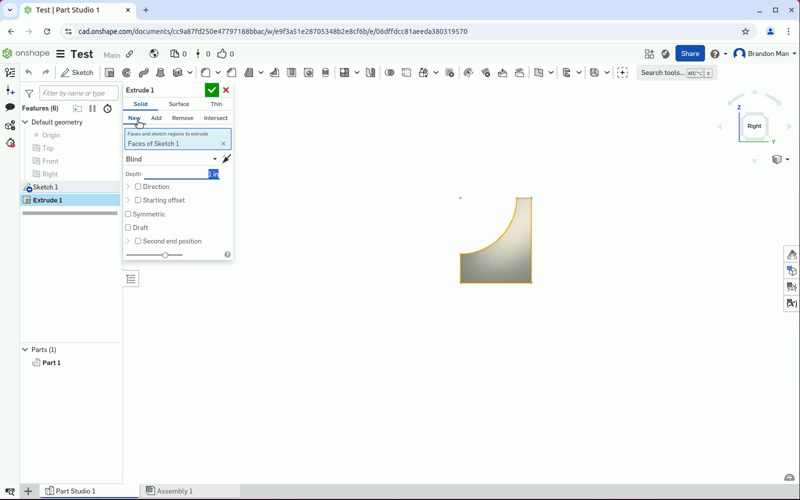
text(-23.108)
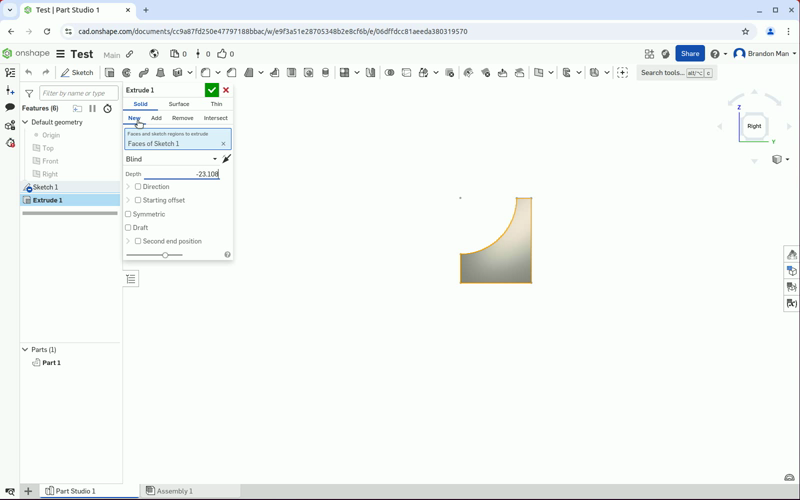
key(enter)
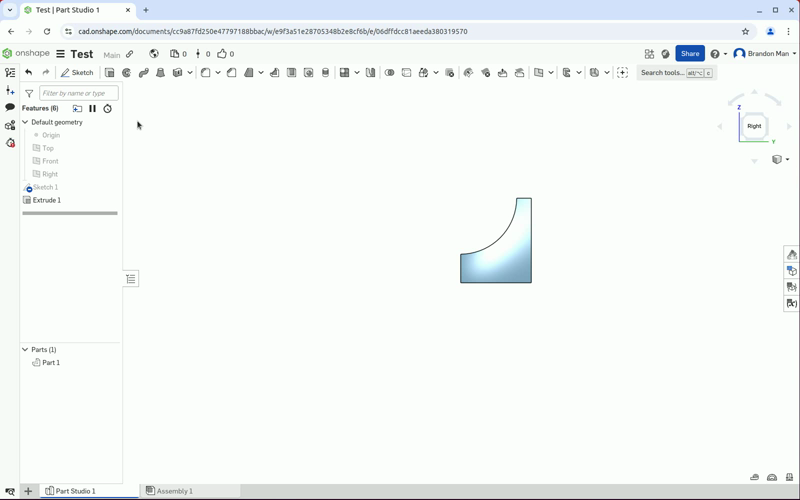
key(shift+h)
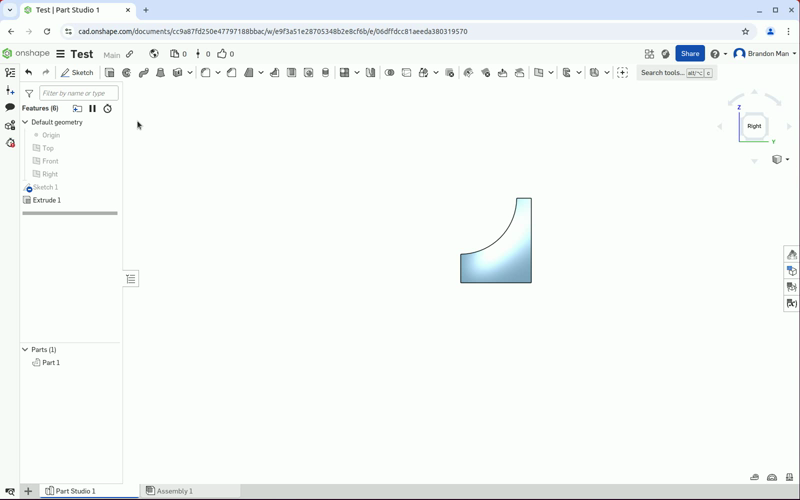
key(shift+h)
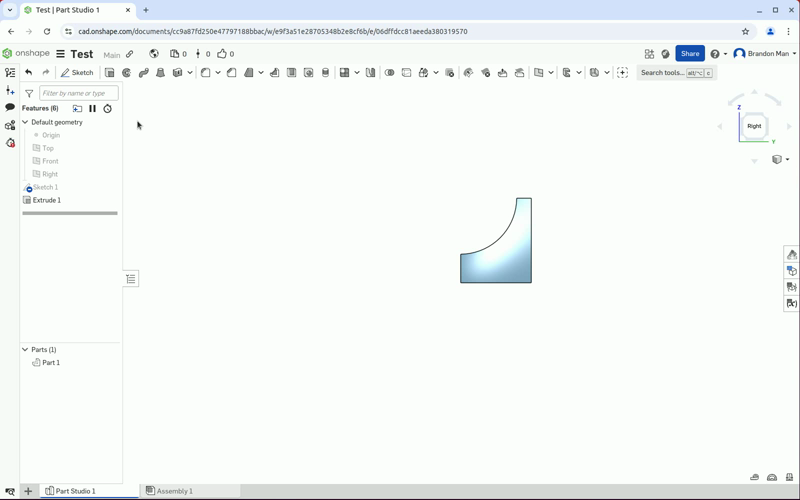
mouse_move(73, 189)
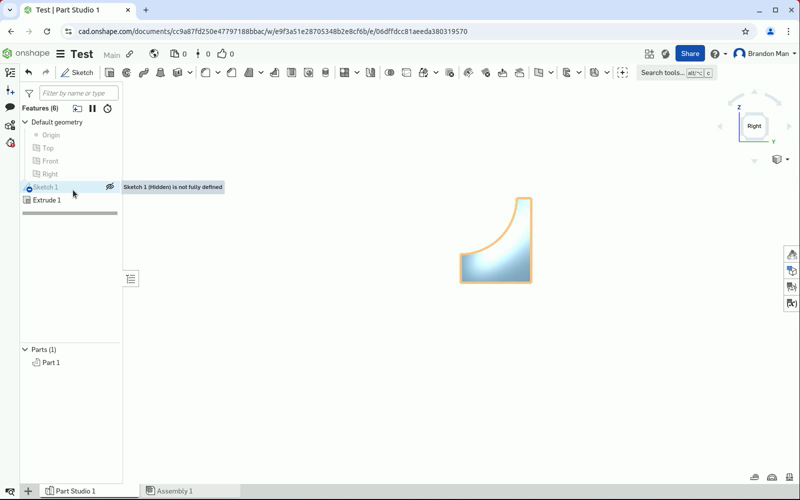
click(73, 189)
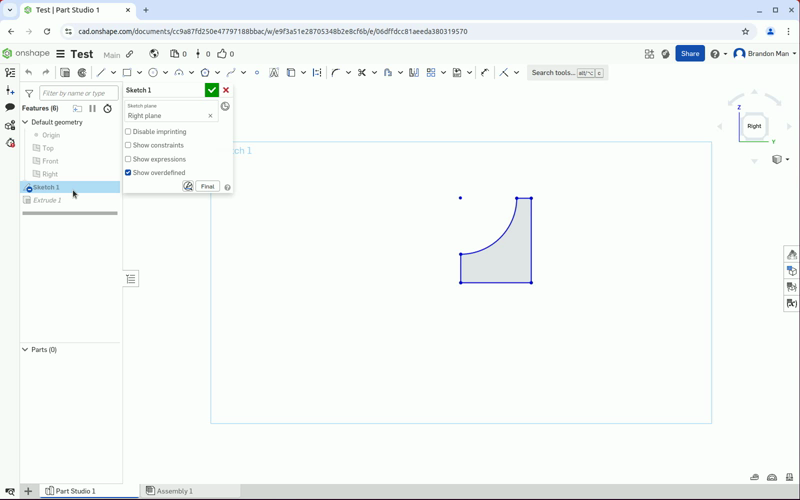
mouse_move(229, 92)
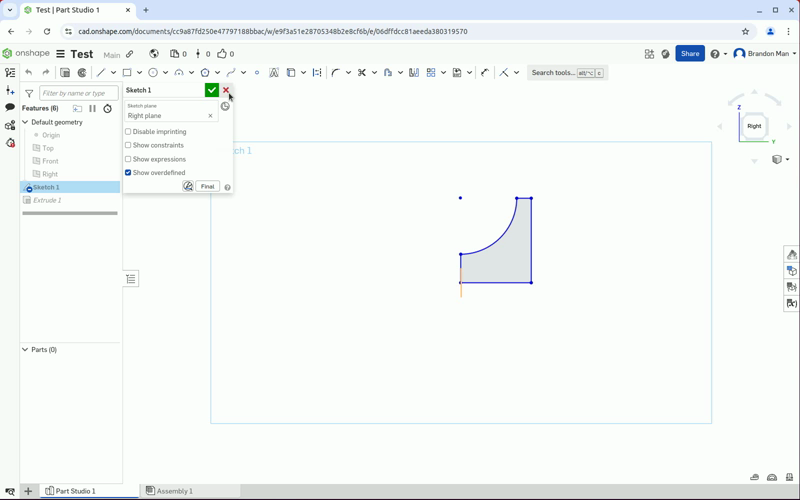
click(229, 92)
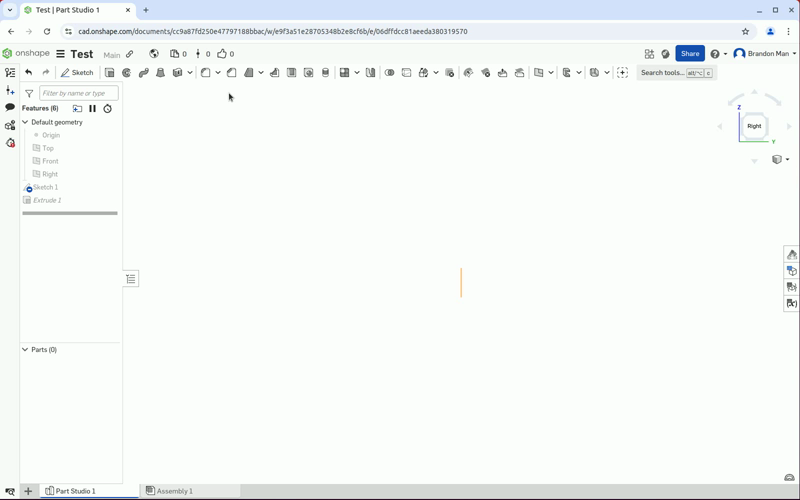
mouse_move(73, 352)
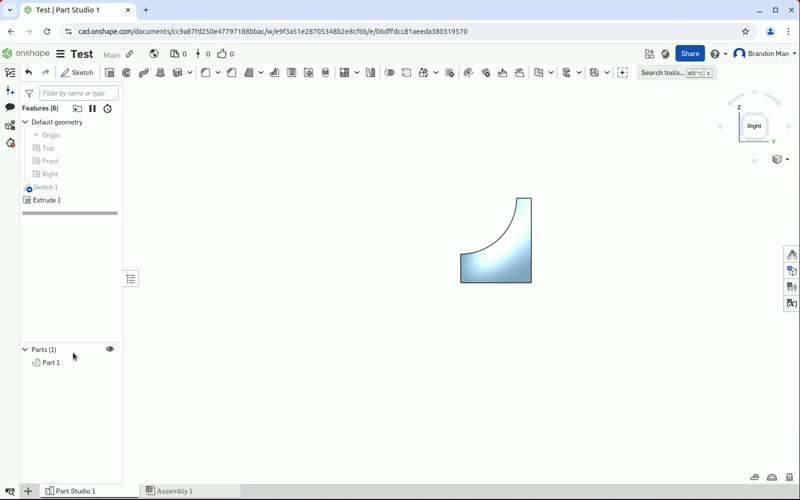
key(y)
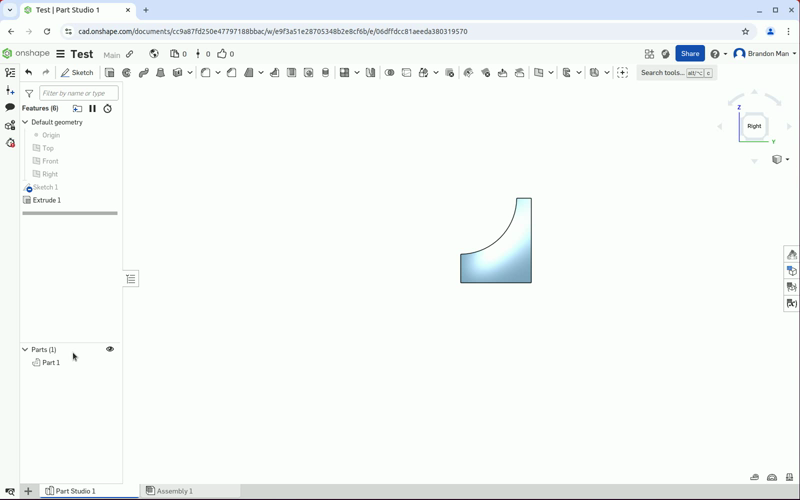
key(shift+p)
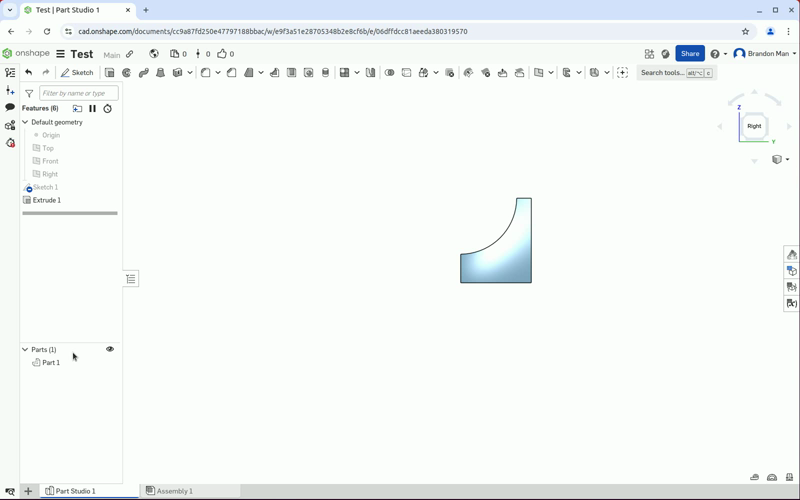
key(space)
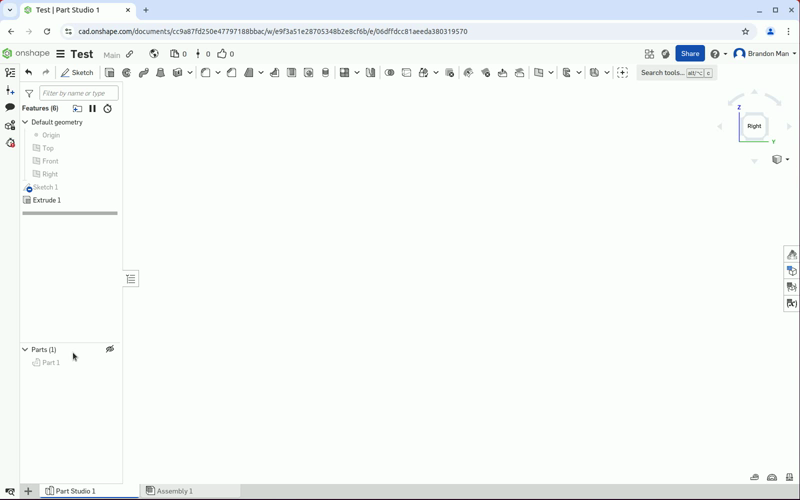
key_down(shift)
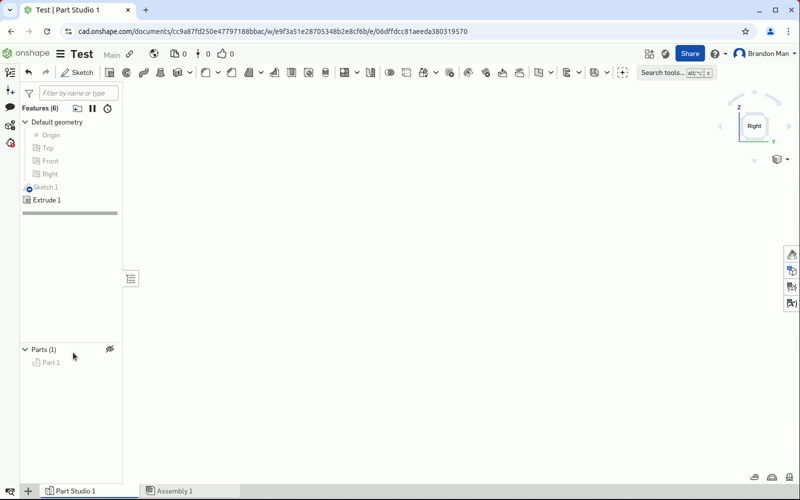
key(right)
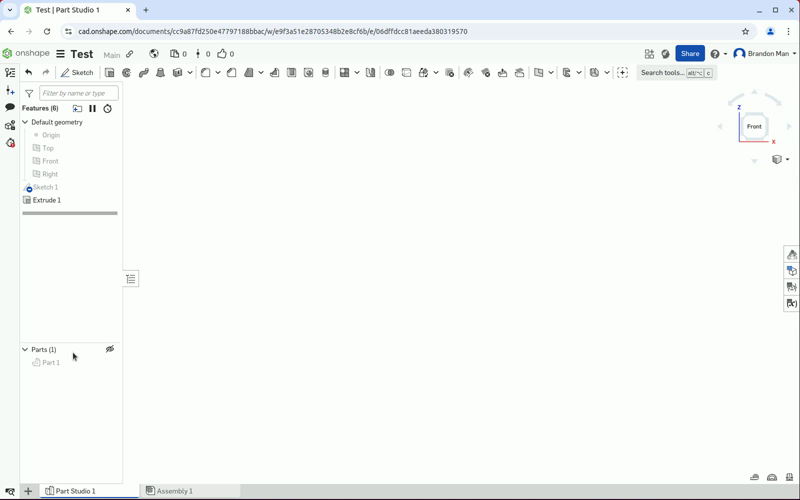
key_up(shift)
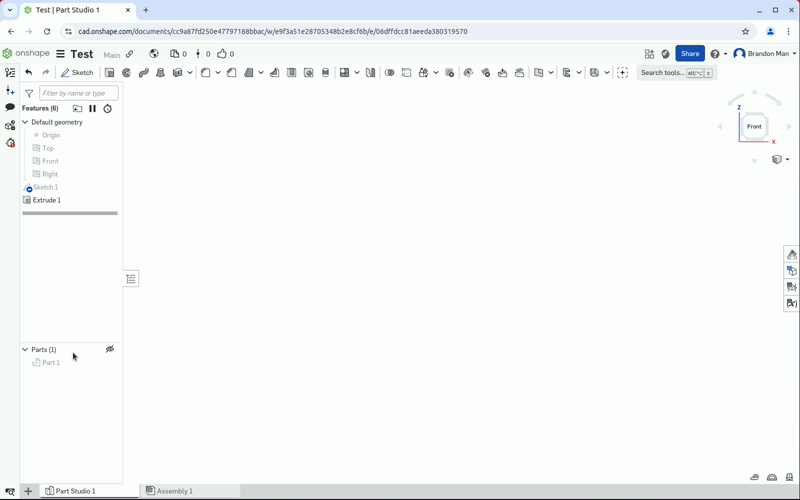
key(space)
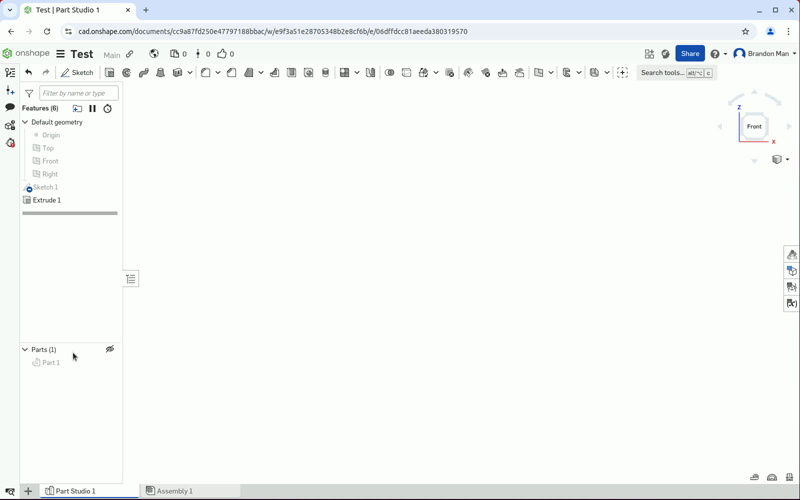
key_down(shift)
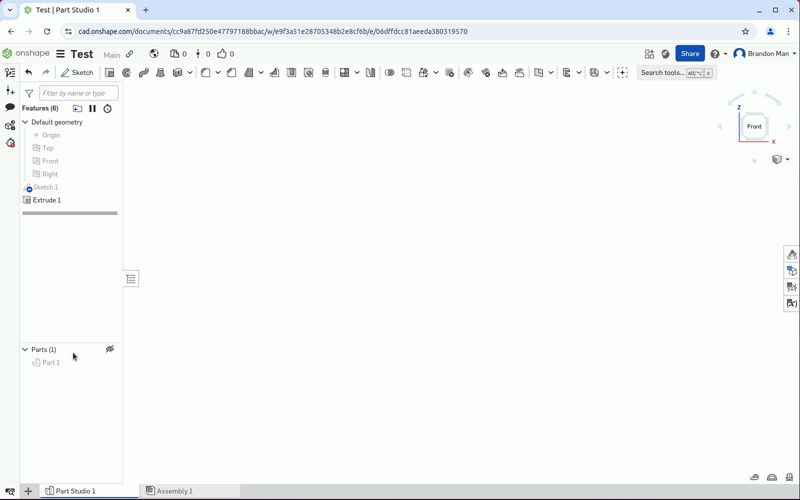
key(down)
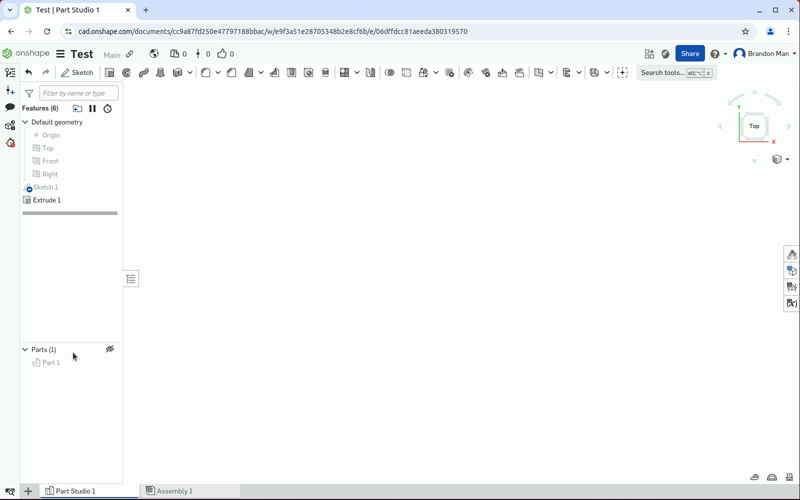
key_up(shift)
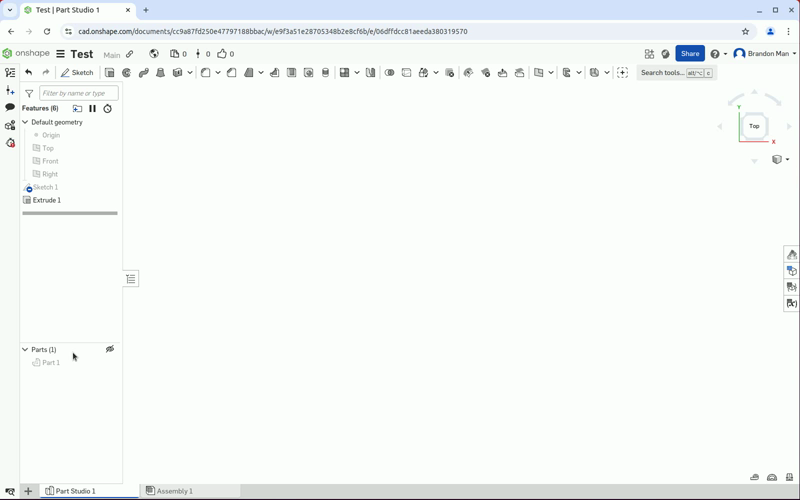
mouse_move(73, 352)
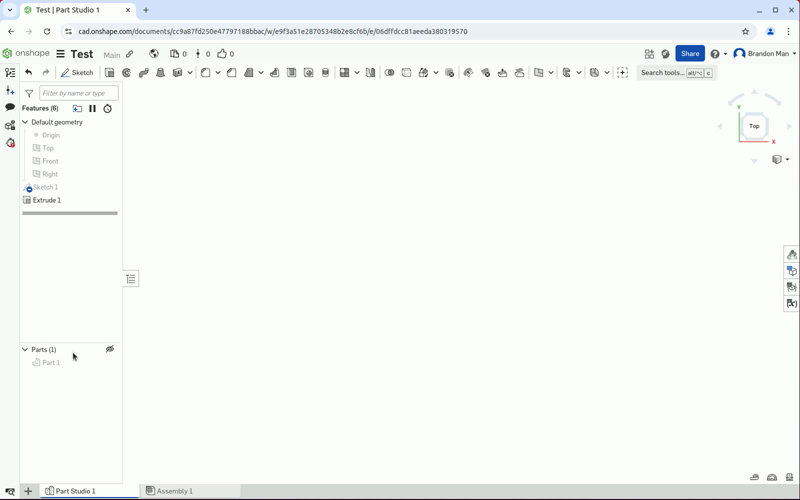
key(shift+y)
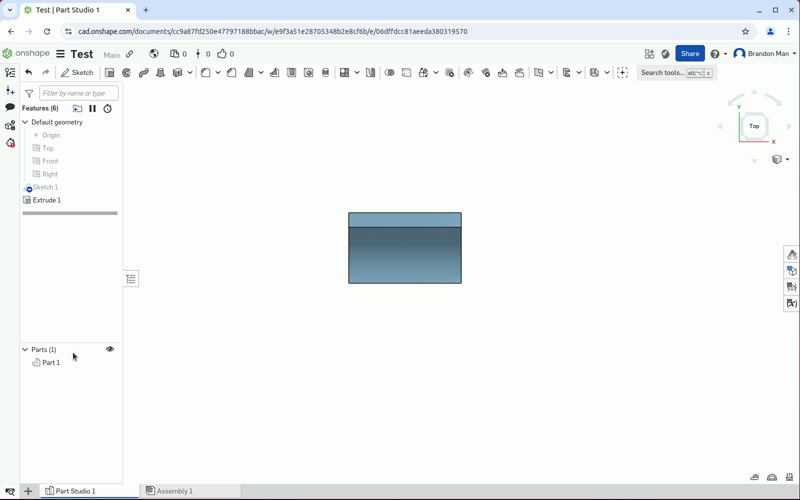
mouse_move(541, 75)
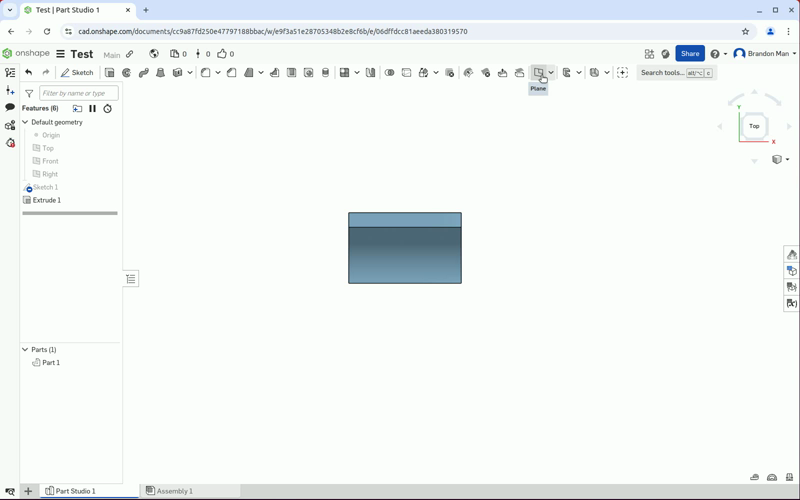
click(541, 75)
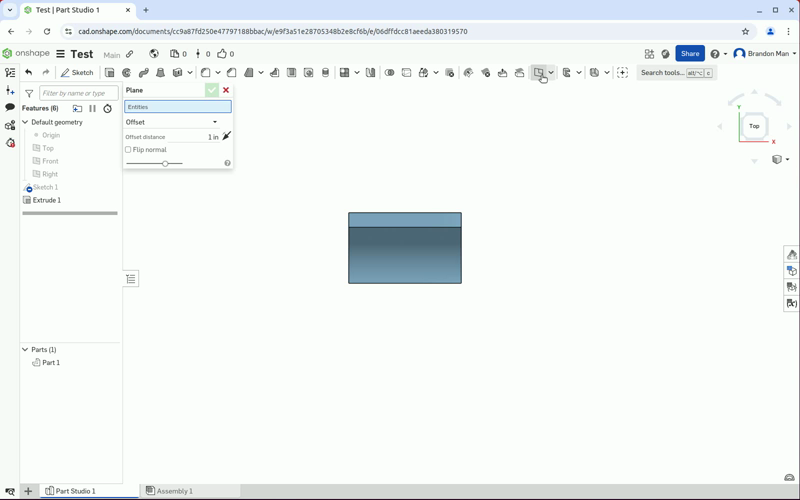
mouse_move(73, 150)
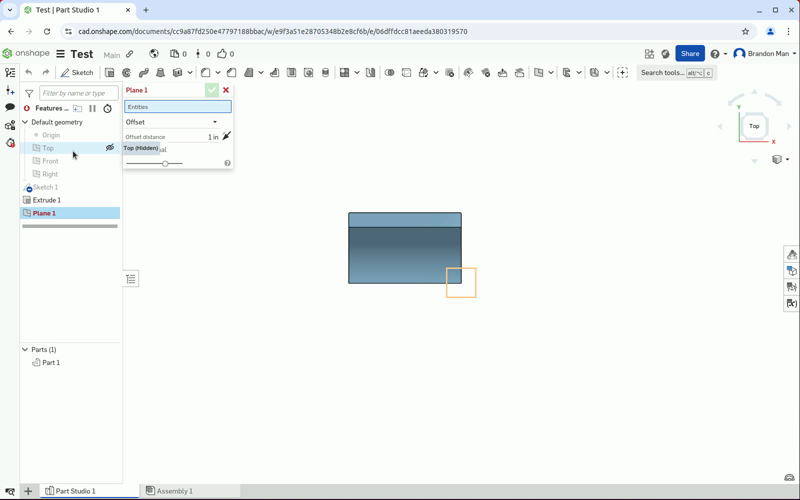
click(73, 150)
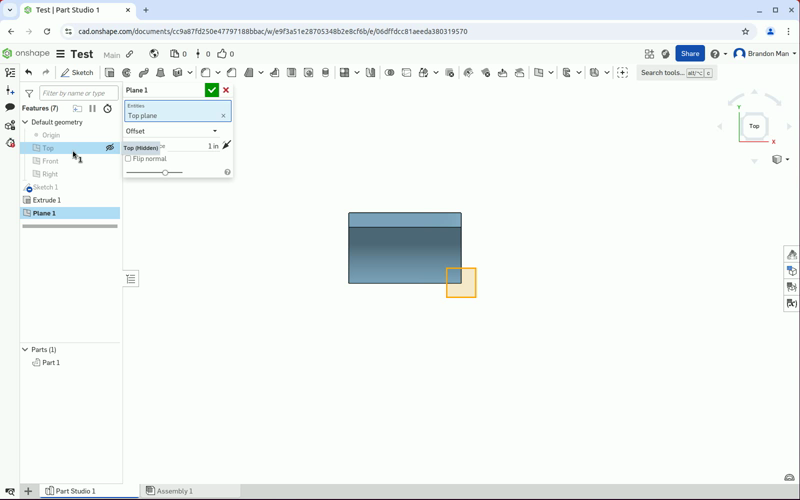
key(tab, 2)
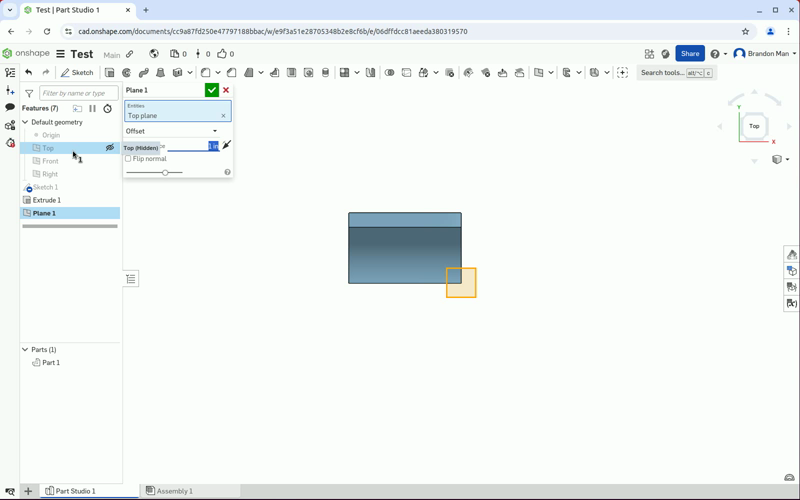
text(17.316)
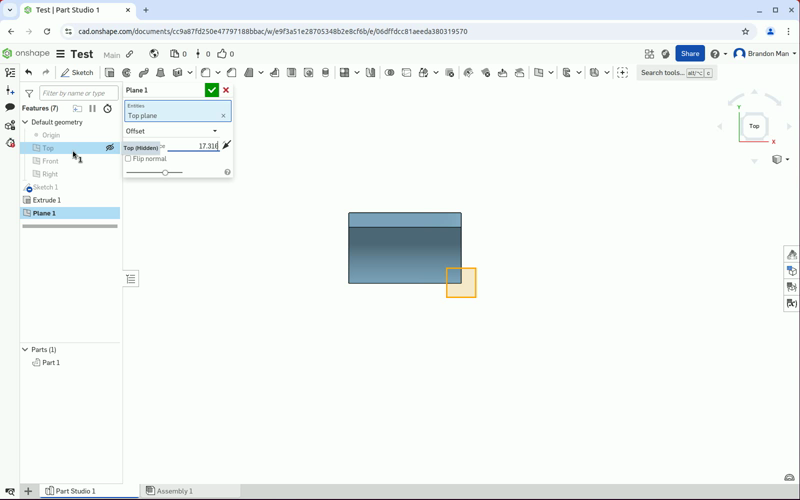
key(enter, 2)
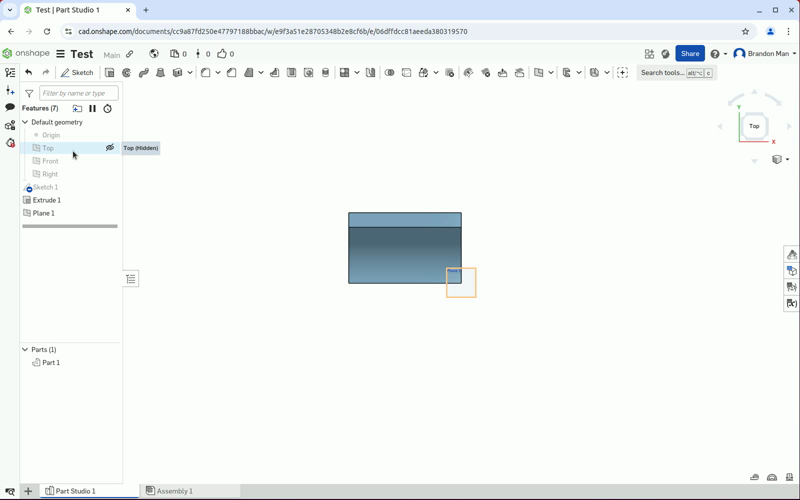
key(shift+s)
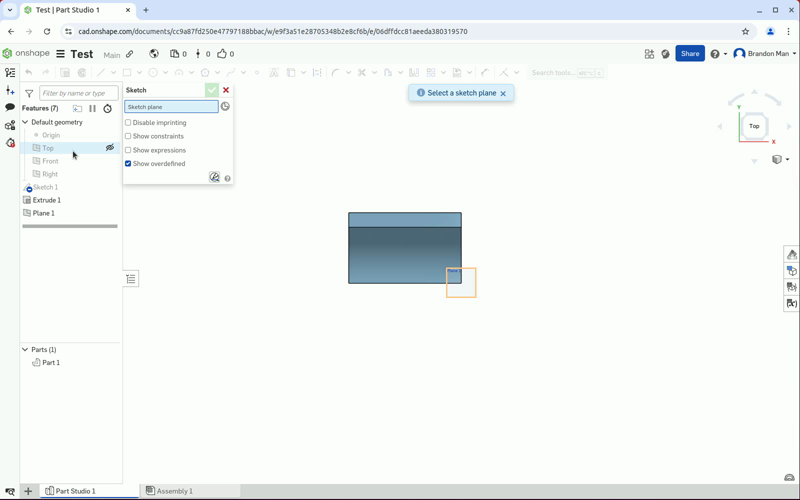
mouse_move(73, 215)
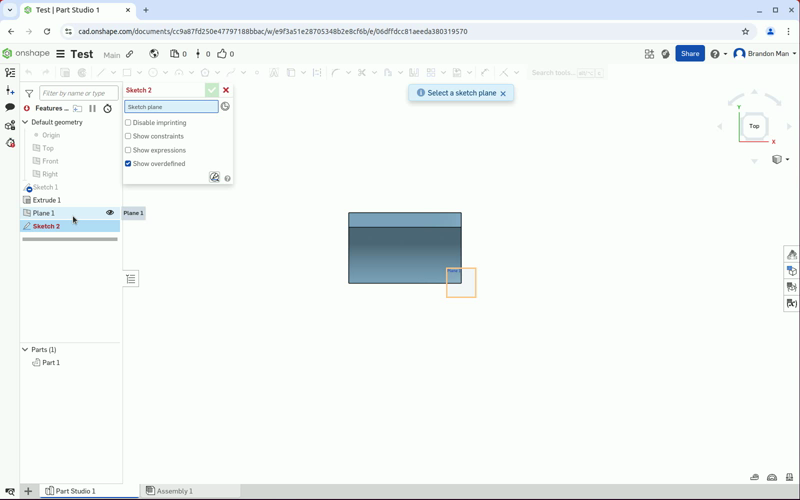
click(73, 215)
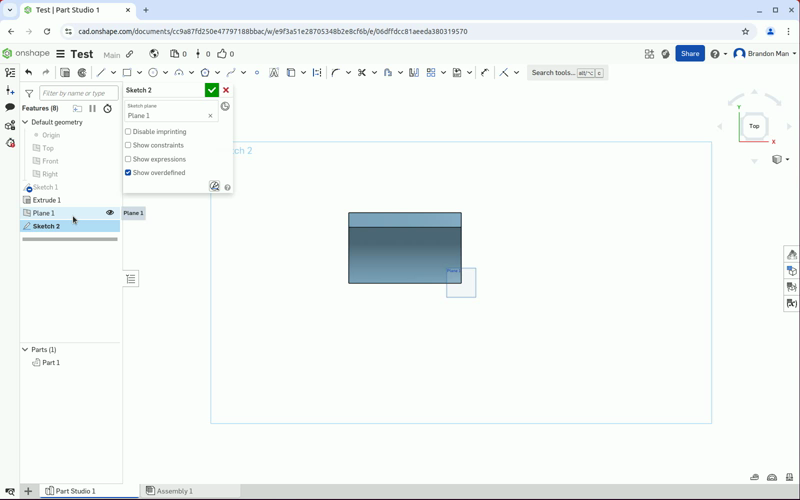
mouse_move(73, 352)
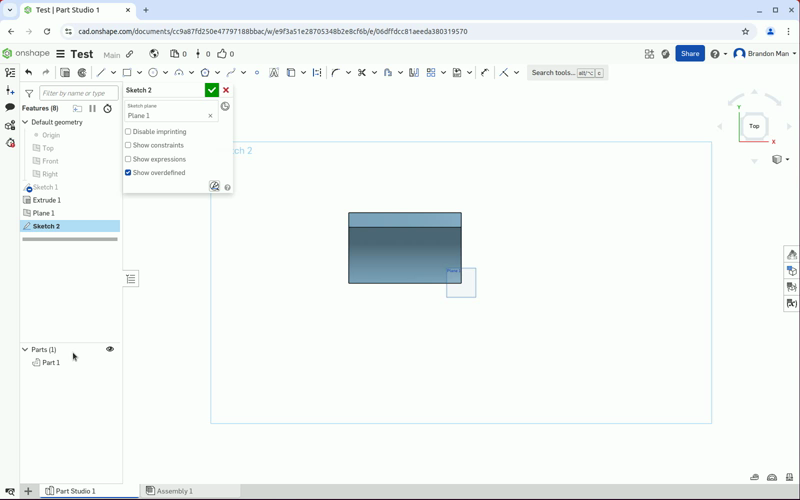
key(y)
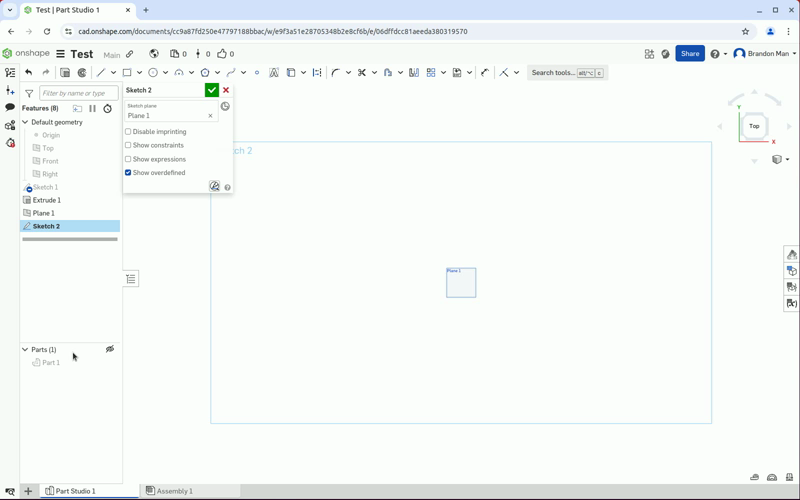
key(l)
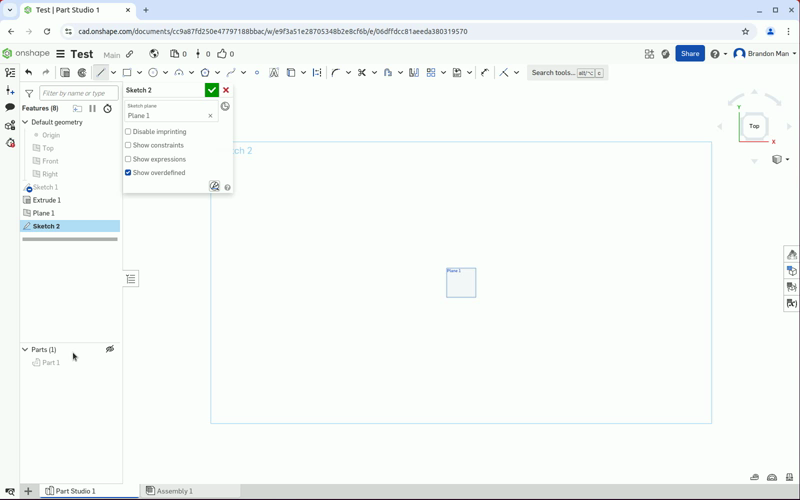
key_down(shift)
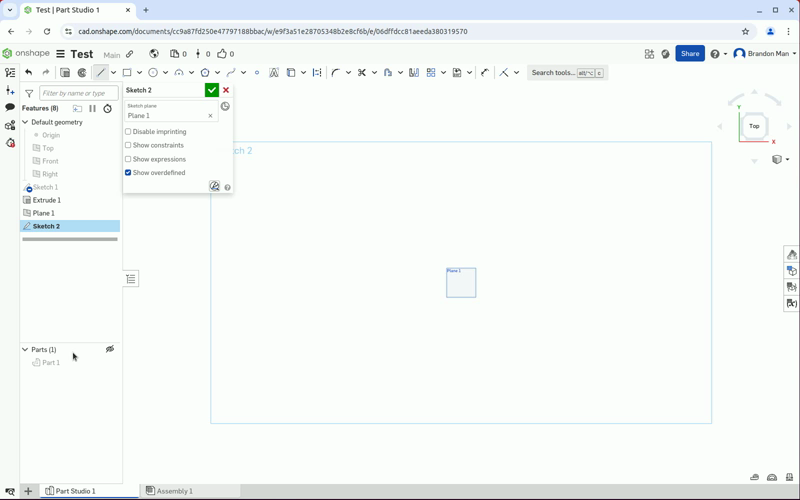
mouse_move(376, 258)
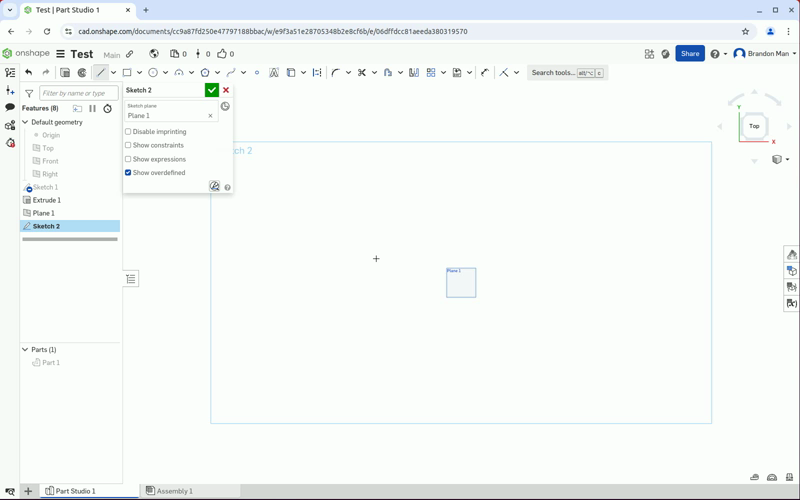
click(376, 258)
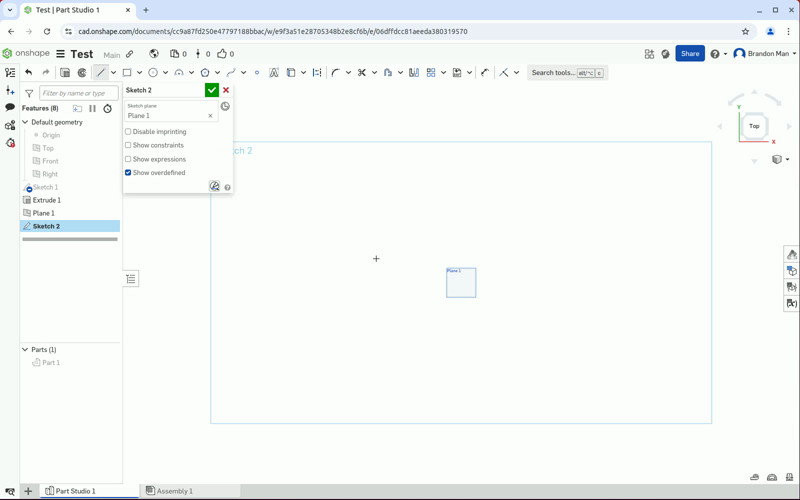
key_up(shift)
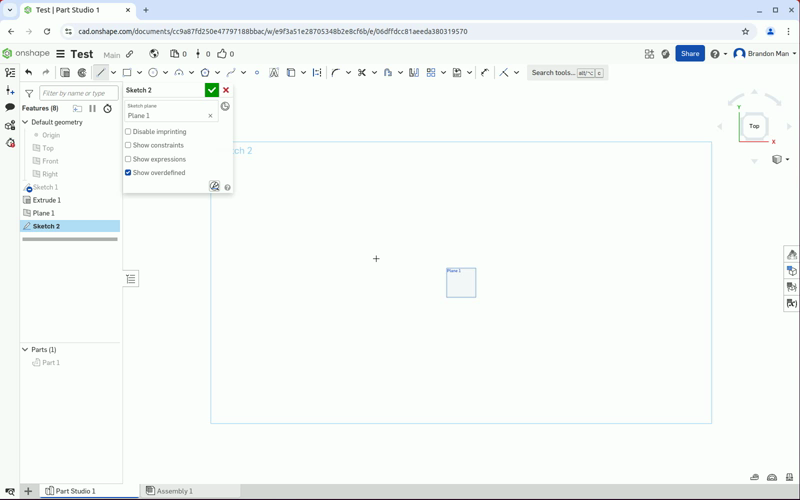
key_down(shift)
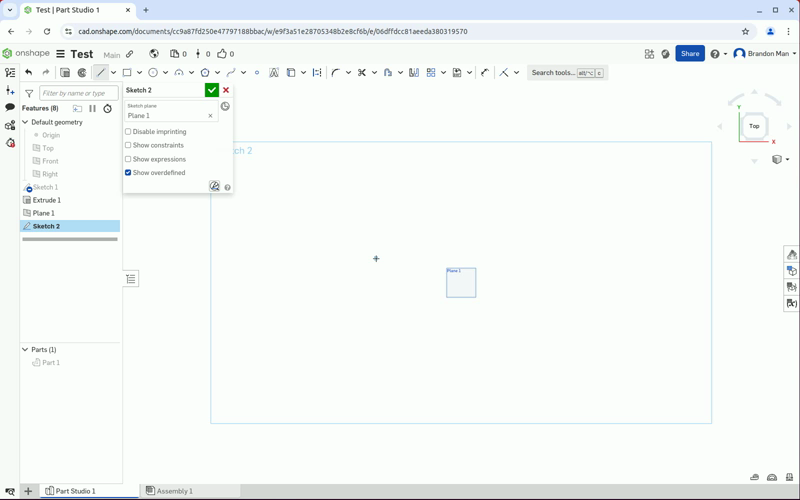
mouse_move(406, 258)
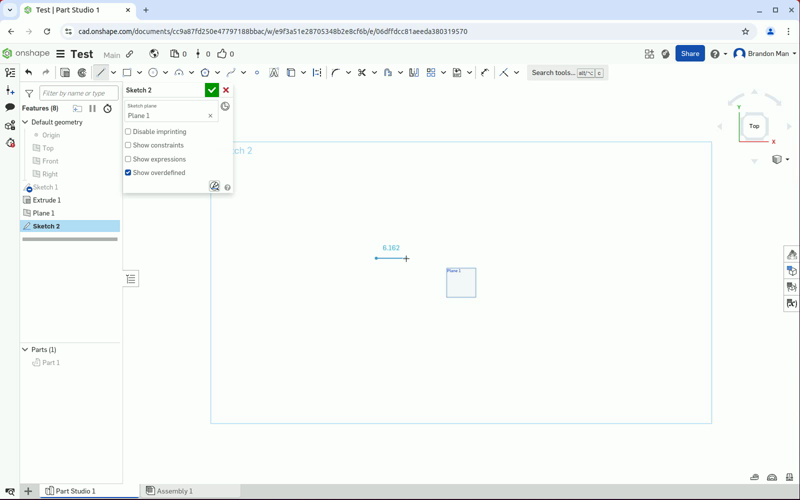
mouse_move(433, 258)
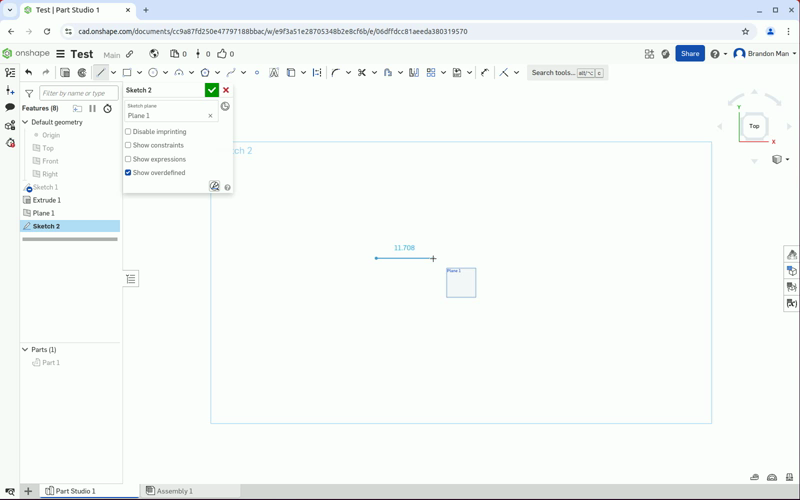
click(433, 258)
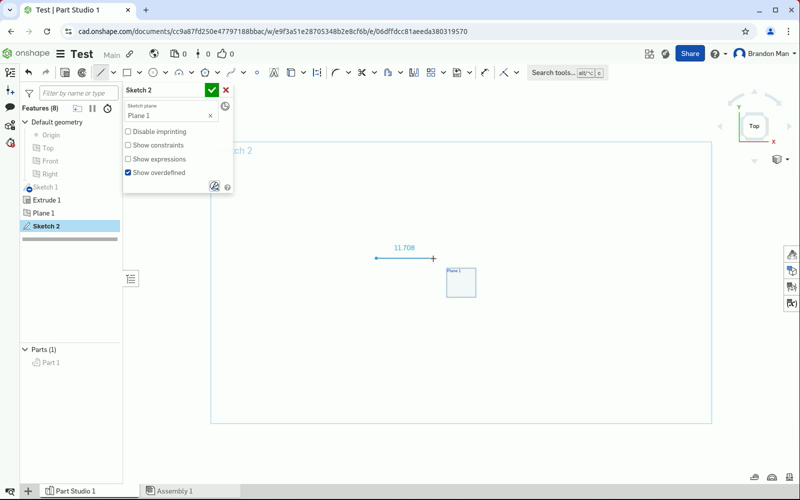
key_up(shift)
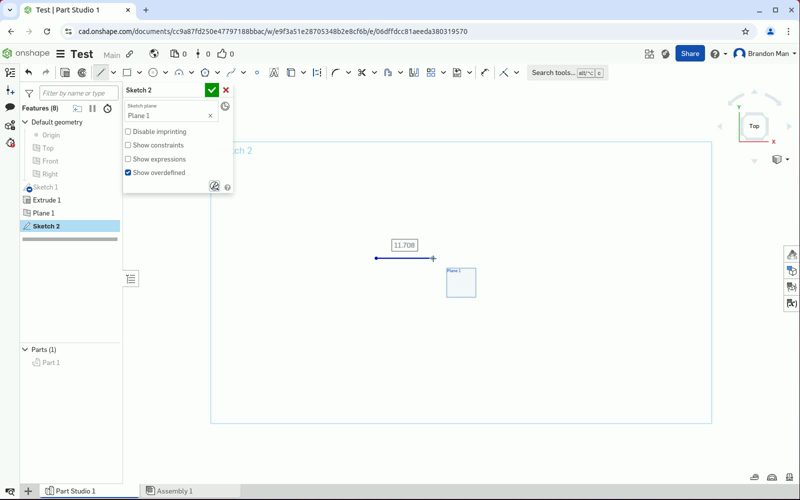
key_down(shift)
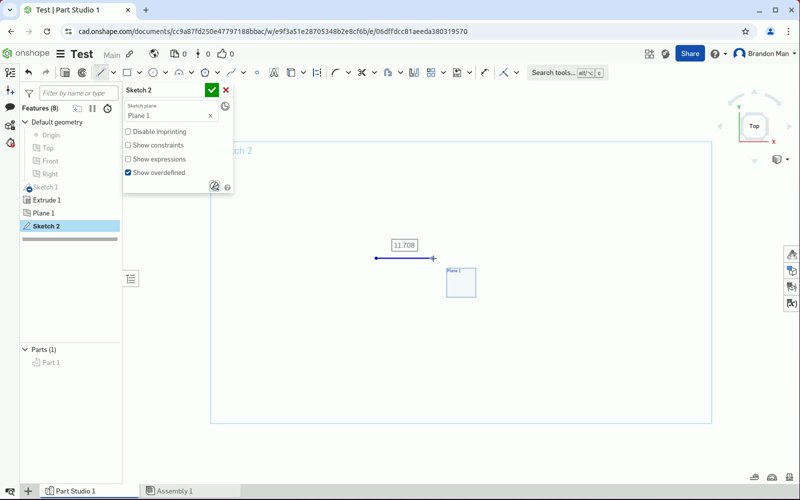
mouse_move(463, 258)
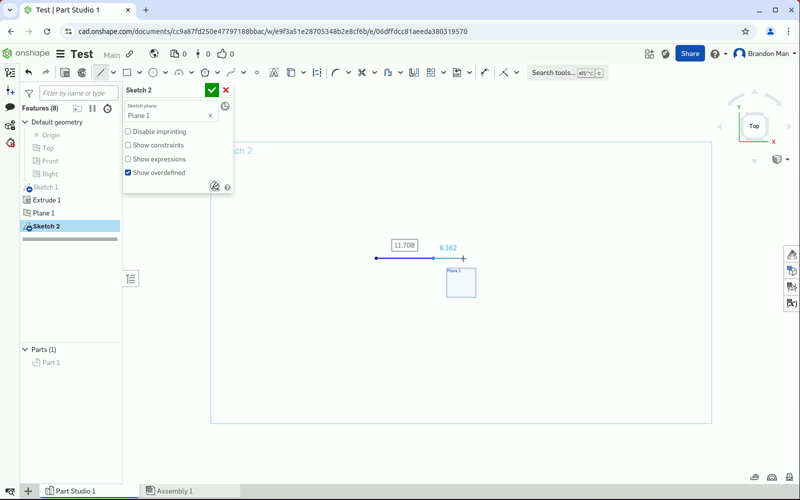
mouse_move(433, 225)
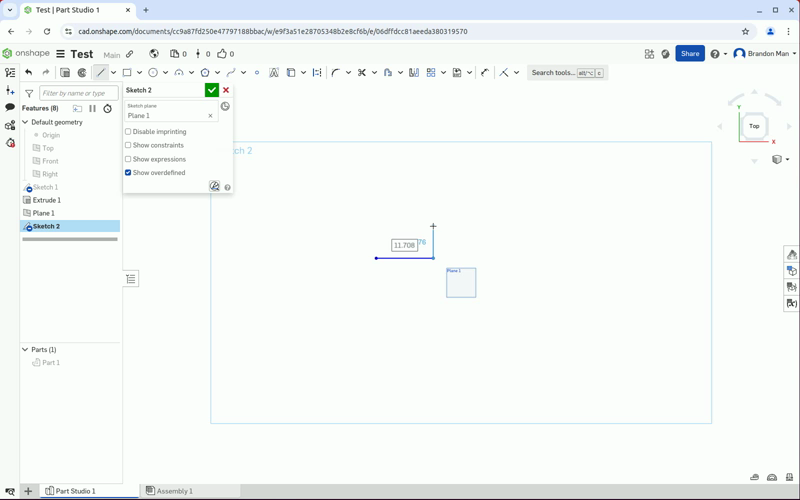
click(433, 225)
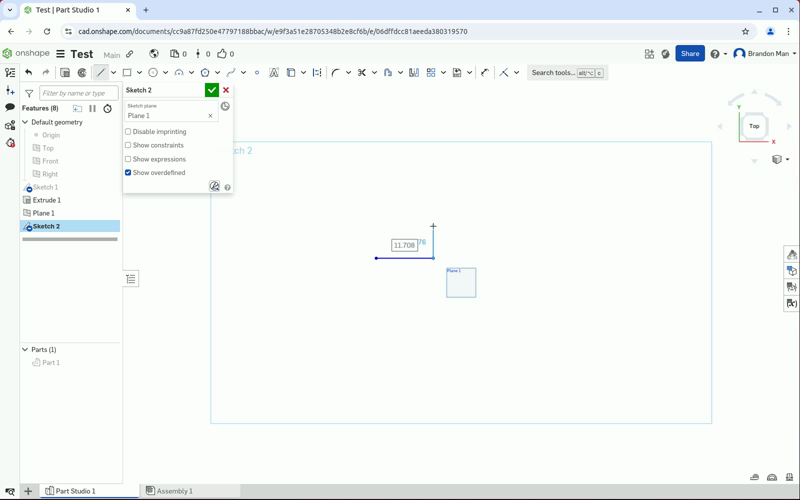
key_up(shift)
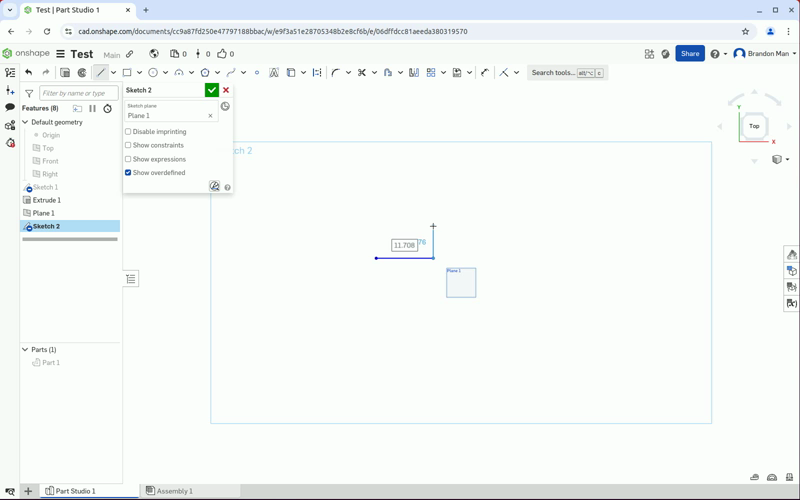
key_down(shift)
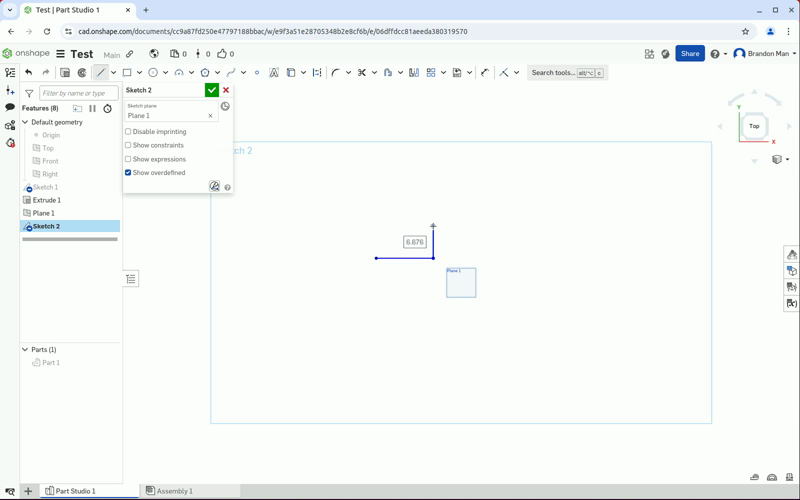
mouse_move(463, 225)
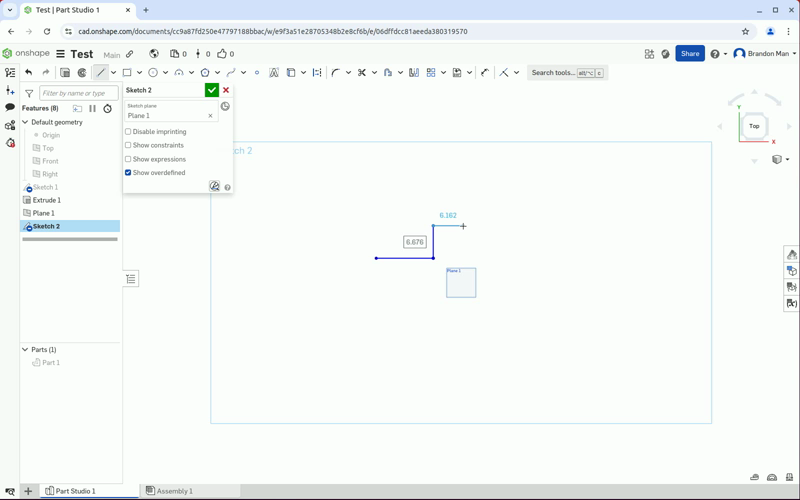
mouse_move(376, 225)
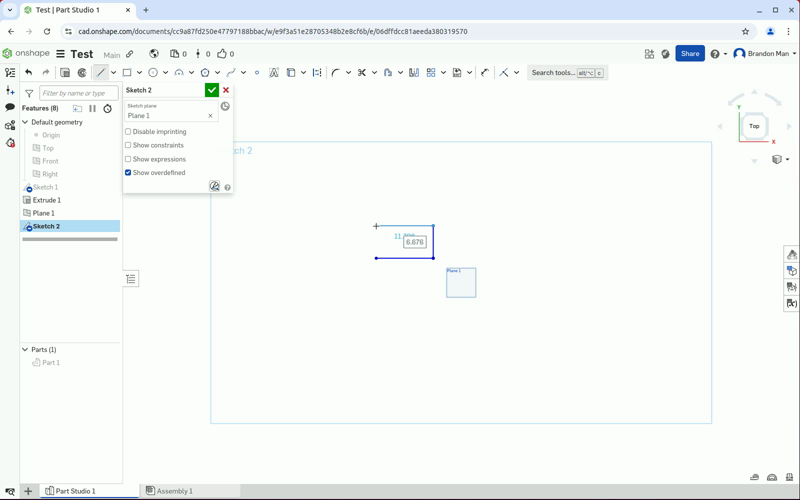
click(376, 225)
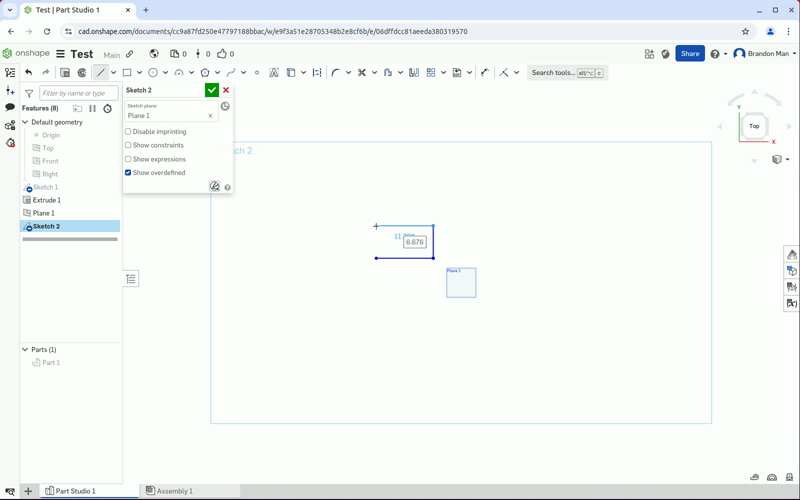
key_up(shift)
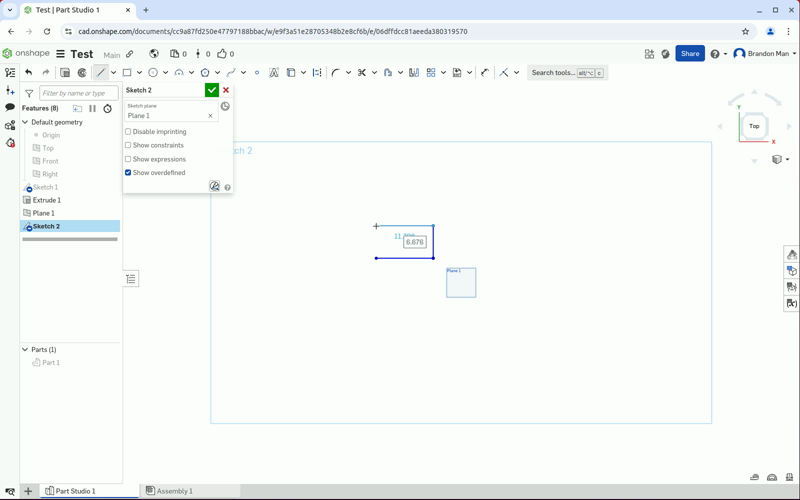
mouse_move(406, 225)
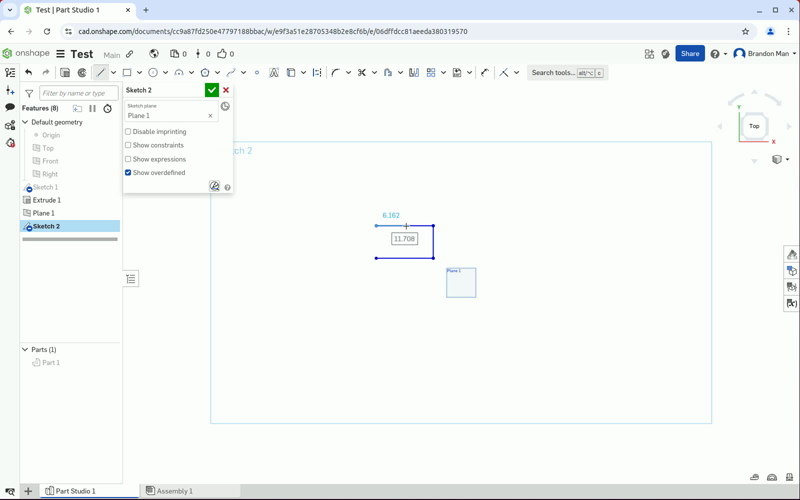
key_down(shift)
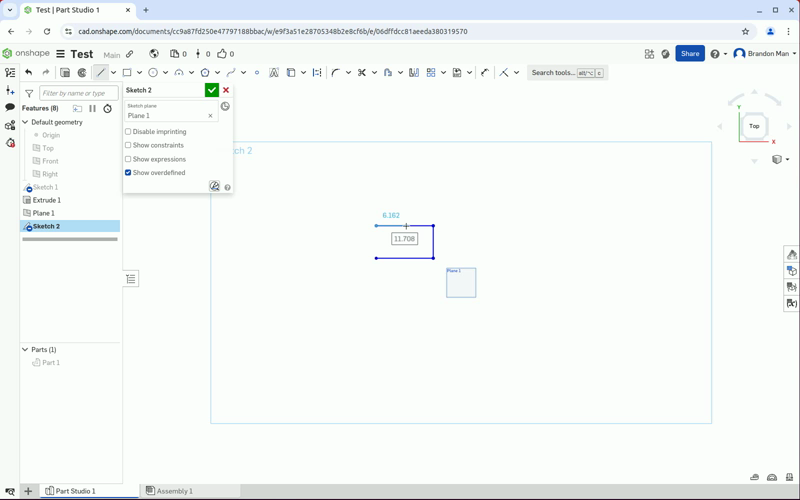
mouse_move(376, 258)
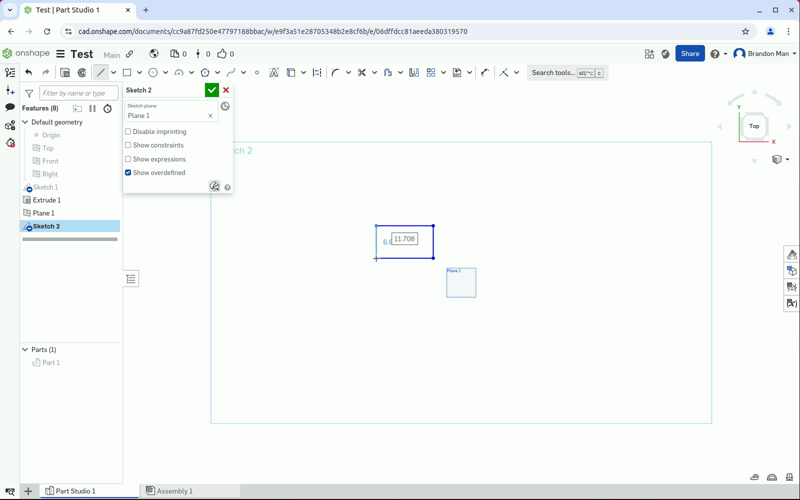
key_up(shift)
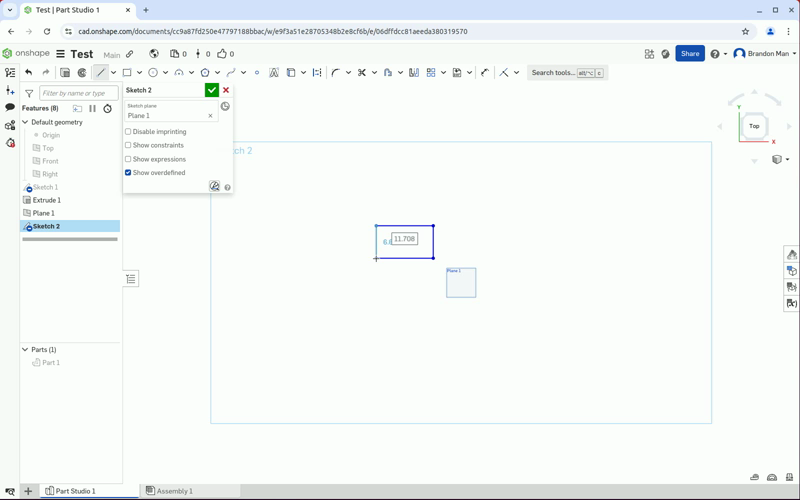
click(376, 258)
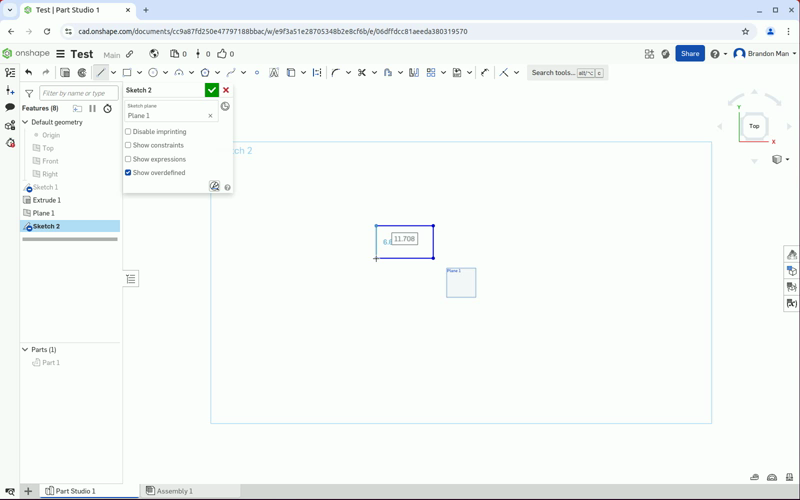
key(esc)
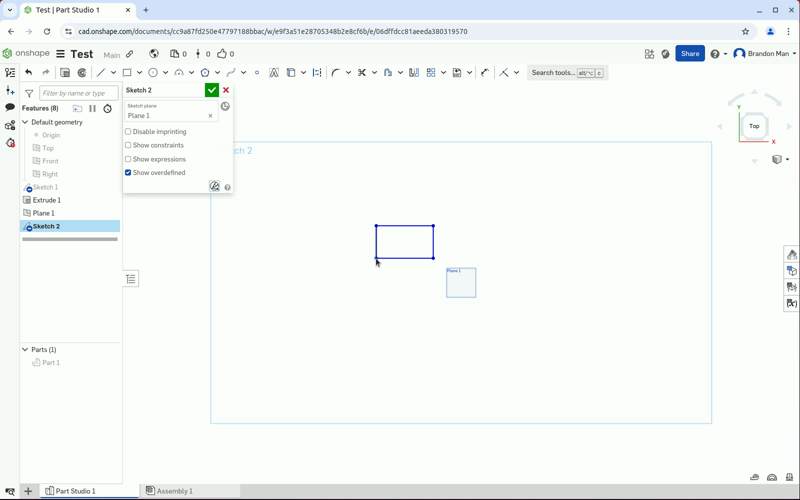
mouse_move(396, 229)
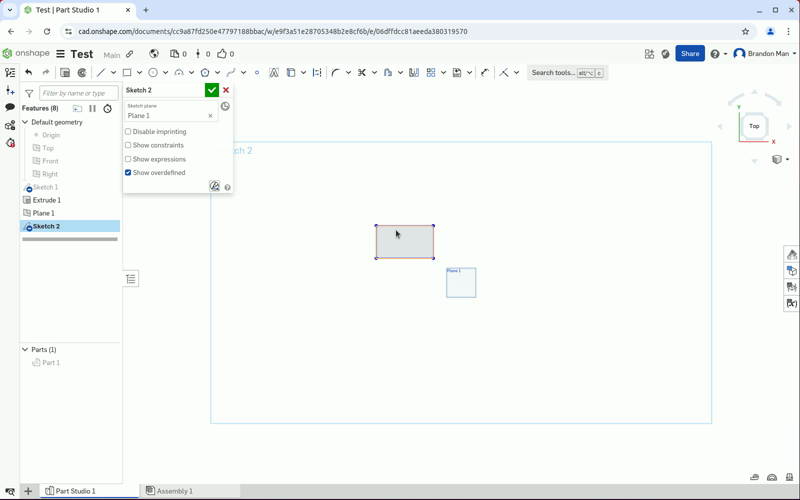
click(396, 229)
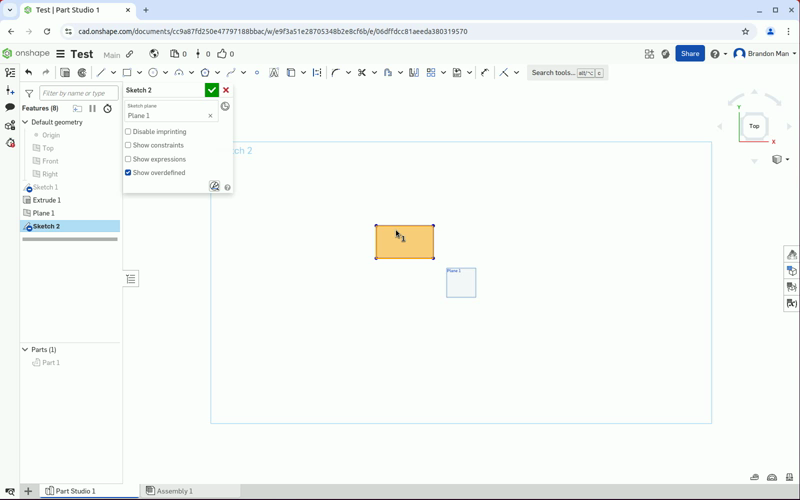
mouse_move(73, 352)
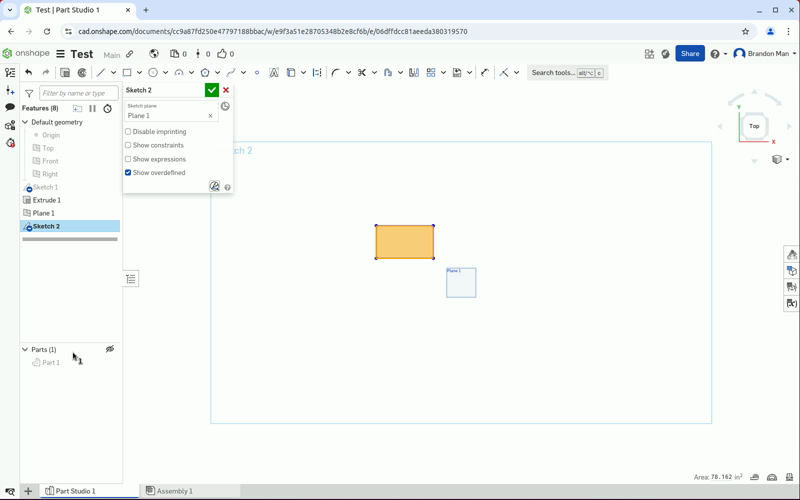
key(shift+y)
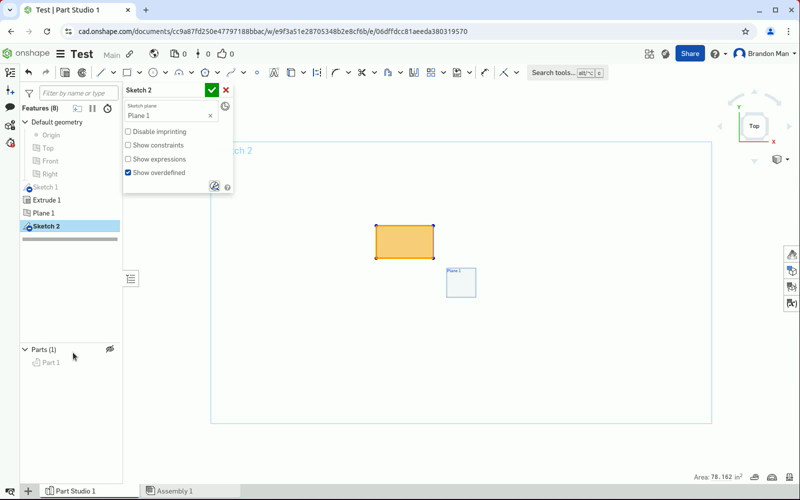
key(shift+e)
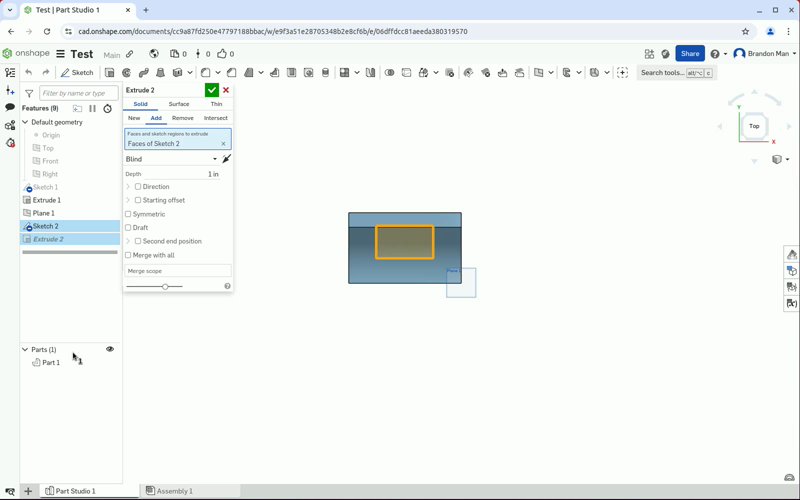
mouse_move(143, 106)
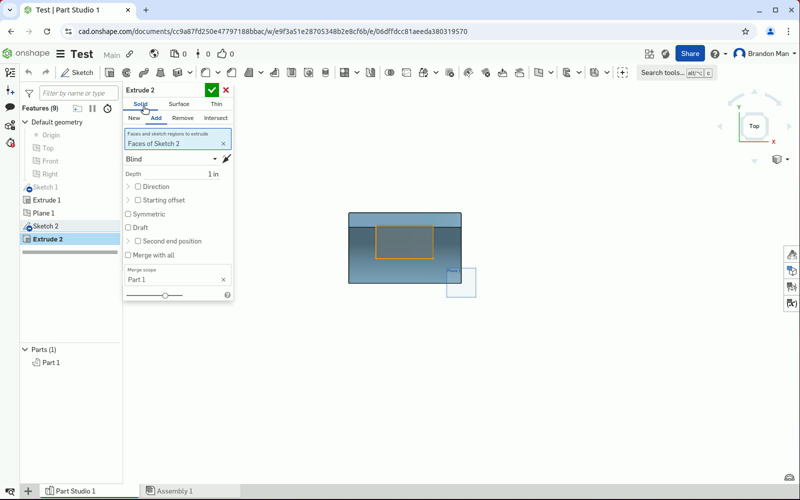
click(143, 106)
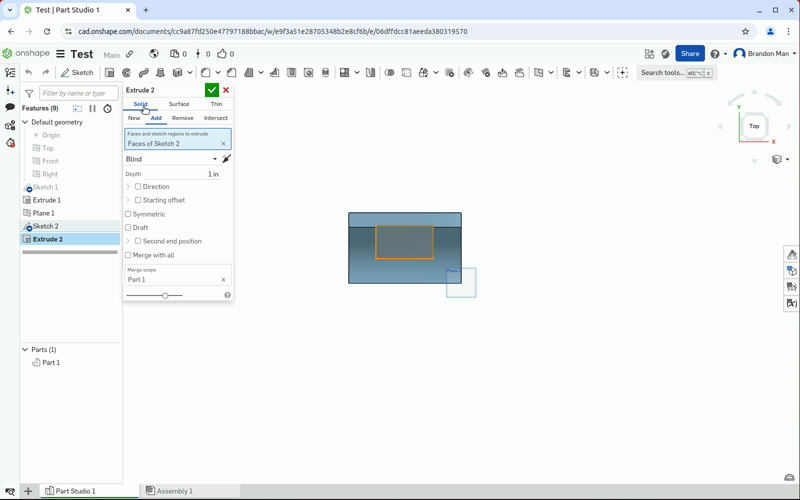
mouse_move(186, 120)
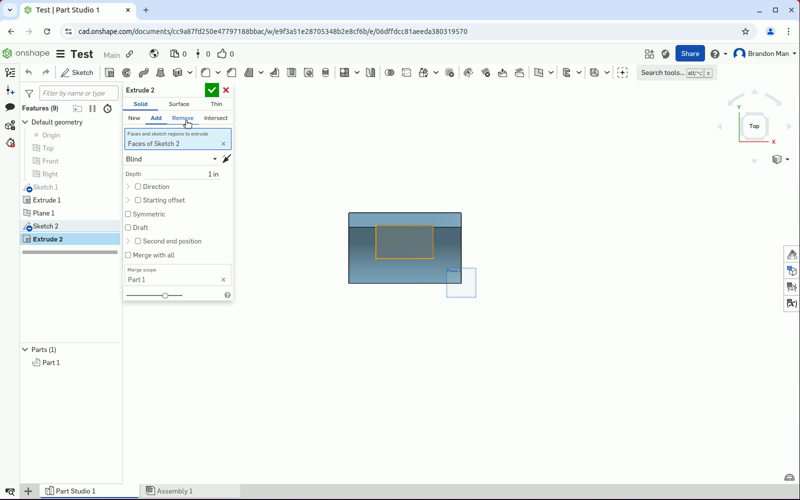
click(186, 120)
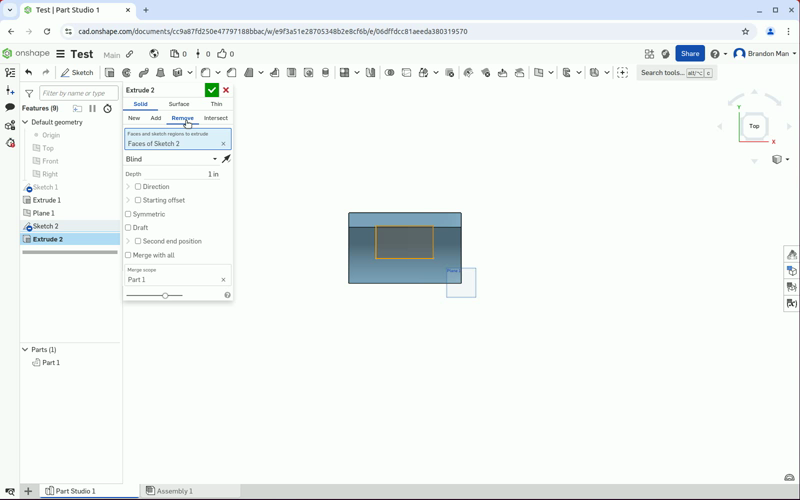
key(tab, 4)
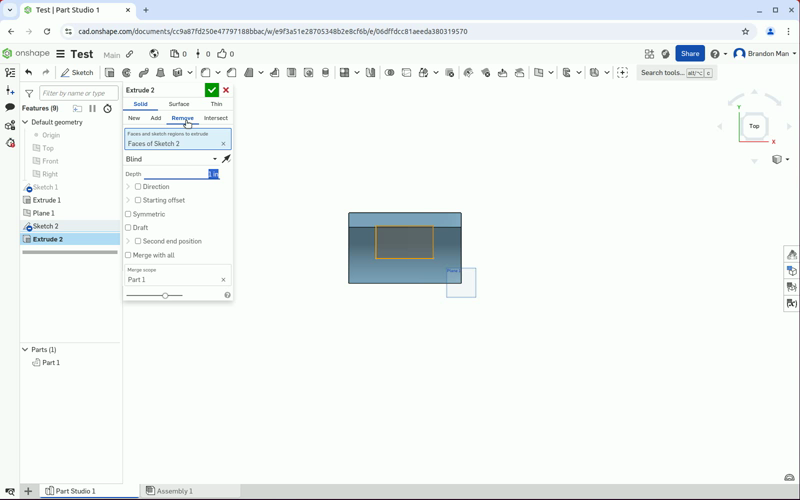
text(8.666)
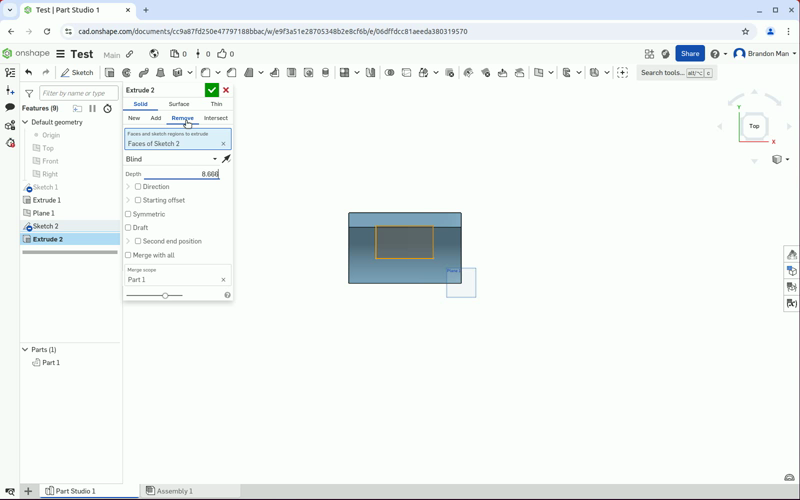
key(tab, 6)
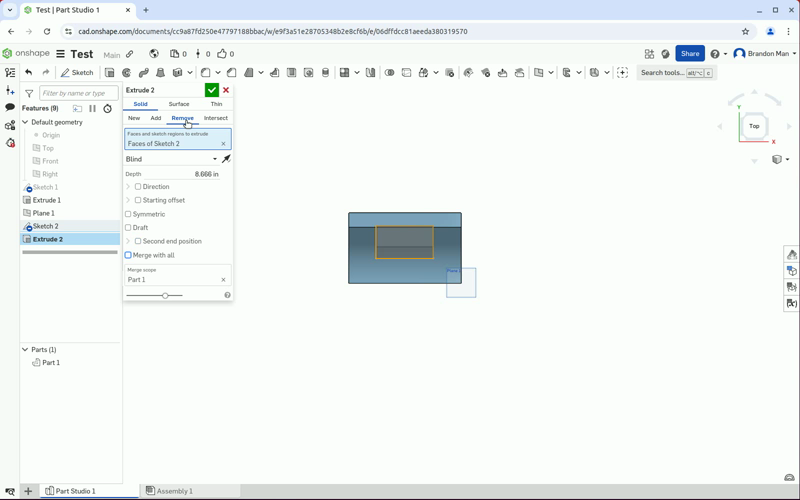
key(space)
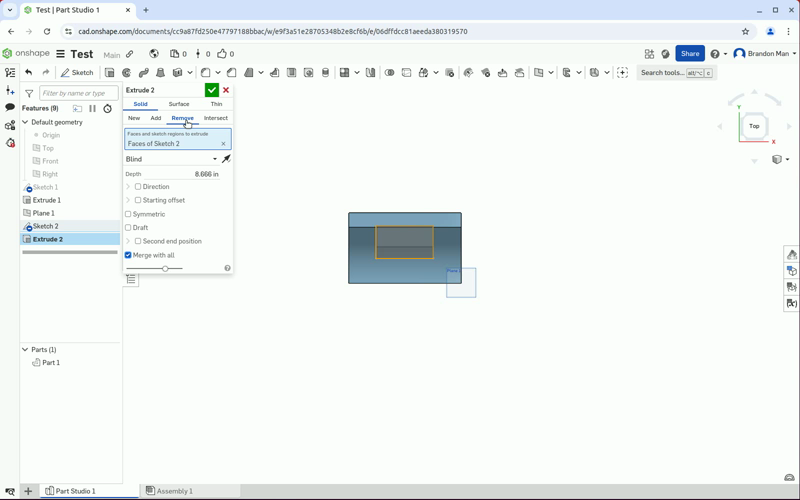
key(enter)
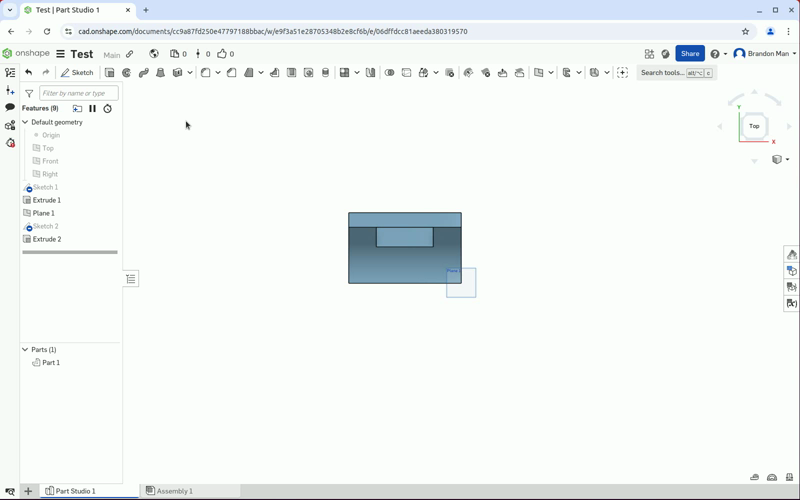
key(shift+h)
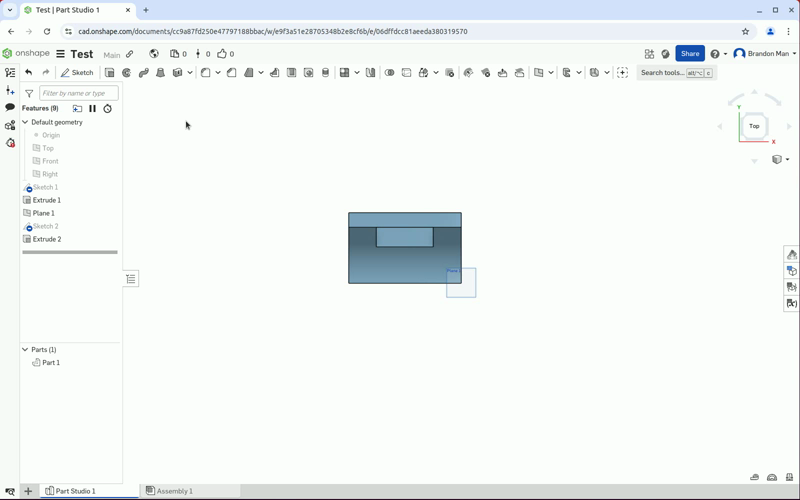
key(shift+h)
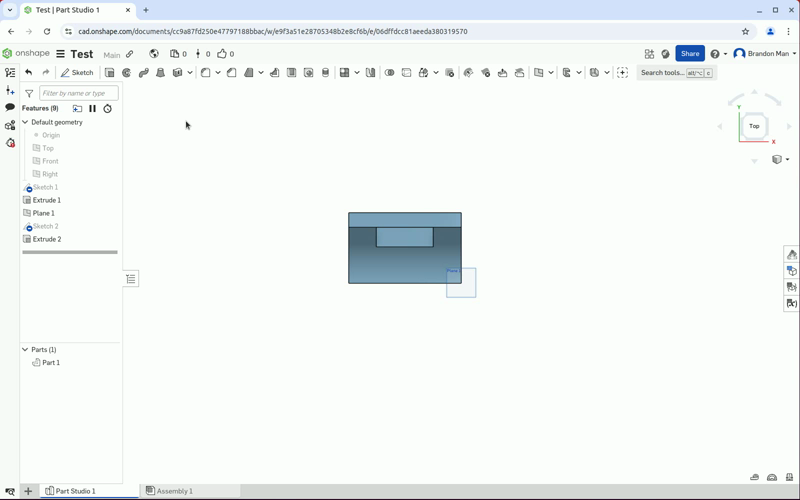
mouse_move(73, 189)
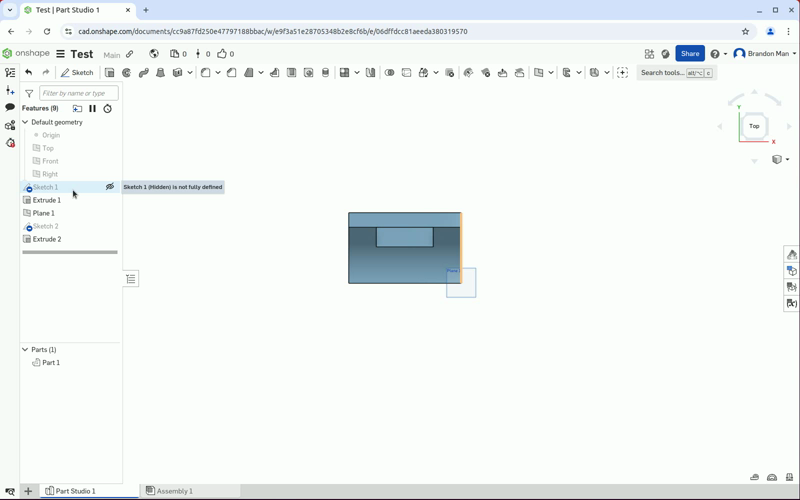
click(73, 189)
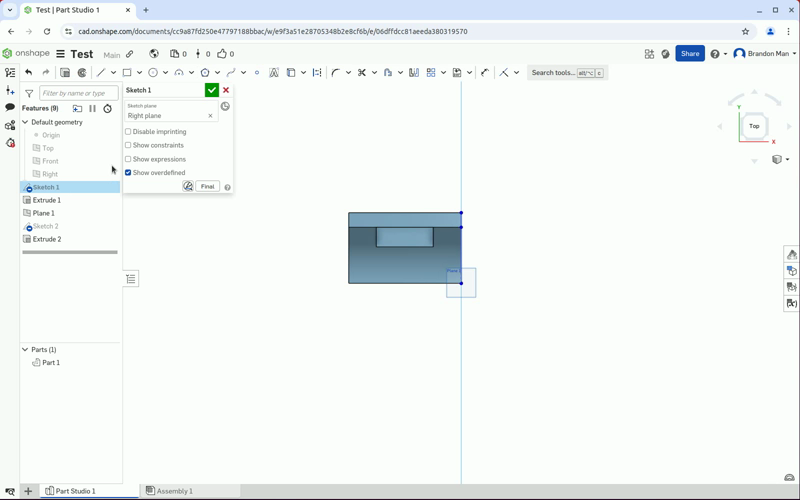
mouse_move(229, 92)
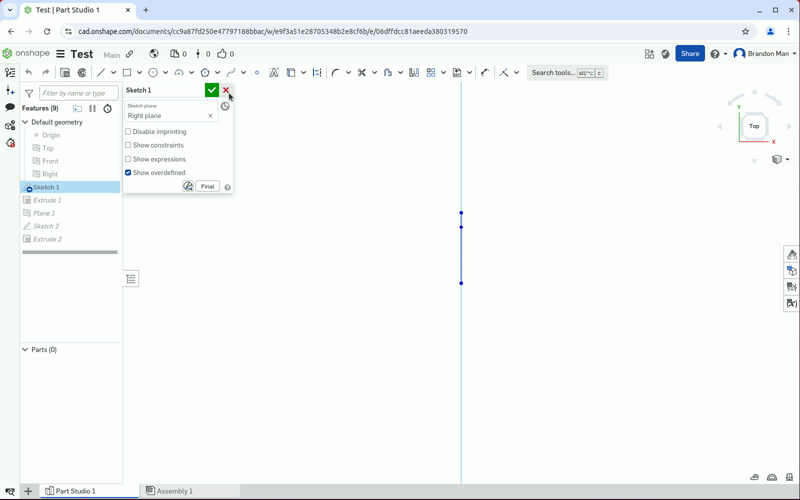
click(229, 92)
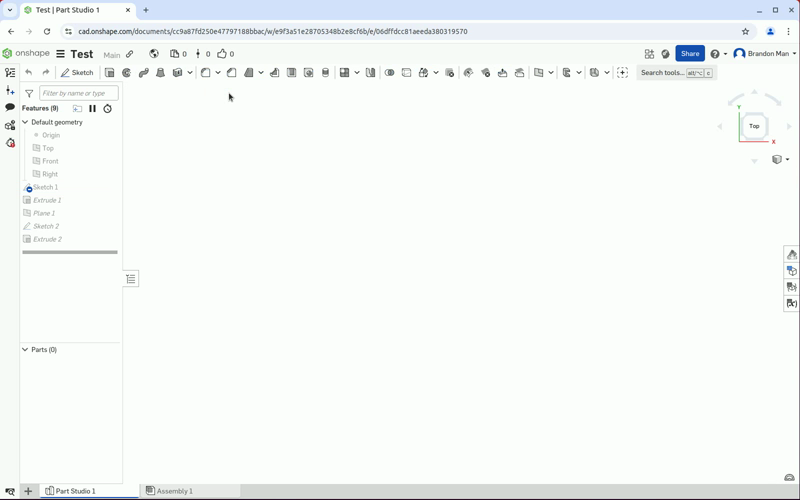
key(shift+s)
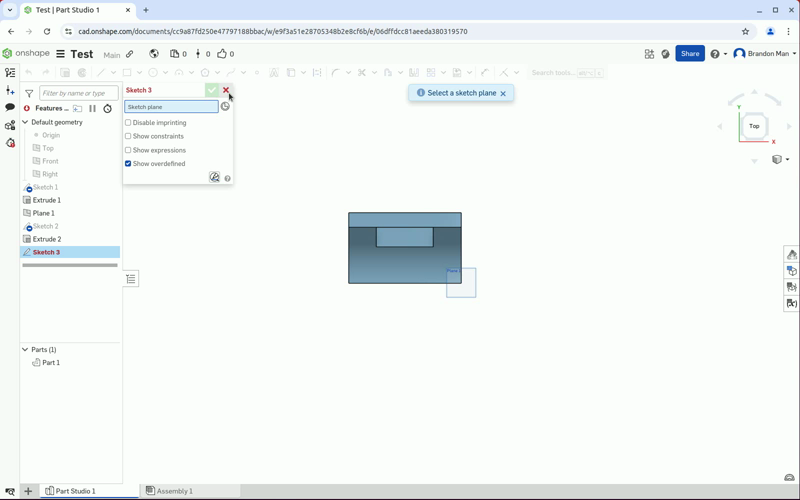
mouse_move(73, 215)
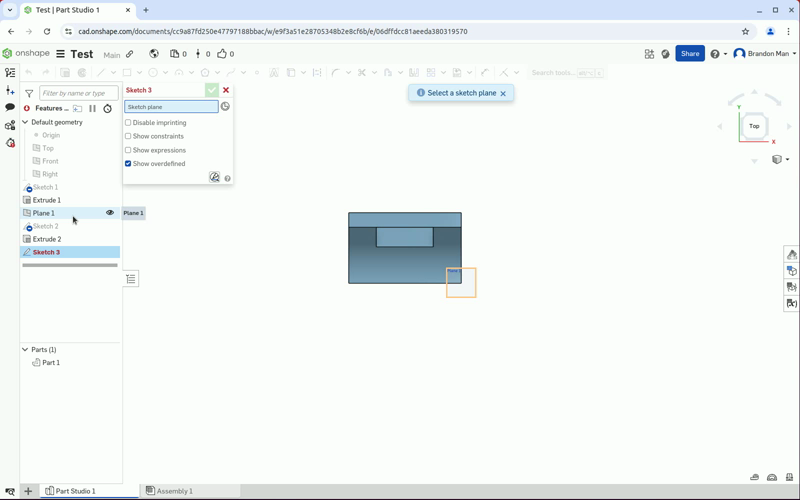
click(73, 215)
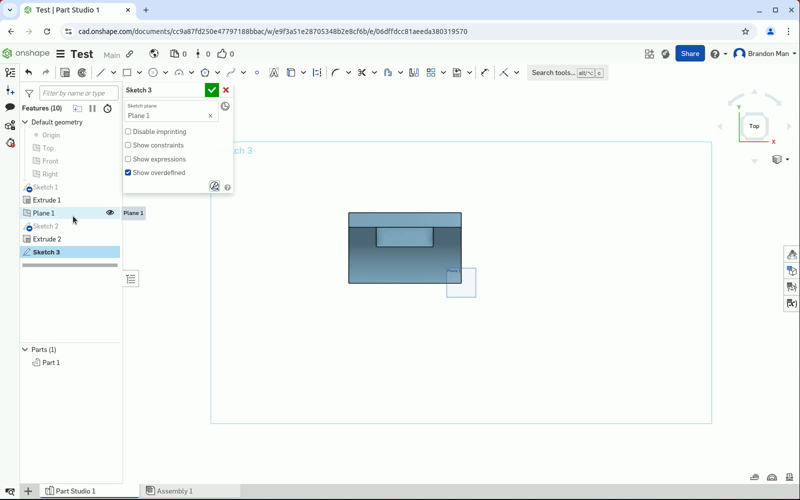
mouse_move(73, 352)
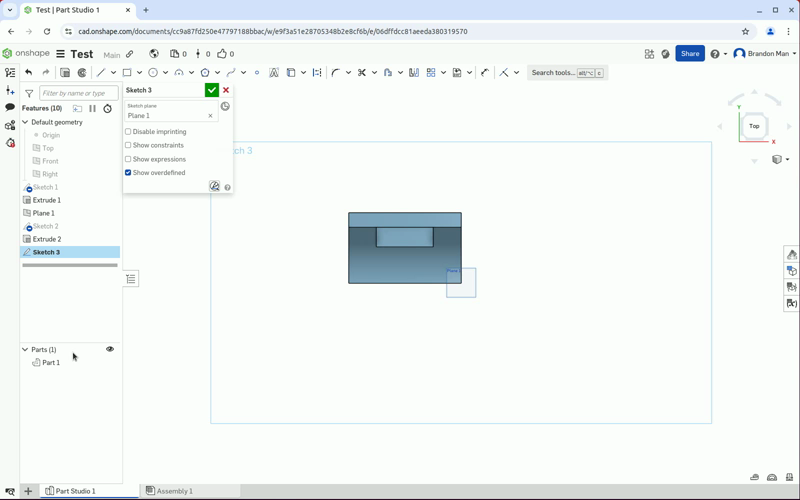
key(y)
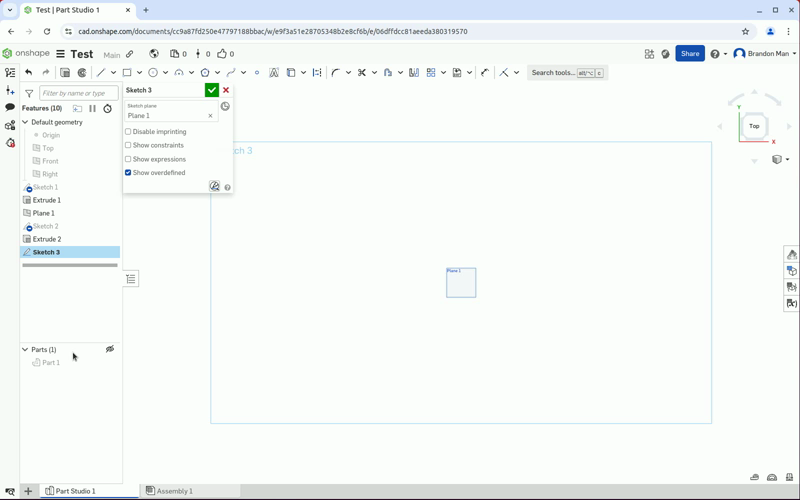
key(l)
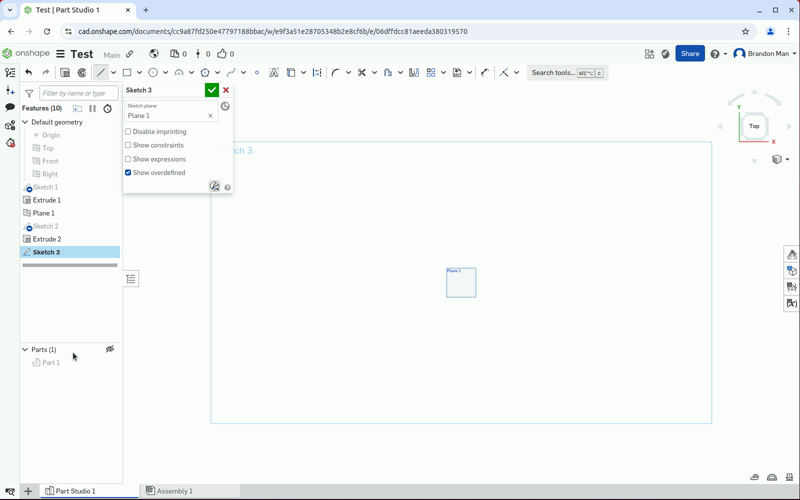
key_down(shift)
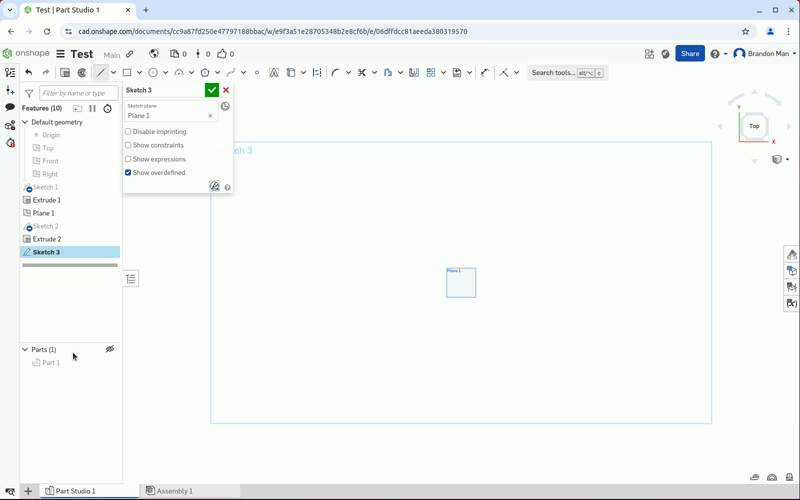
mouse_move(376, 226)
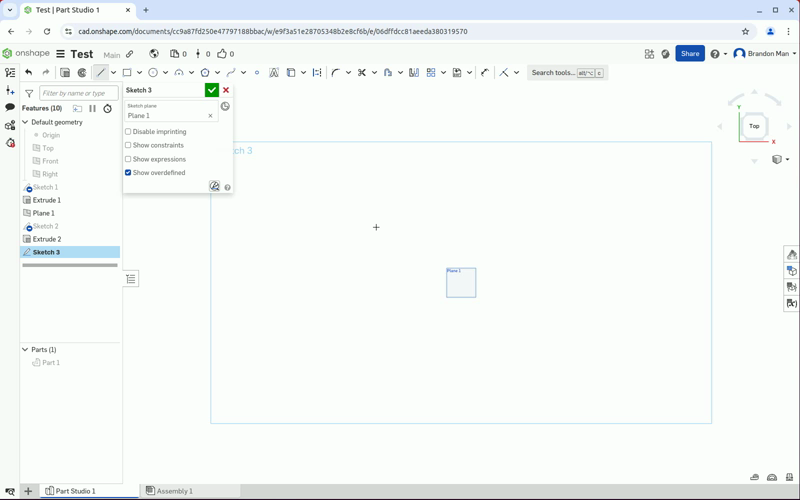
click(376, 226)
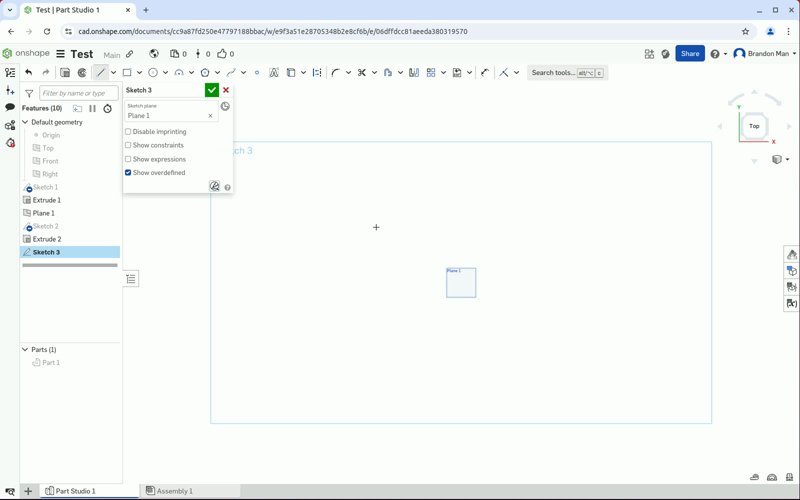
key_up(shift)
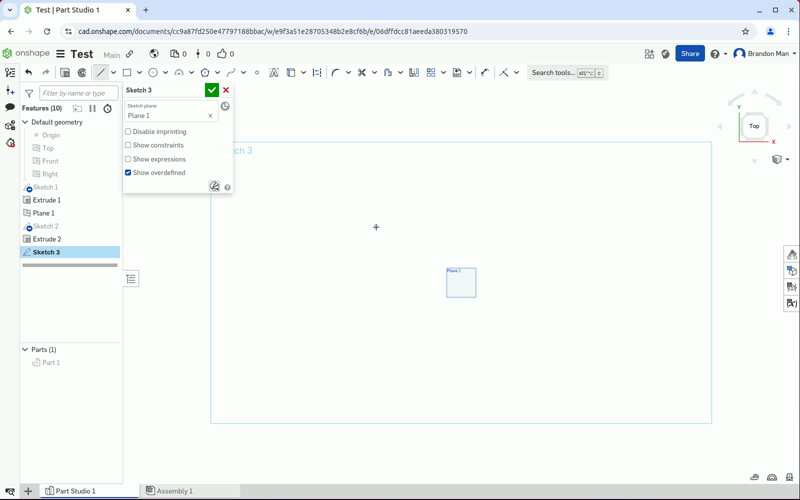
key_down(shift)
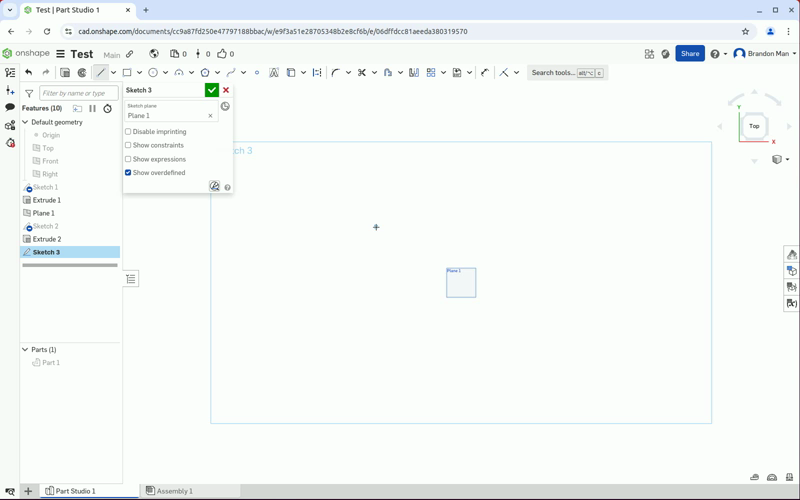
mouse_move(406, 226)
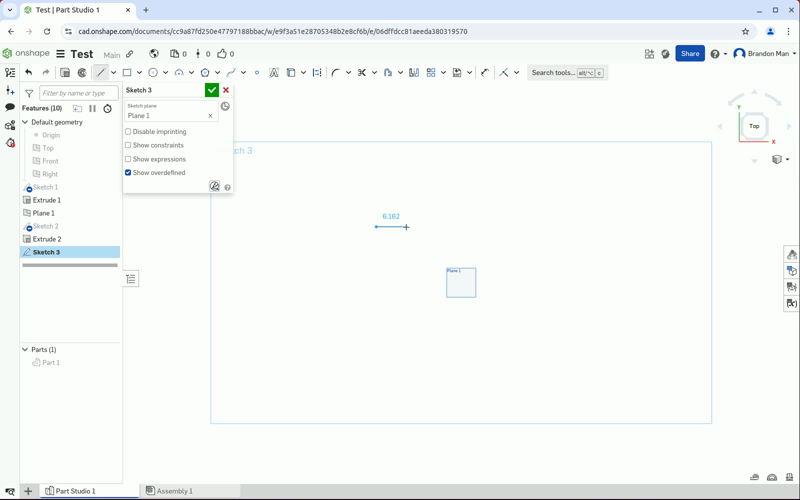
mouse_move(433, 226)
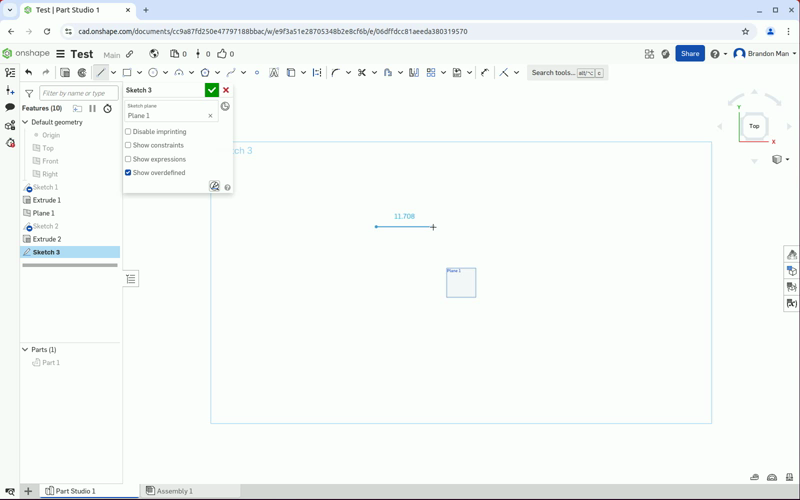
click(433, 226)
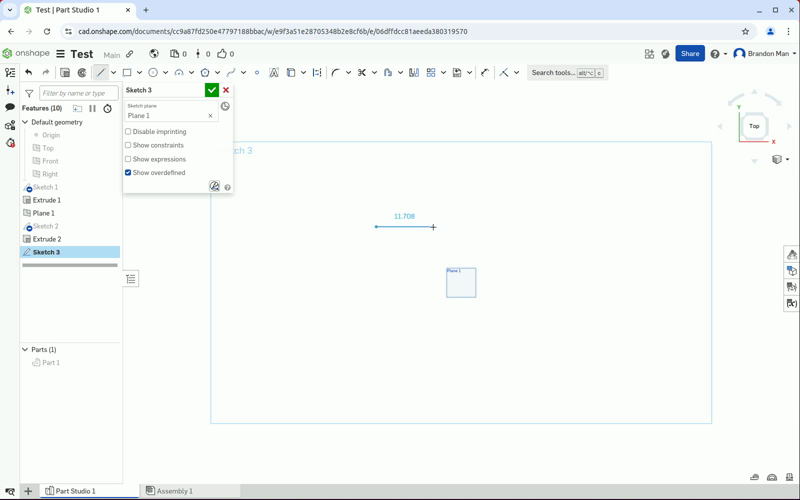
key_up(shift)
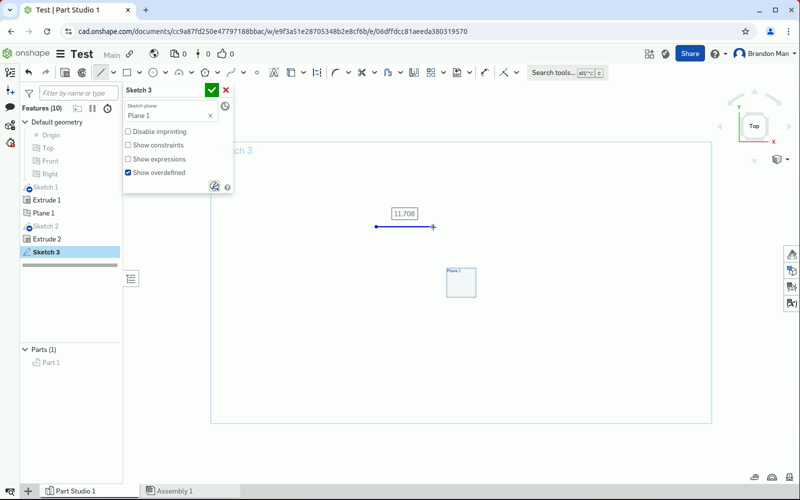
key_down(shift)
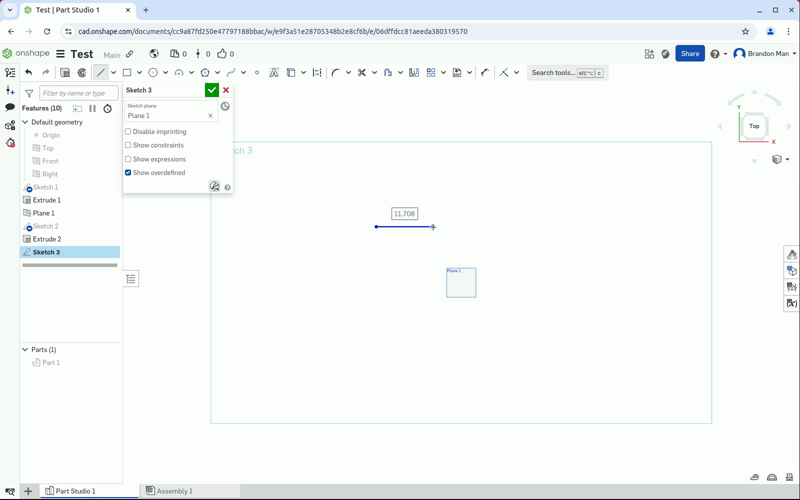
mouse_move(463, 226)
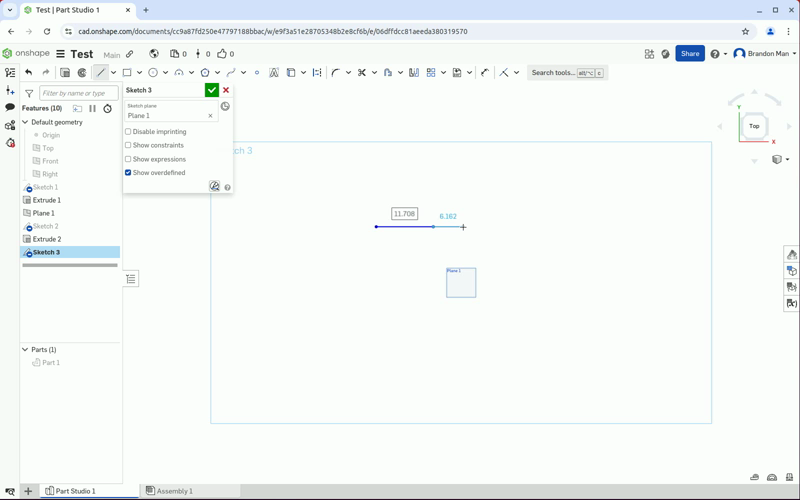
mouse_move(433, 212)
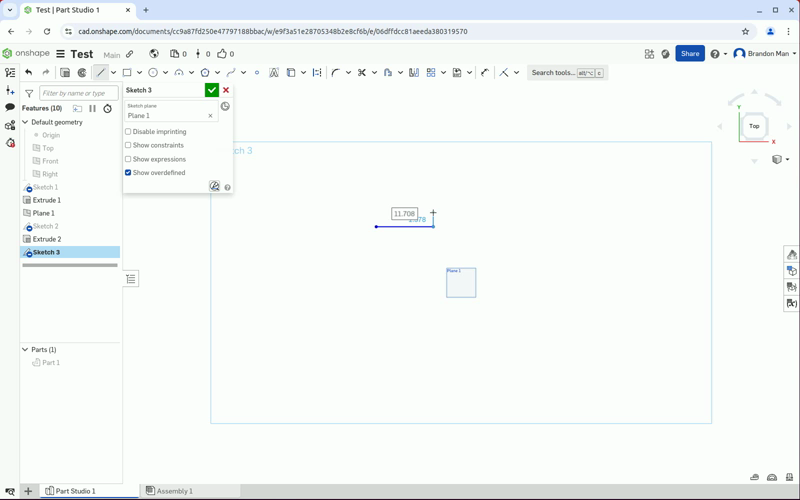
click(433, 212)
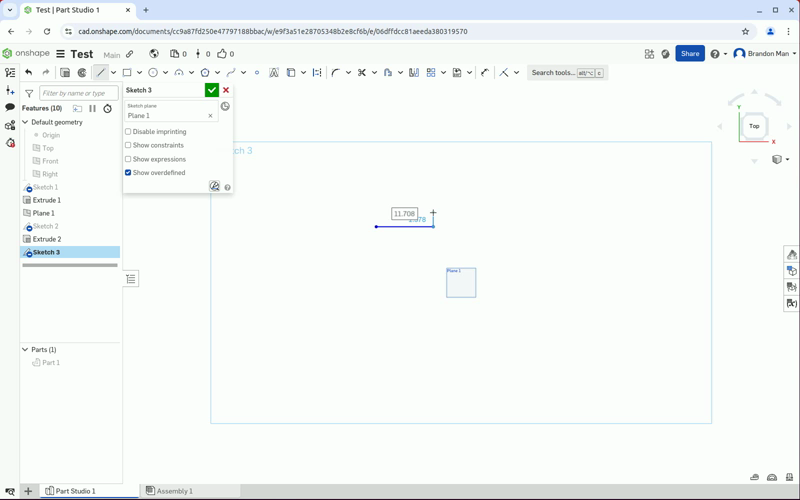
key_up(shift)
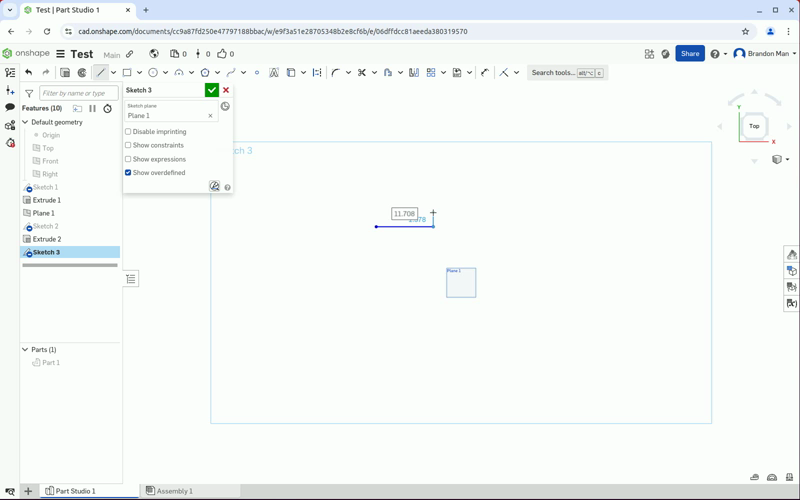
key_down(shift)
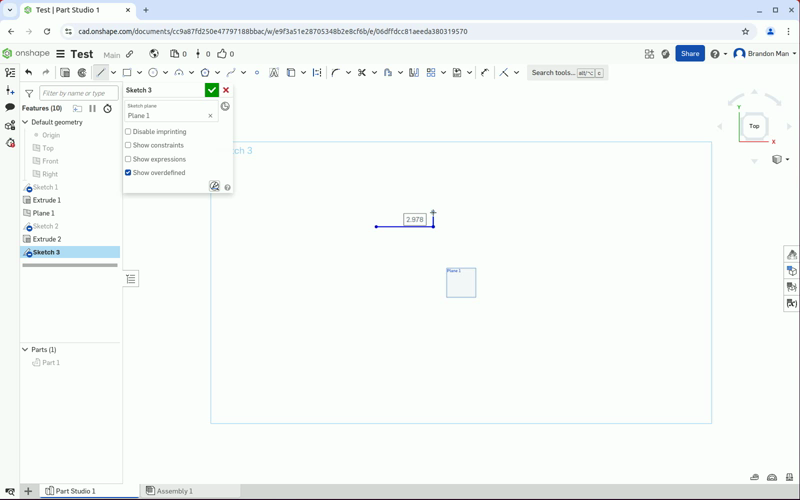
mouse_move(463, 212)
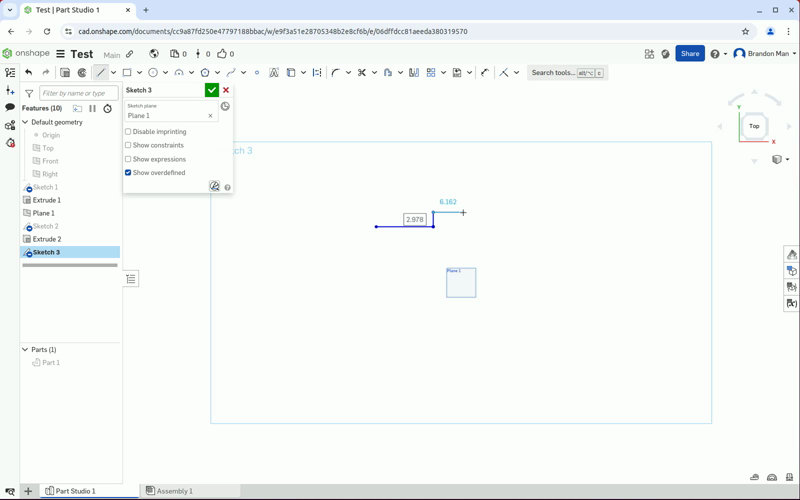
mouse_move(376, 212)
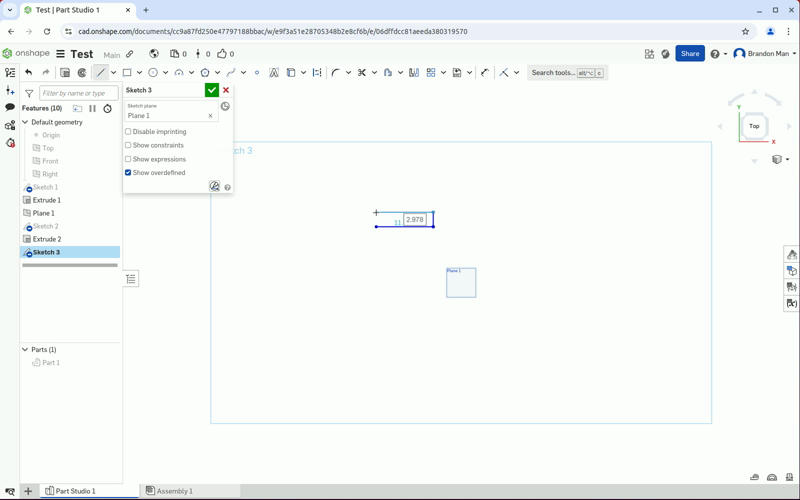
click(376, 212)
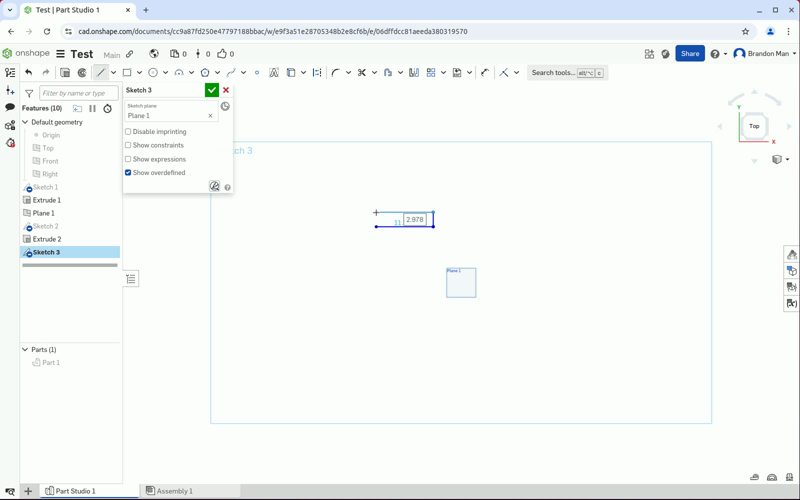
key_up(shift)
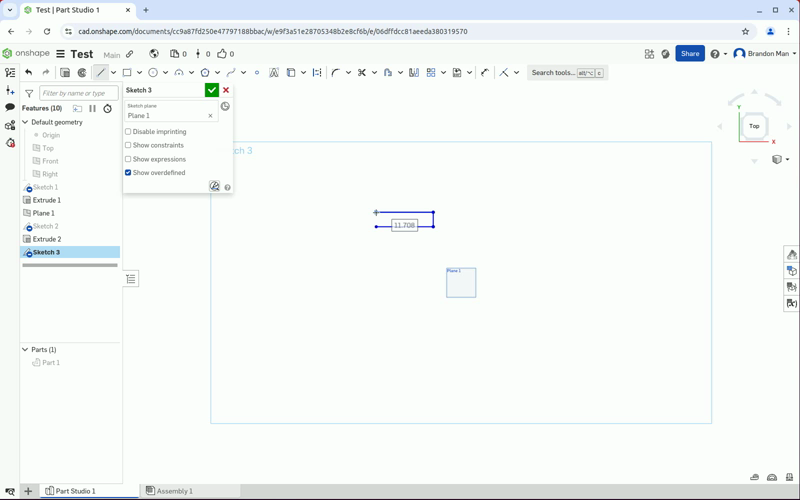
mouse_move(406, 212)
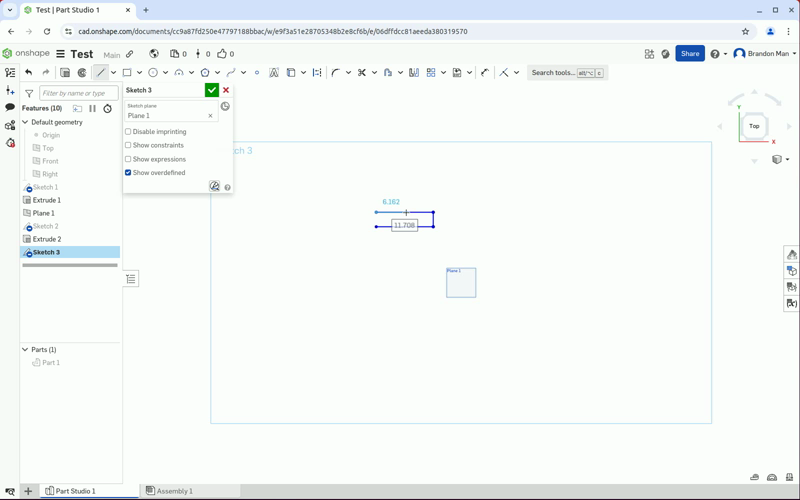
key_down(shift)
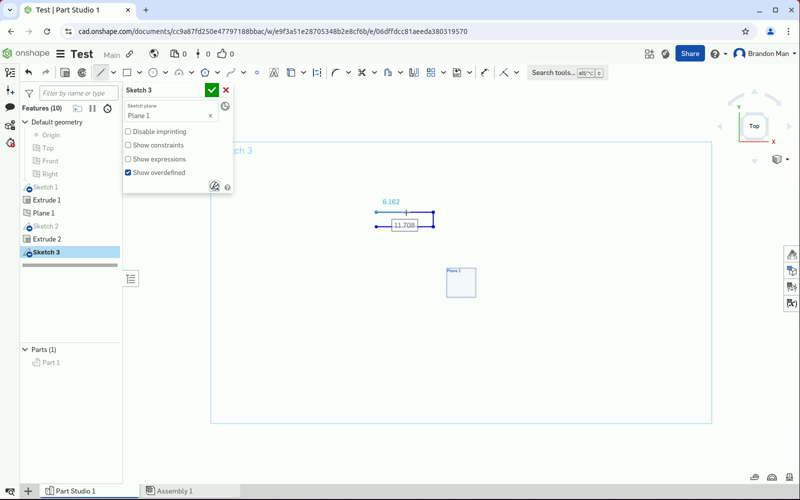
mouse_move(376, 226)
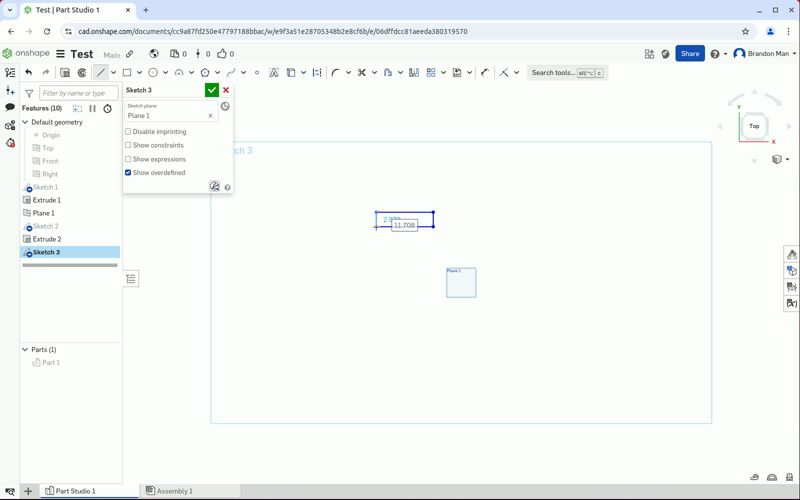
key_up(shift)
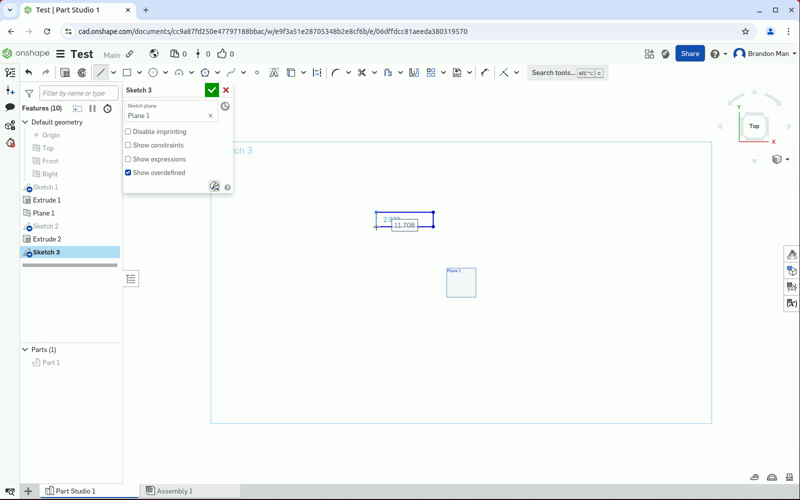
click(376, 226)
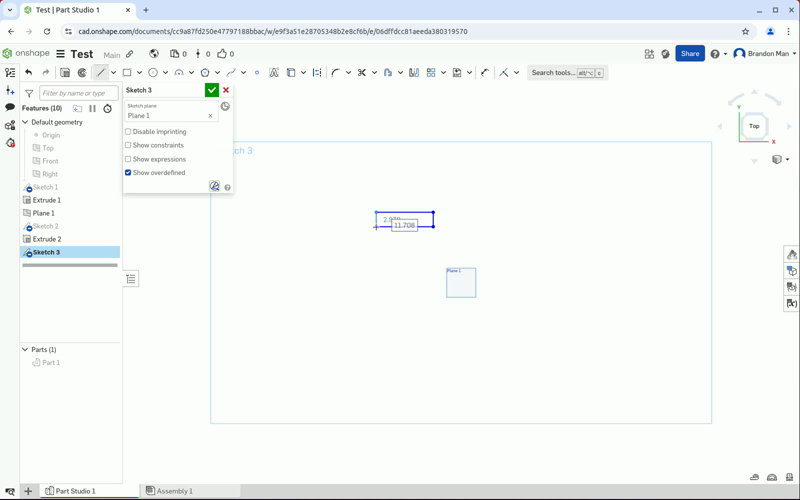
key(esc)
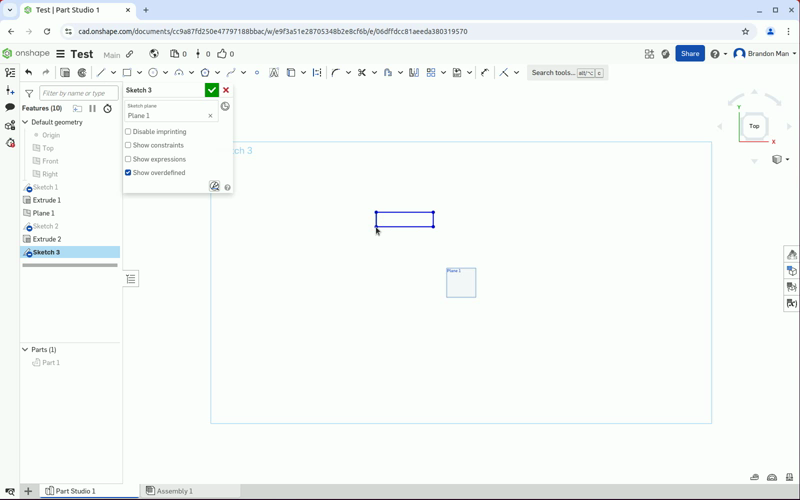
mouse_move(401, 225)
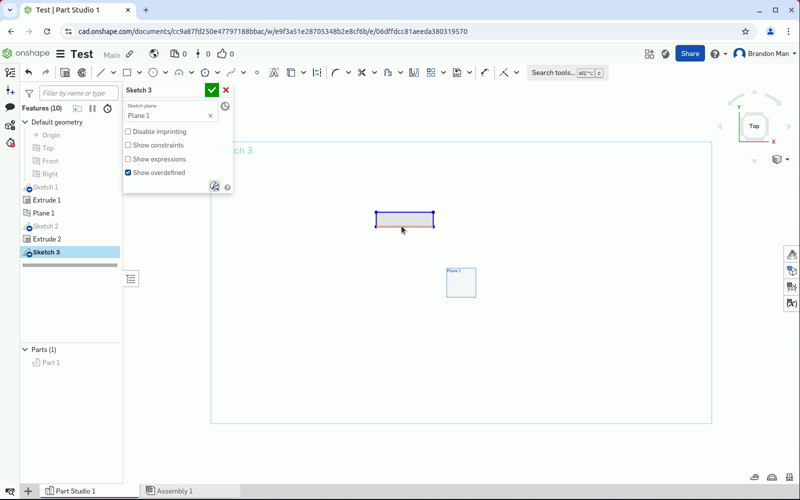
scroll(6)
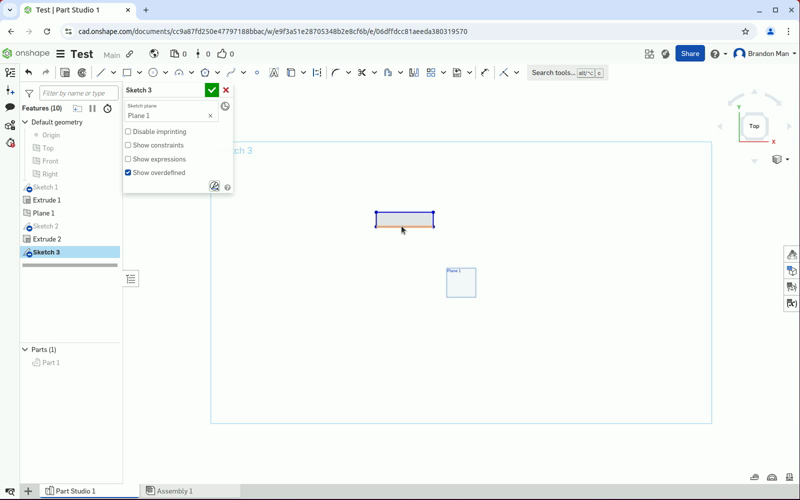
scroll(6)
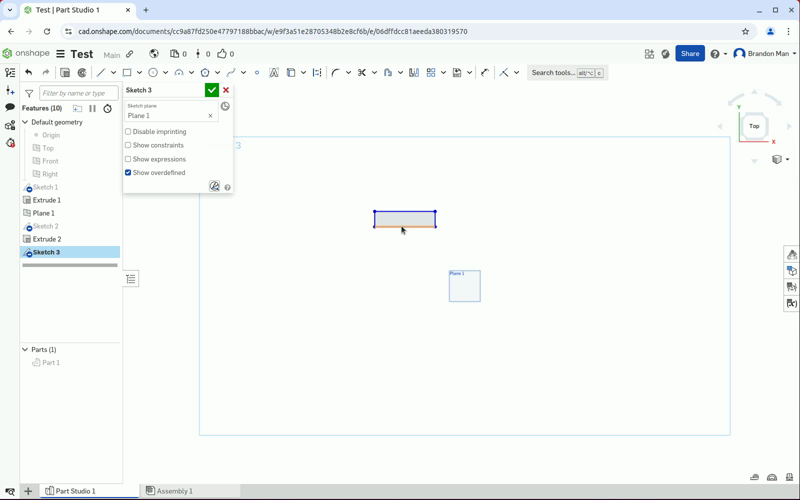
scroll(6)
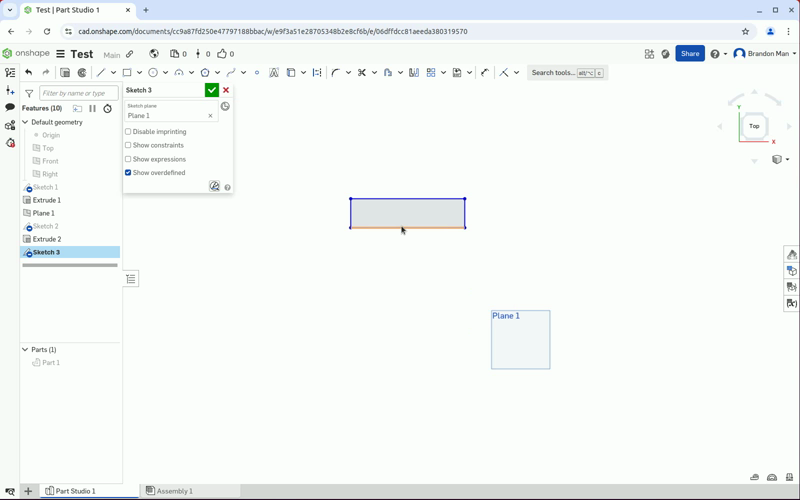
scroll(6)
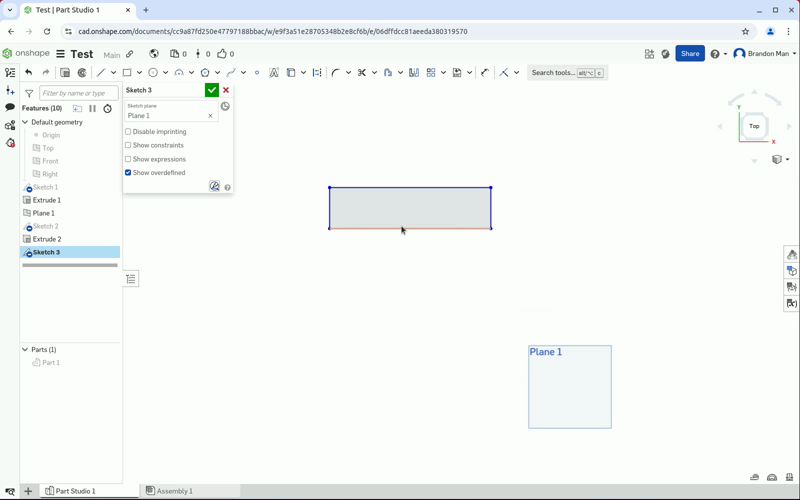
scroll(6)
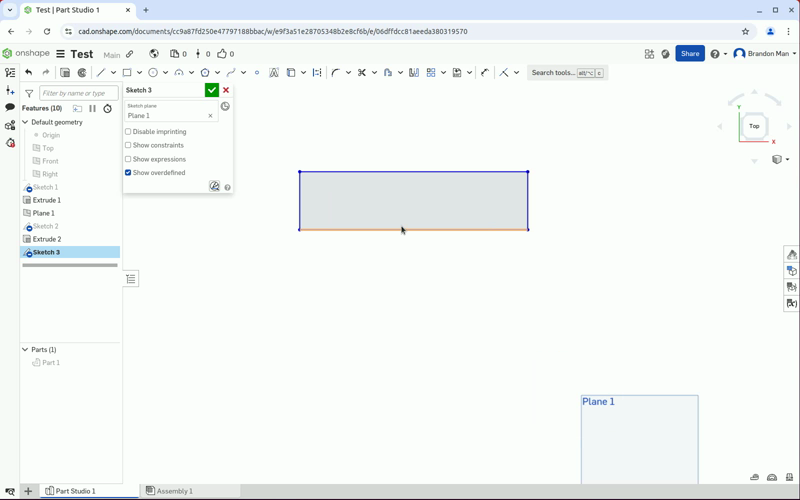
scroll(6)
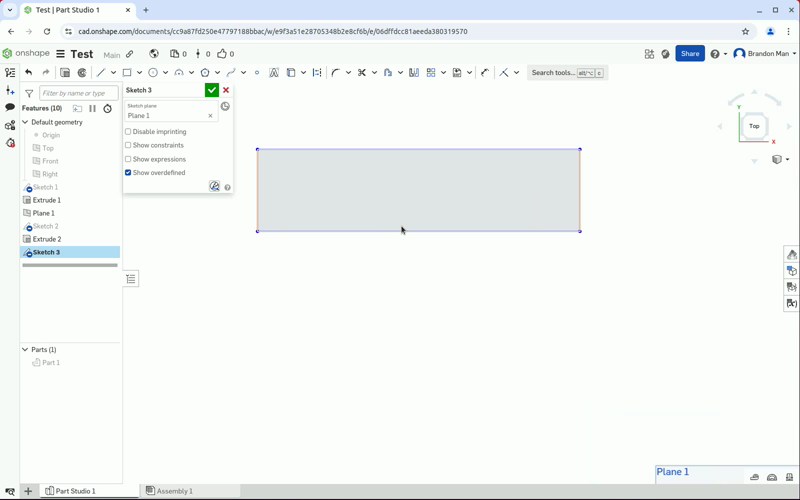
scroll(6)
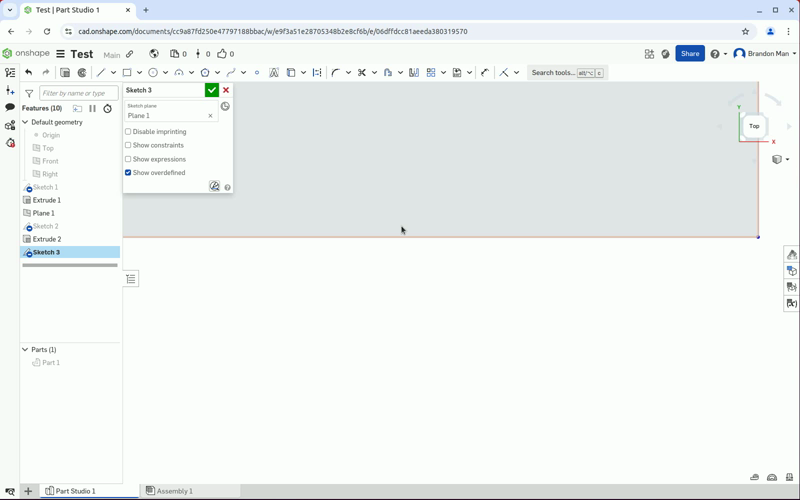
click(401, 225)
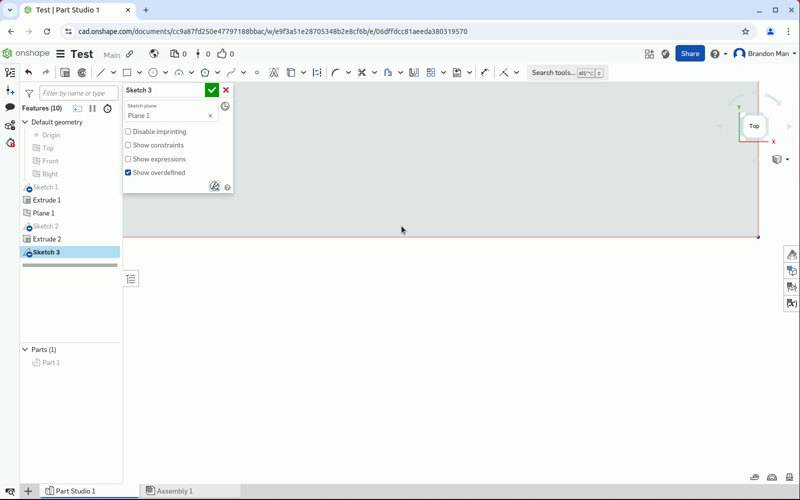
scroll(-6)
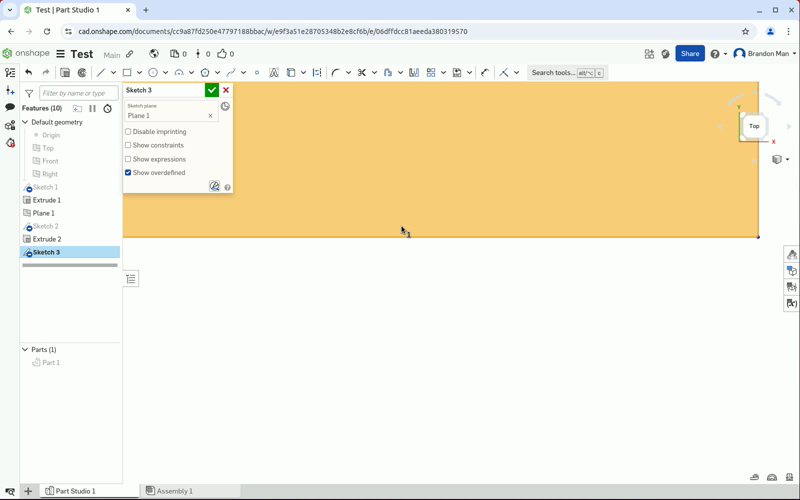
scroll(-6)
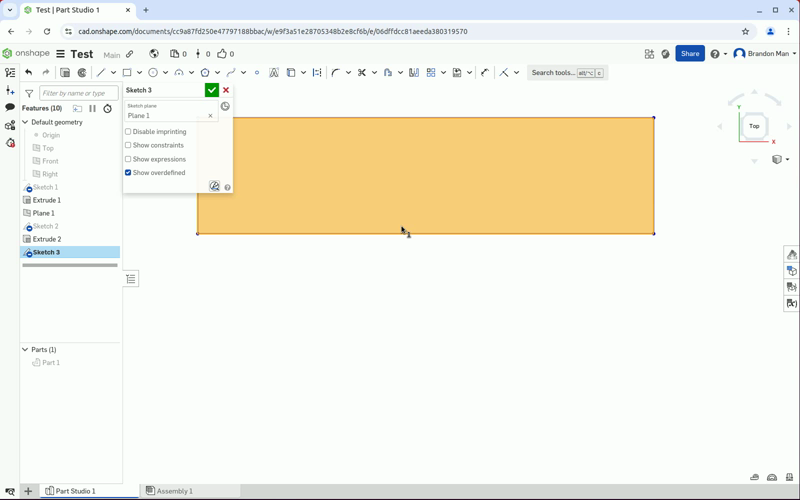
scroll(-6)
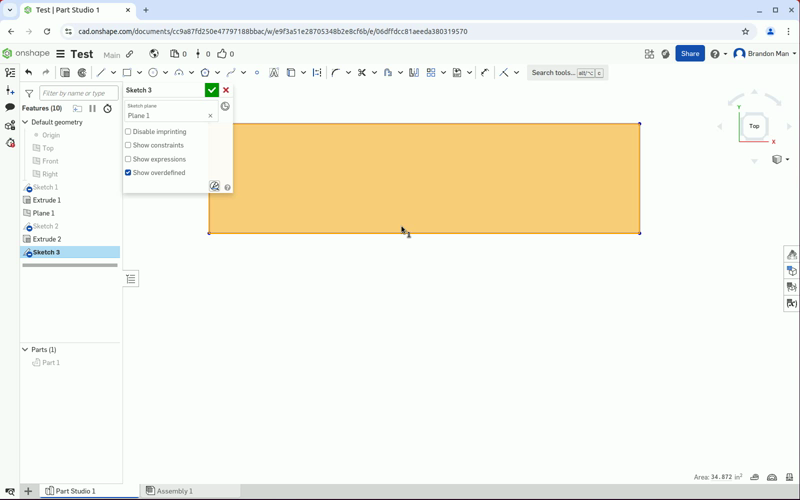
scroll(-6)
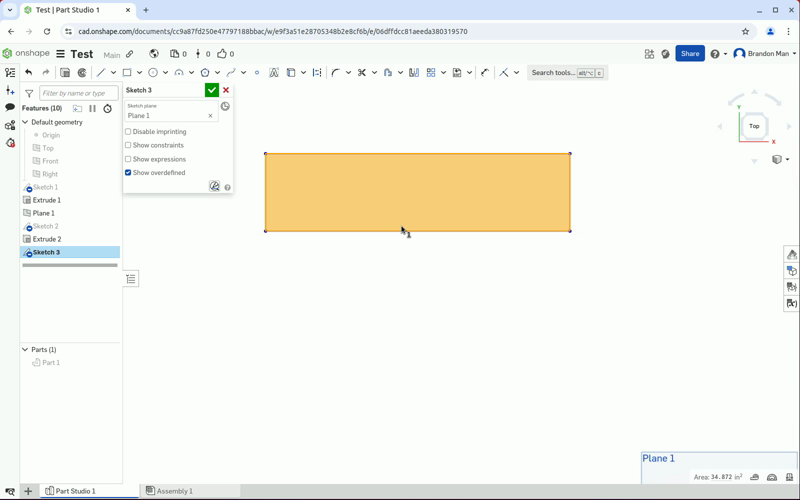
scroll(-6)
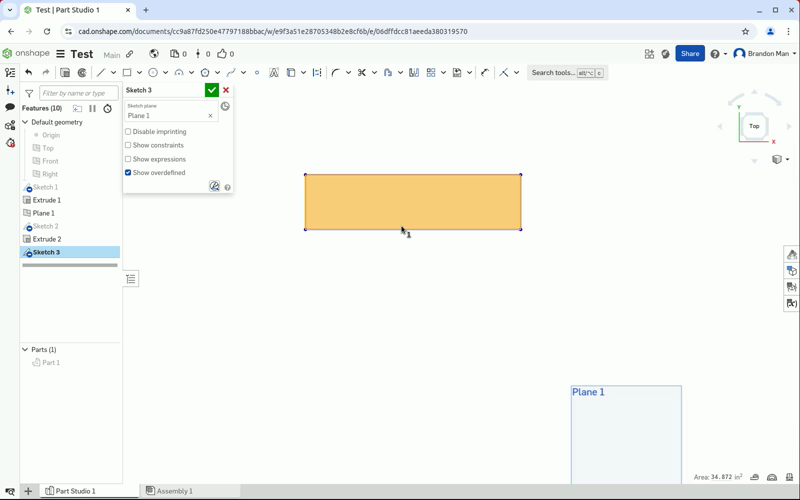
scroll(-6)
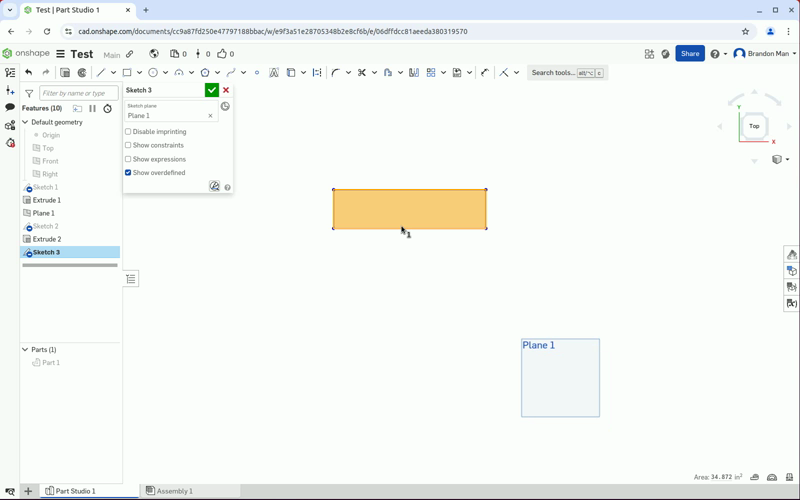
scroll(-6)
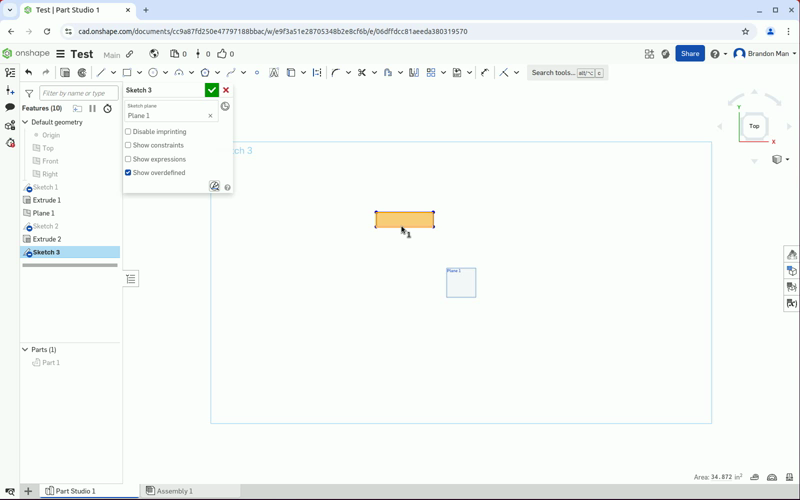
mouse_move(73, 352)
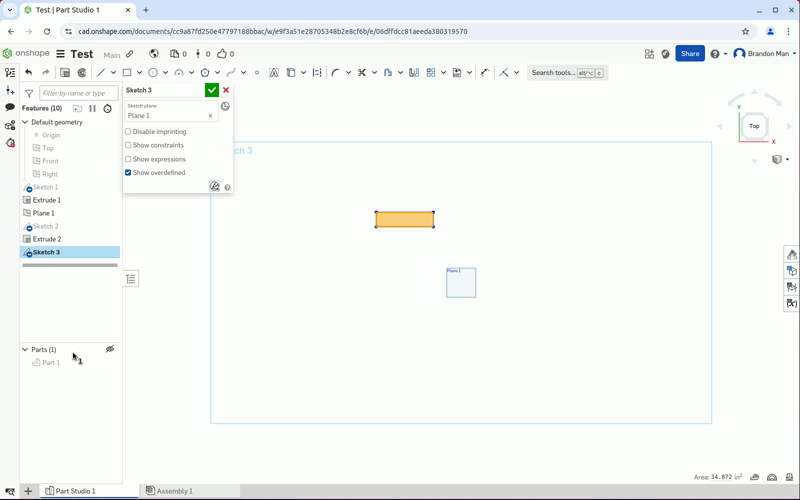
key(shift+y)
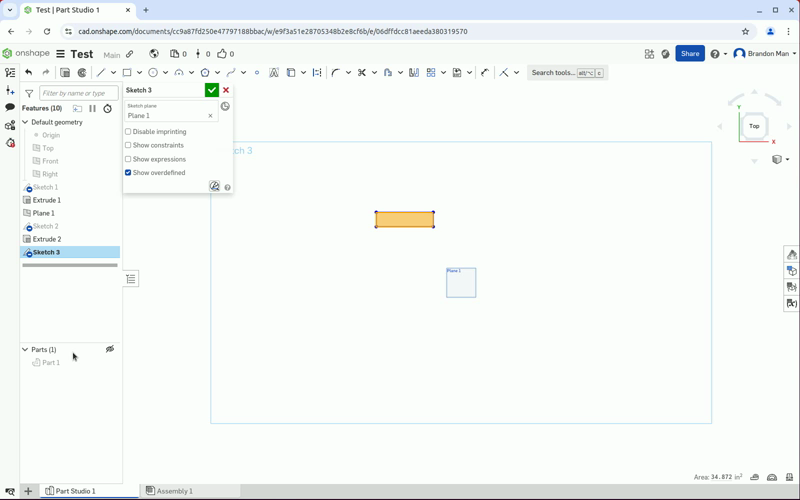
key(shift+e)
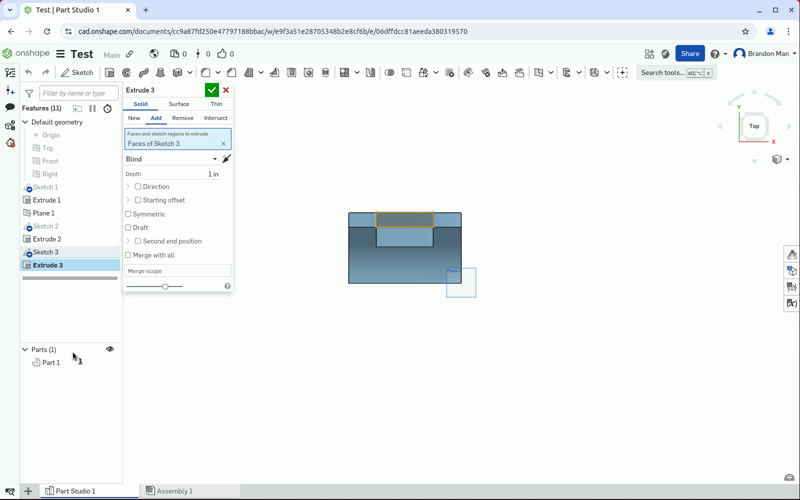
mouse_move(143, 106)
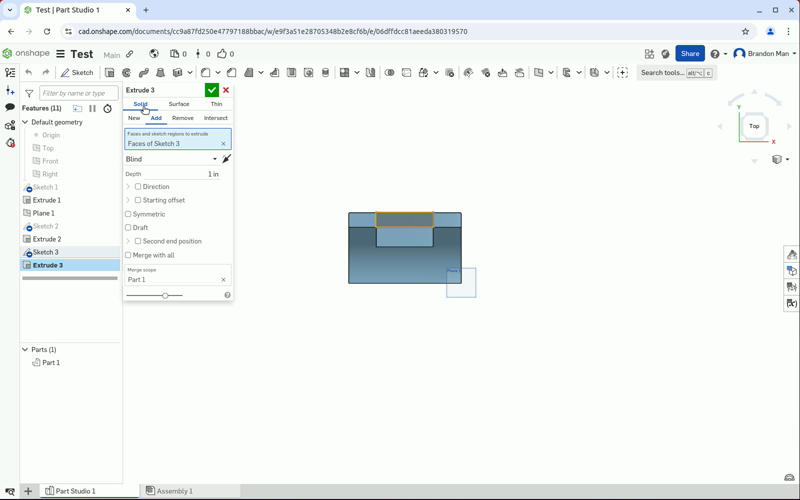
click(143, 106)
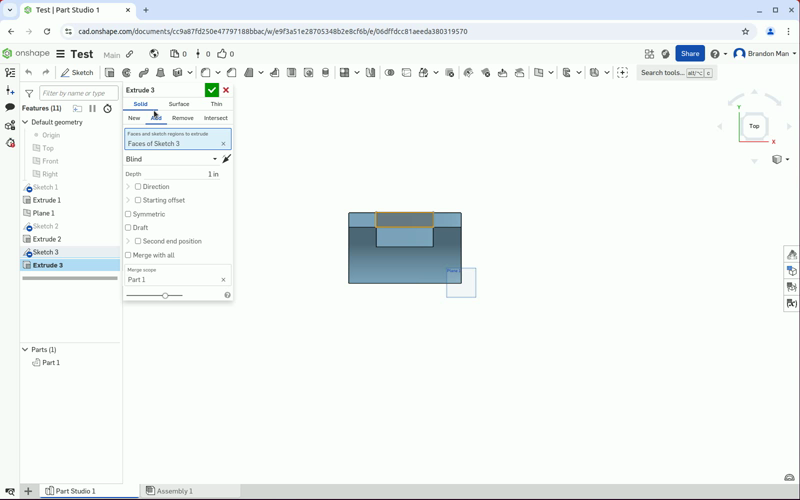
mouse_move(186, 120)
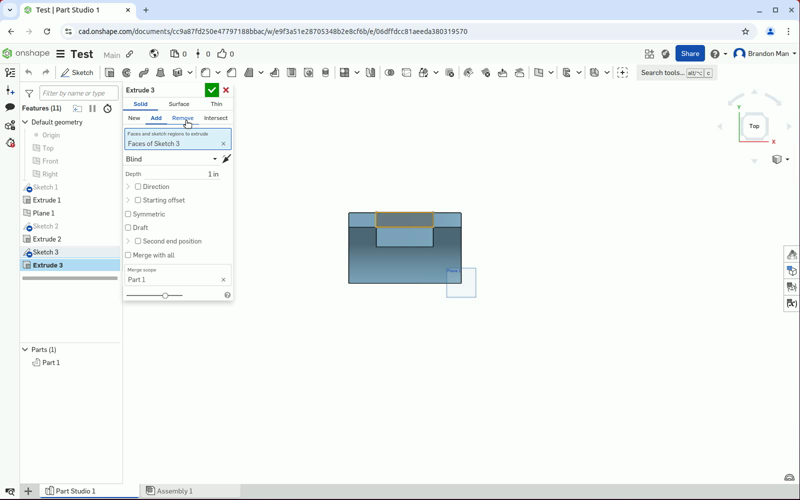
click(186, 120)
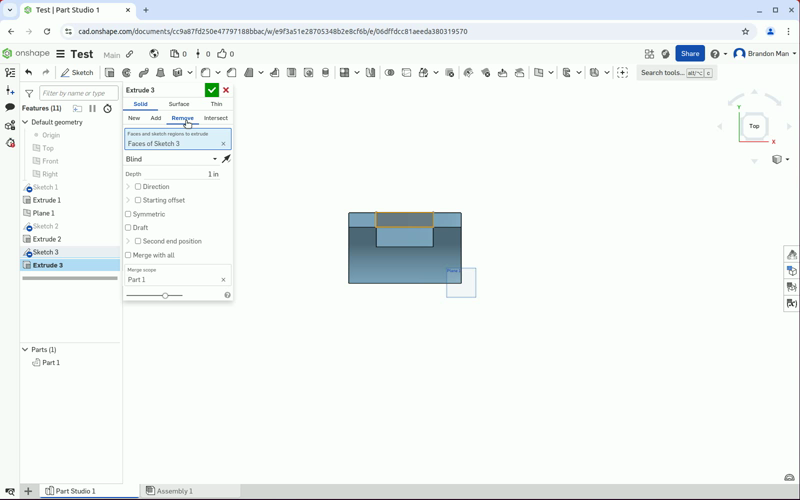
key(tab, 4)
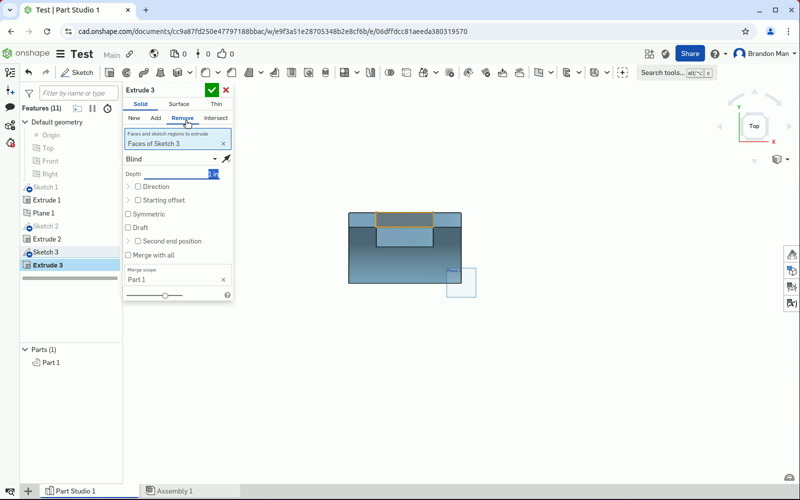
text(8.666)
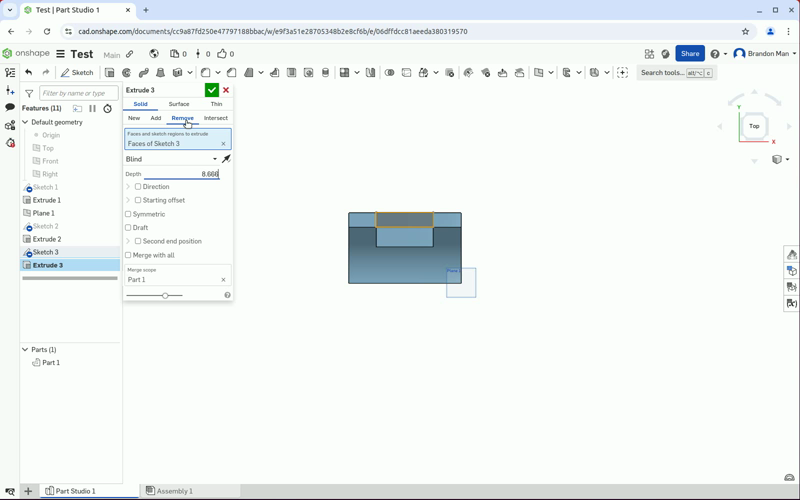
key(tab, 6)
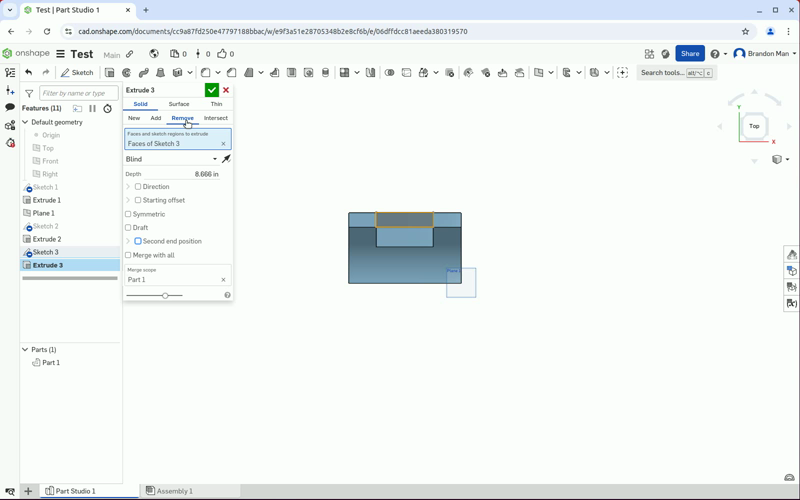
key(space)
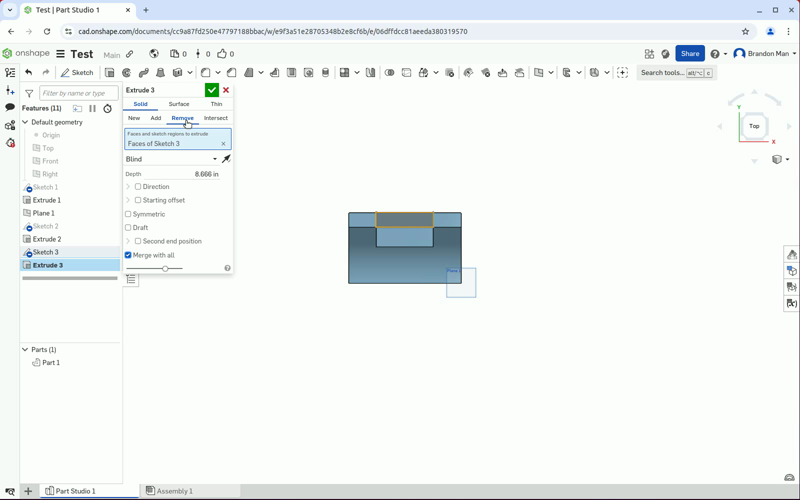
key(enter)
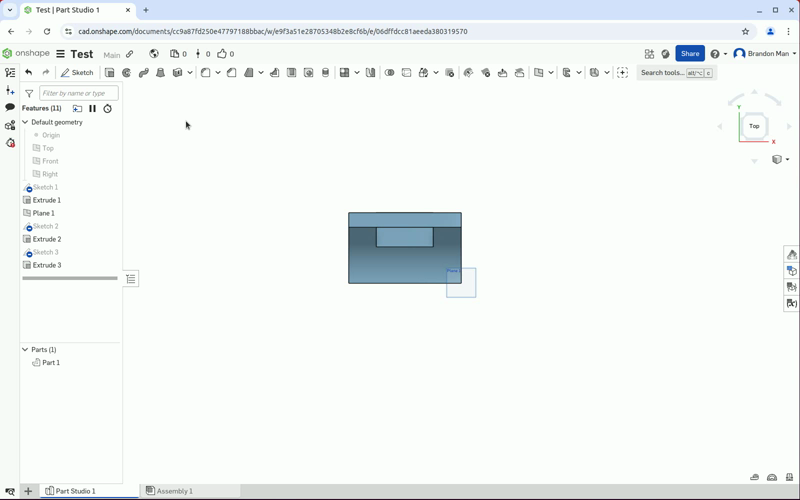
key(shift+h)
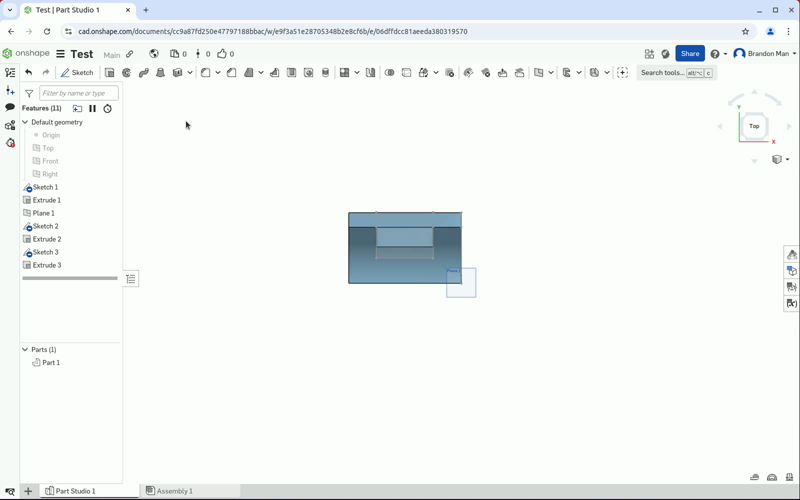
key(shift+h)
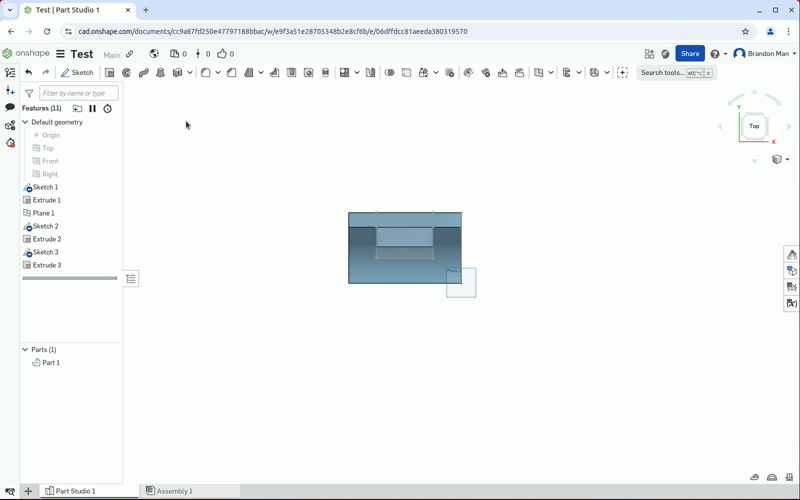
key(shift+7)
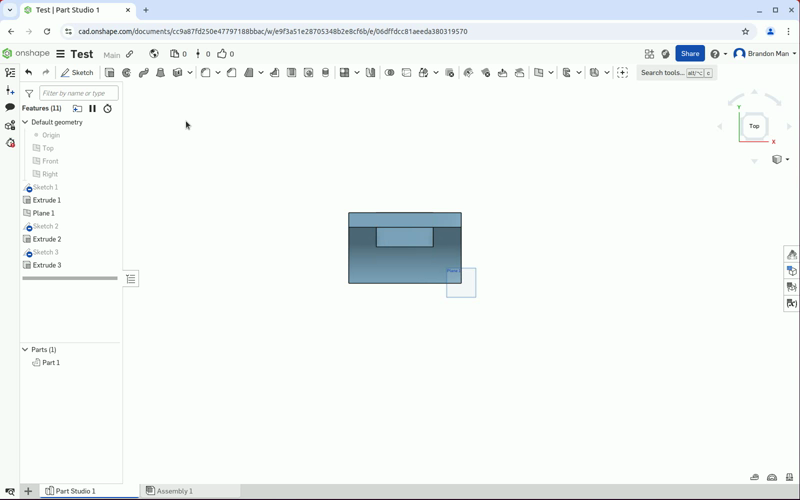
key(up, 3)
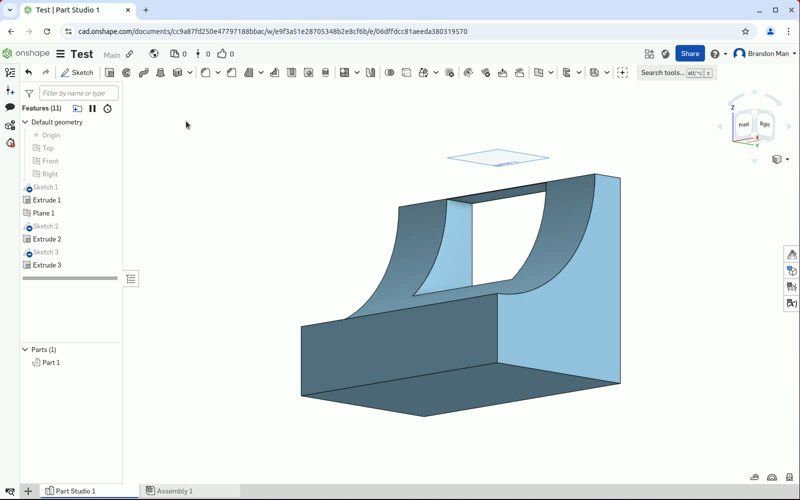
key(left, 3)
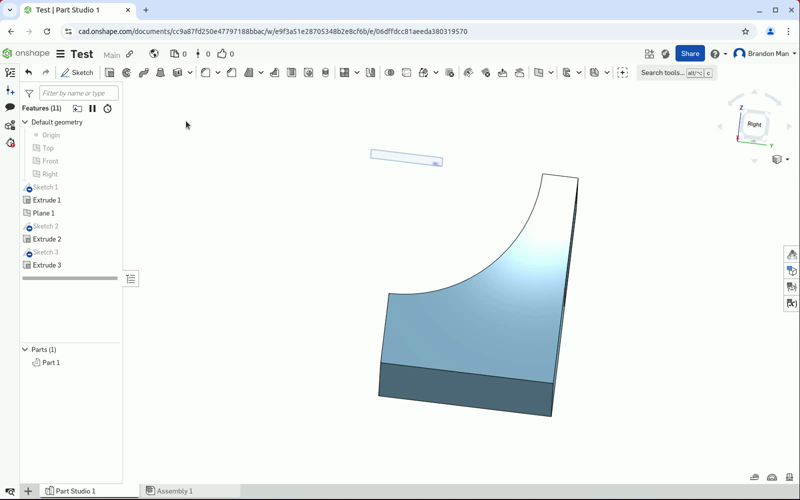
key(right, 3)
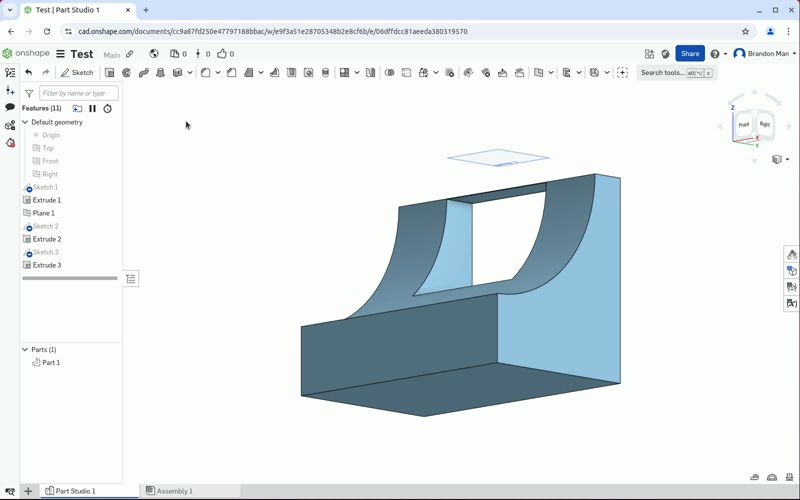
key(down, 3)
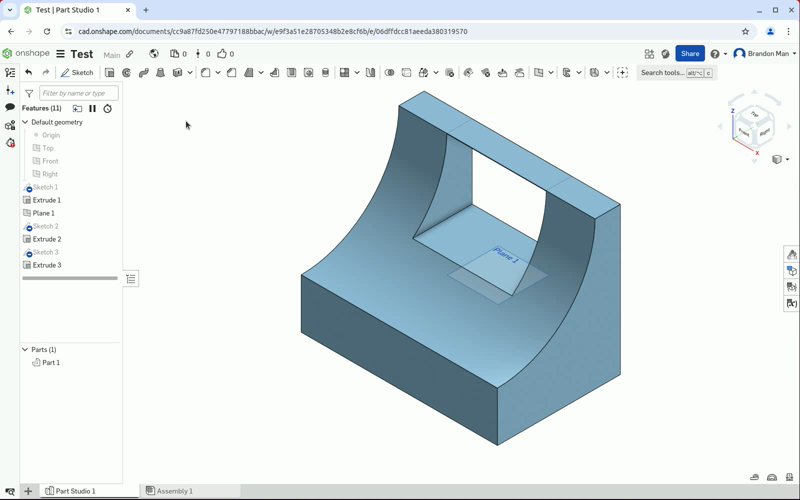
mouse_move(73, 189)
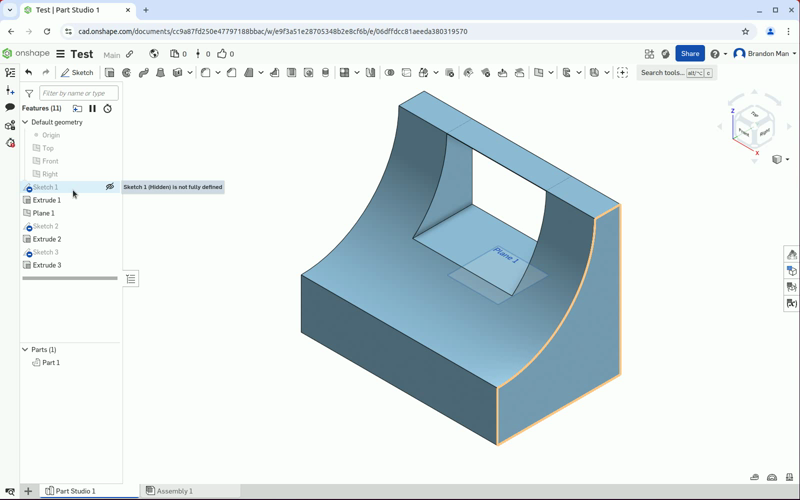
click(73, 189)